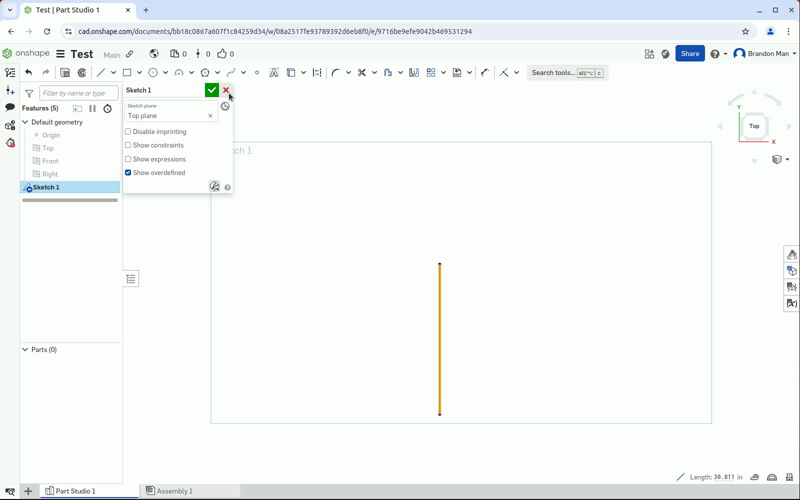
key(shift+h)
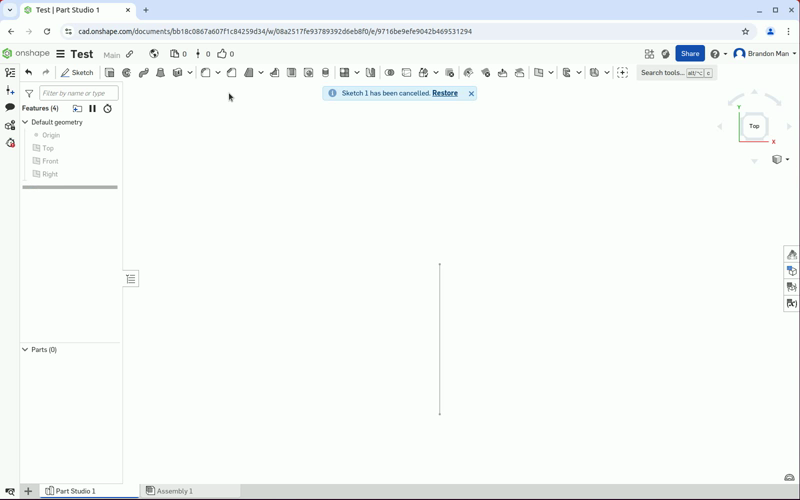
mouse_move(73, 352)
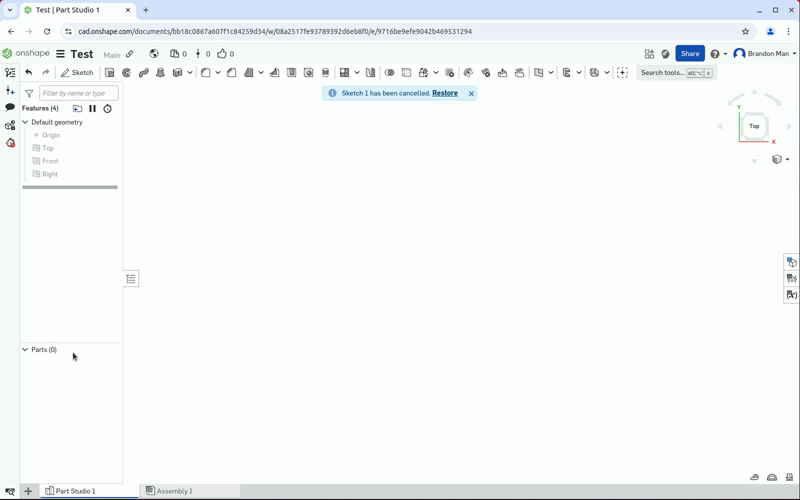
key(y)
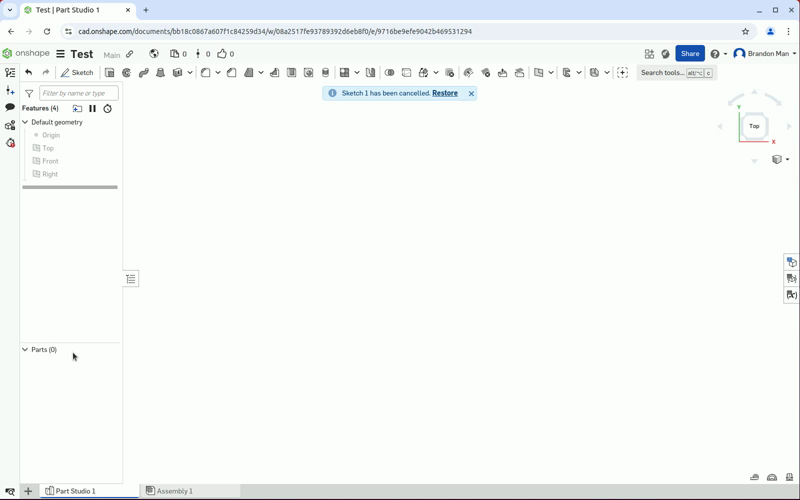
key(shift+p)
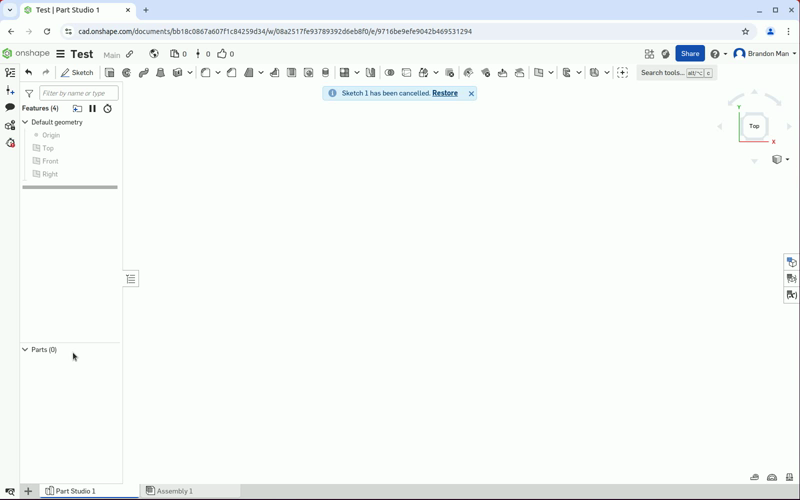
key(space)
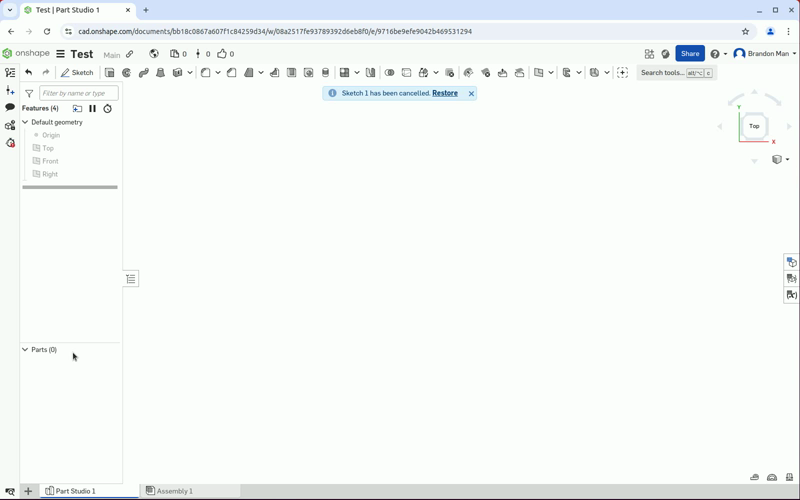
key_down(shift)
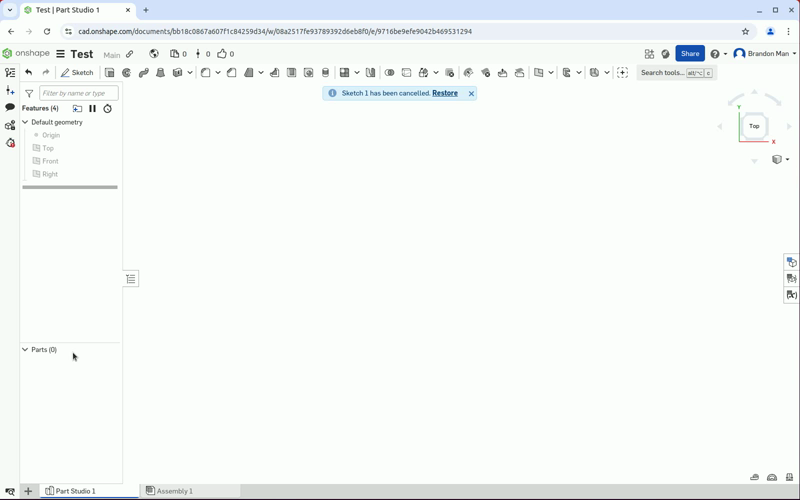
key(up)
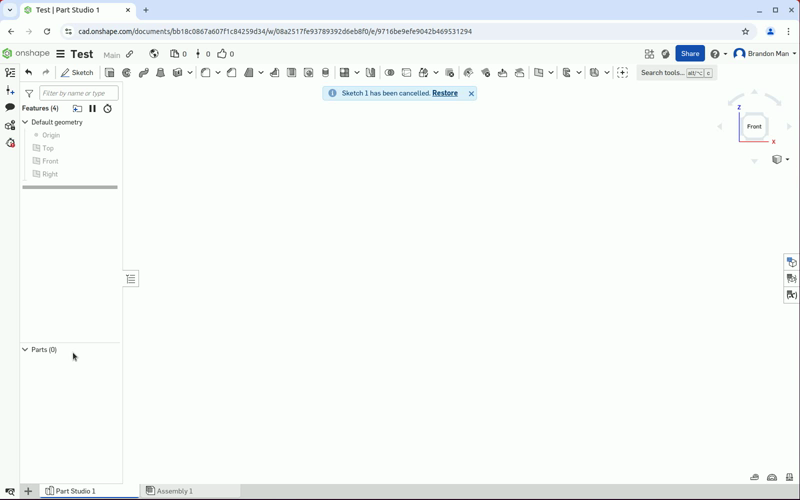
key_up(shift)
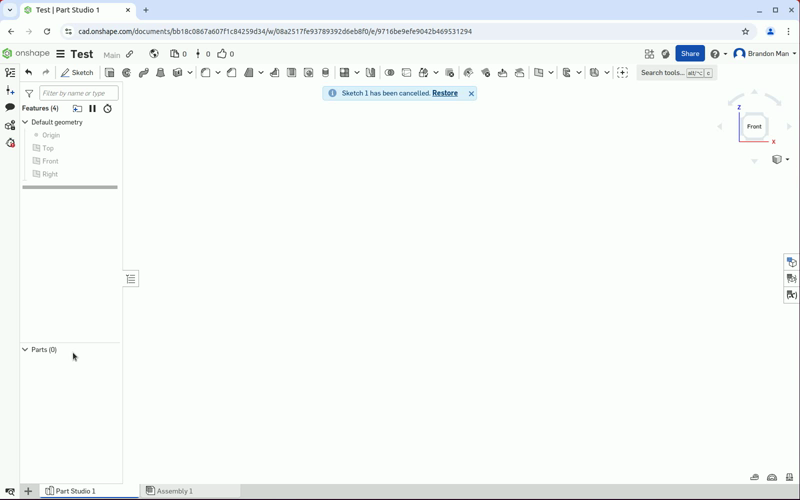
mouse_move(73, 352)
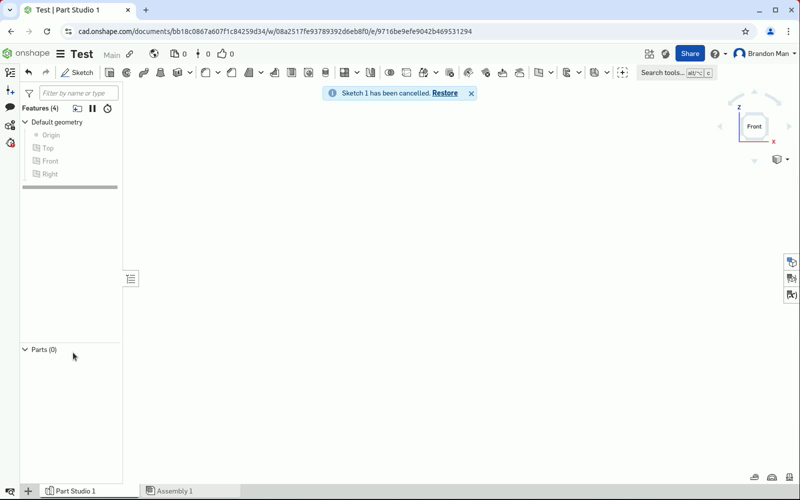
key(shift+y)
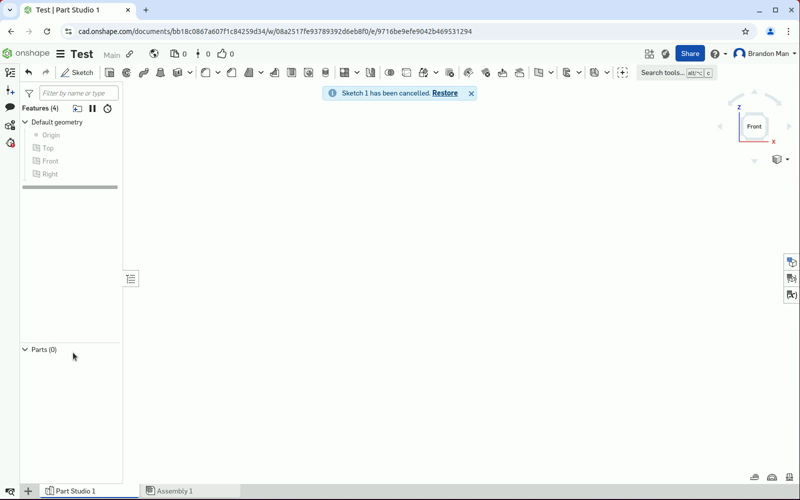
key(shift+s)
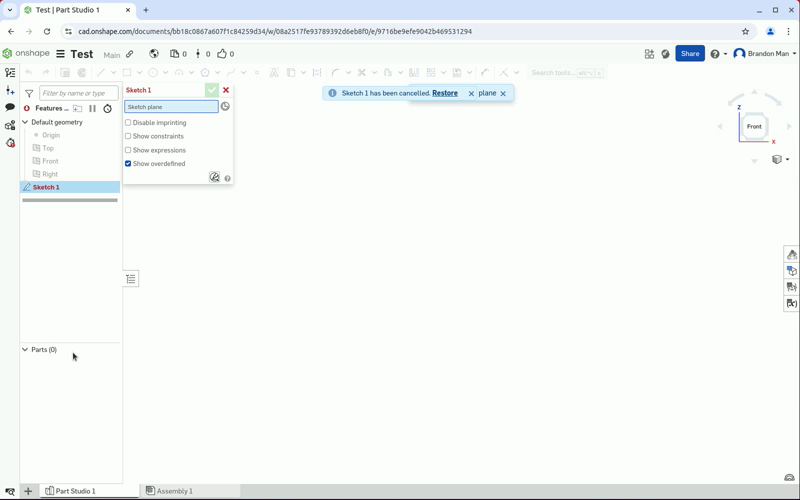
mouse_move(73, 163)
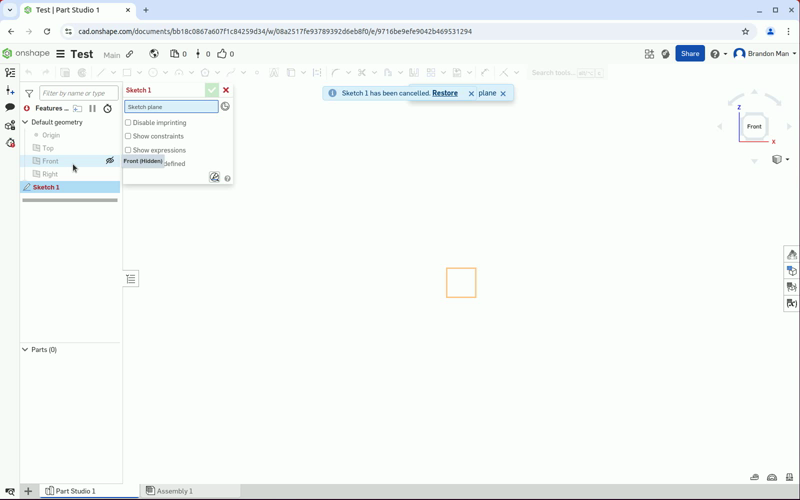
click(73, 163)
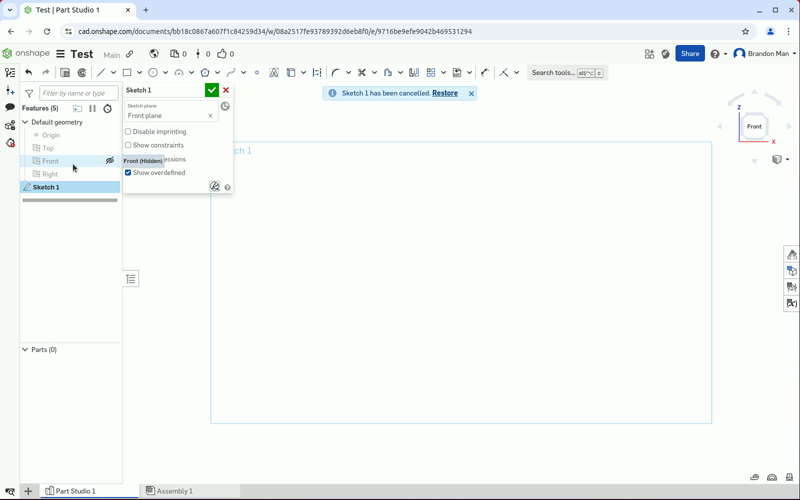
mouse_move(73, 352)
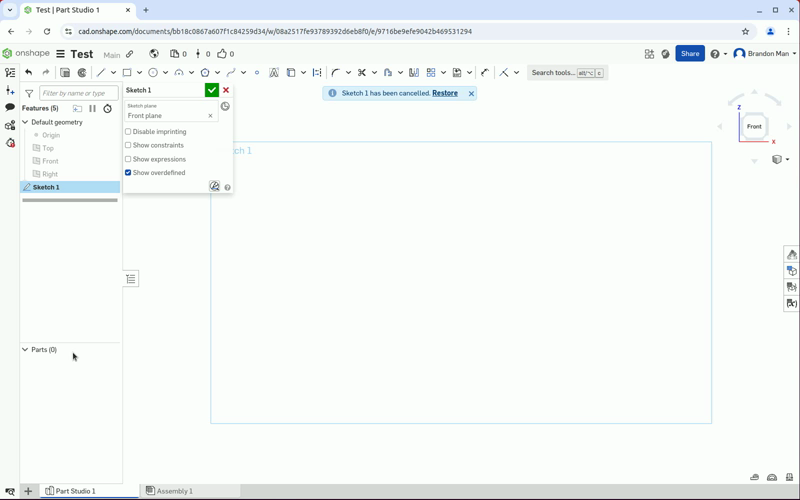
key(y)
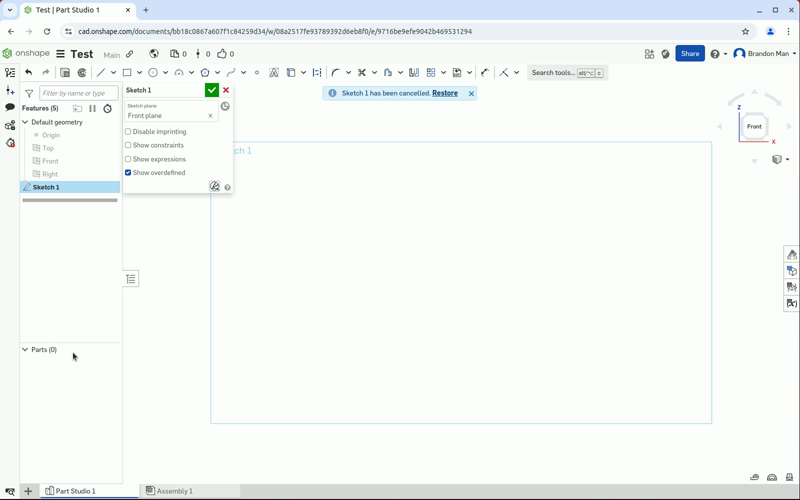
key(l)
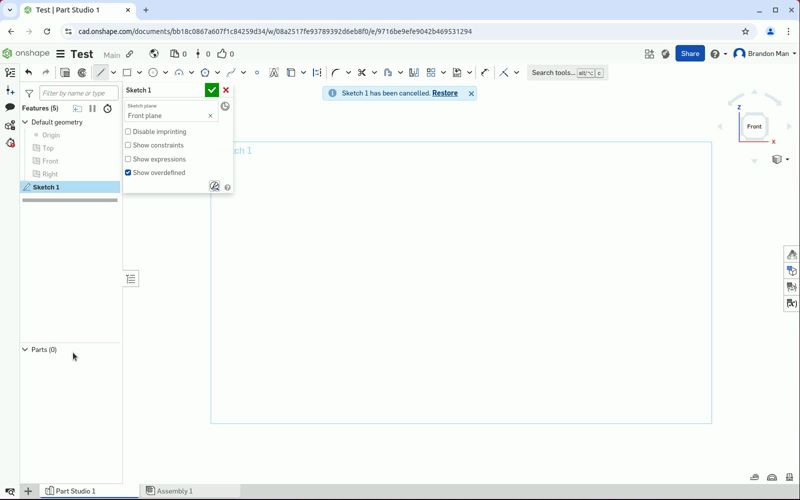
key_down(shift)
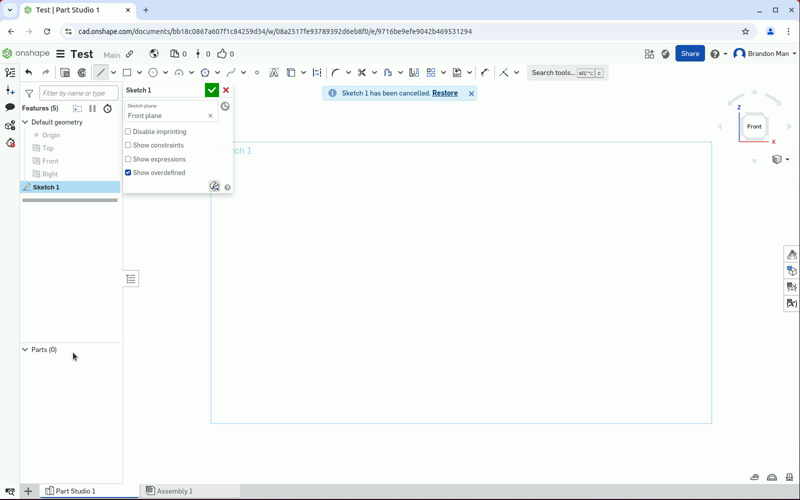
mouse_move(348, 297)
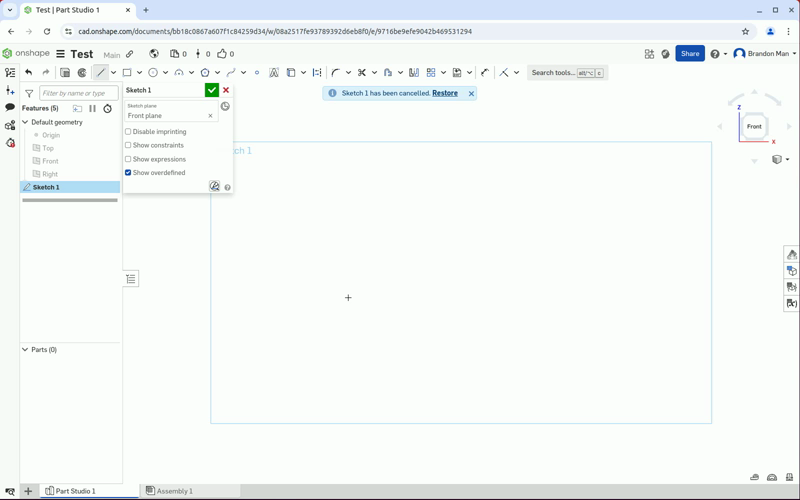
click(348, 297)
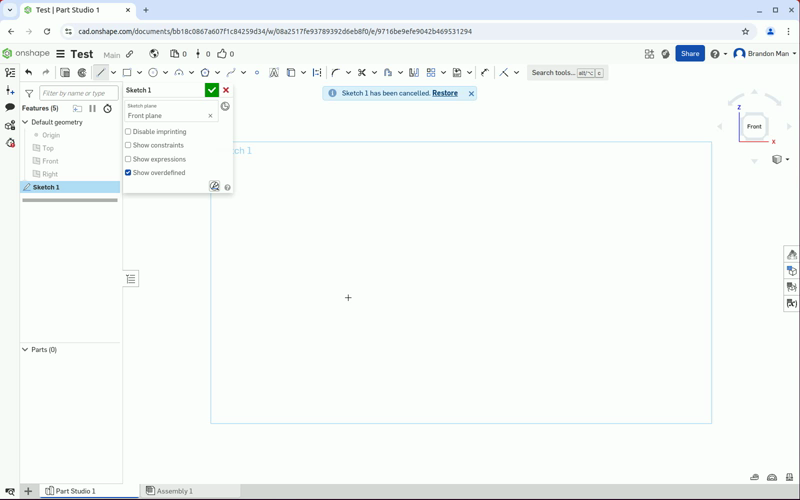
key_up(shift)
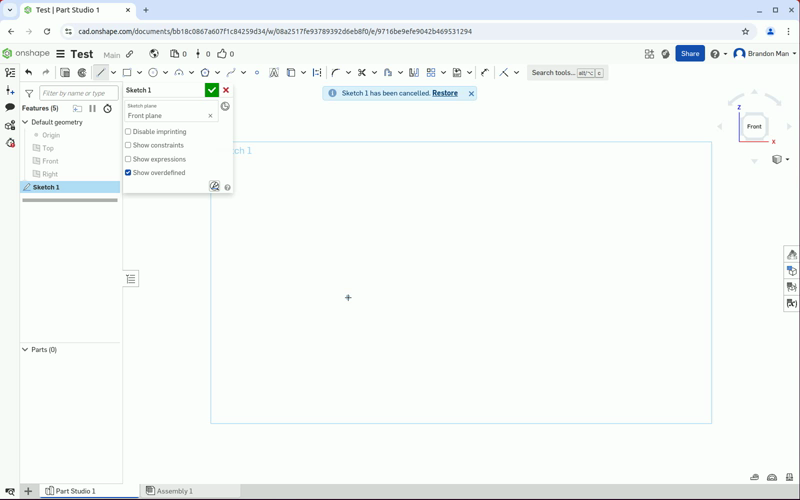
key_down(shift)
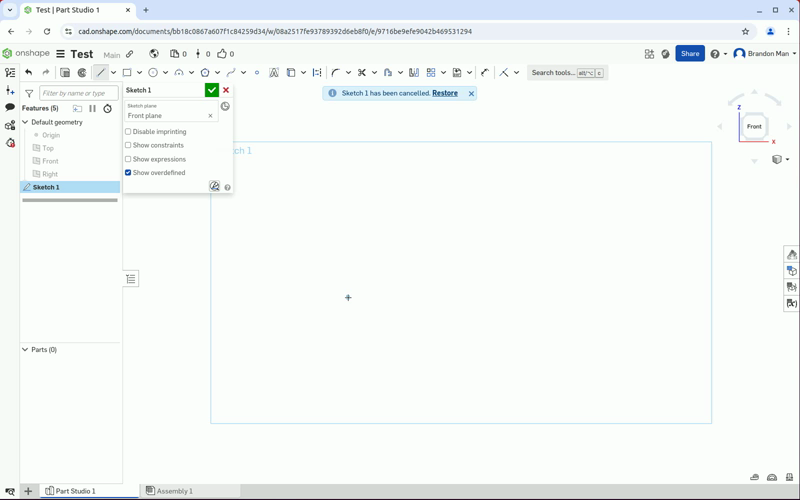
mouse_move(378, 297)
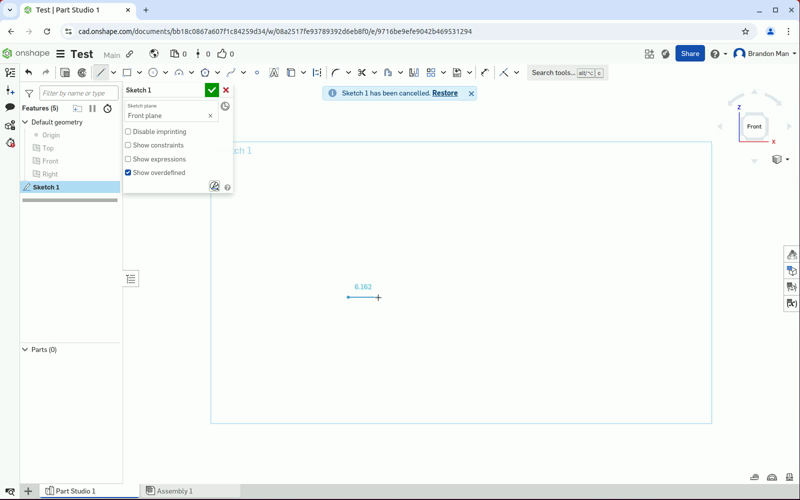
mouse_move(369, 297)
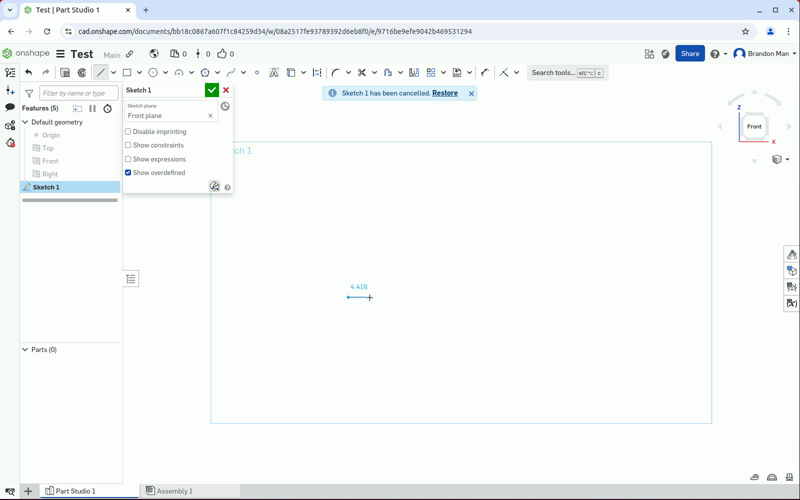
click(369, 297)
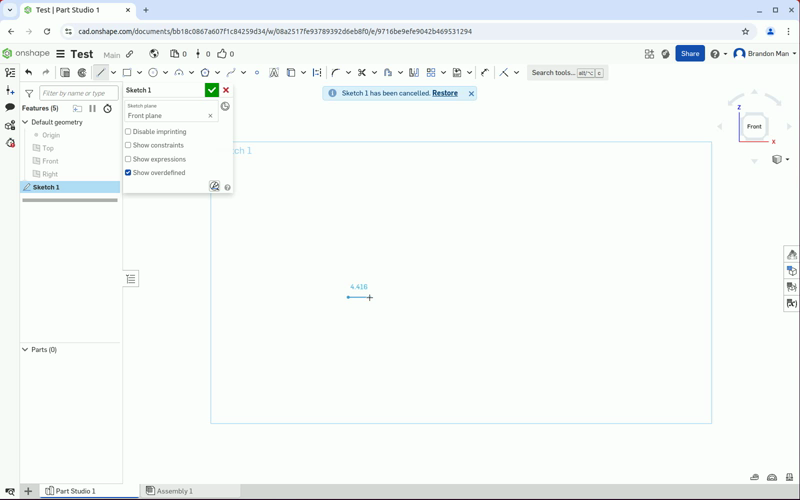
key_up(shift)
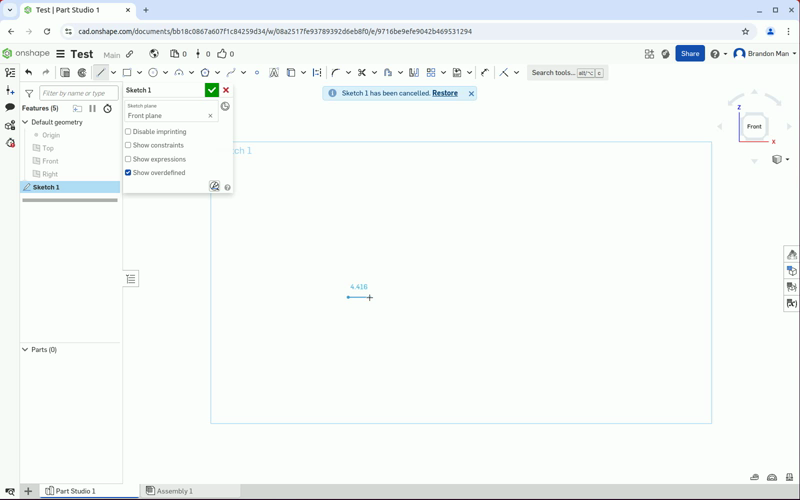
key_down(shift)
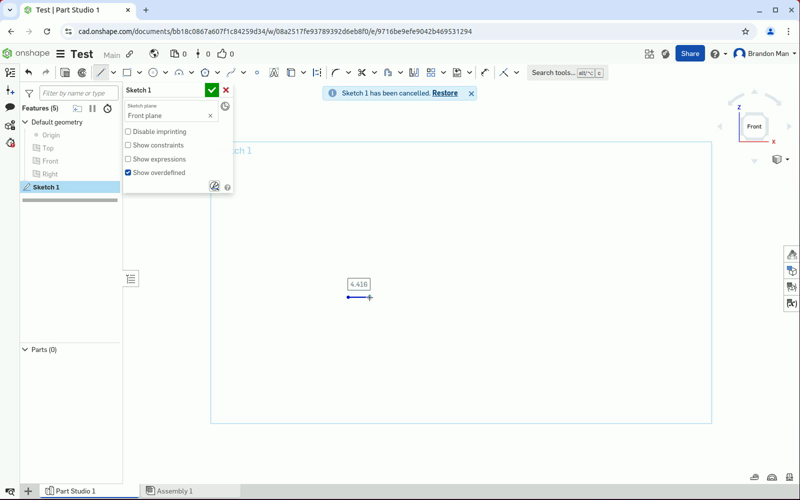
mouse_move(399, 297)
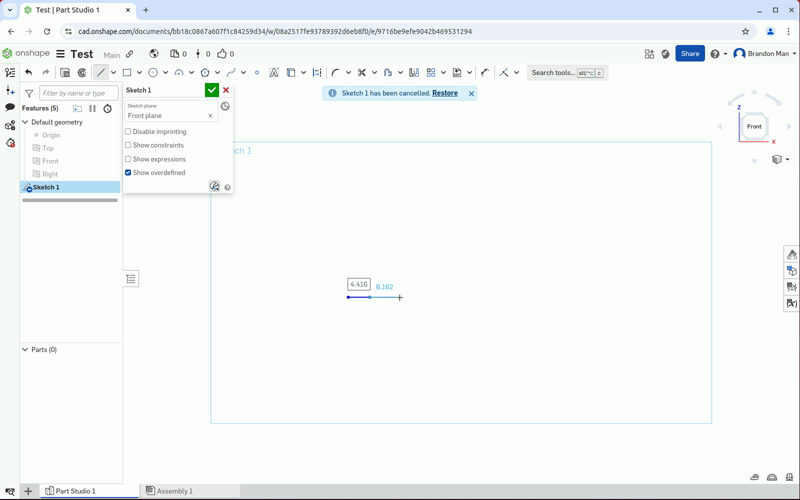
mouse_move(397, 297)
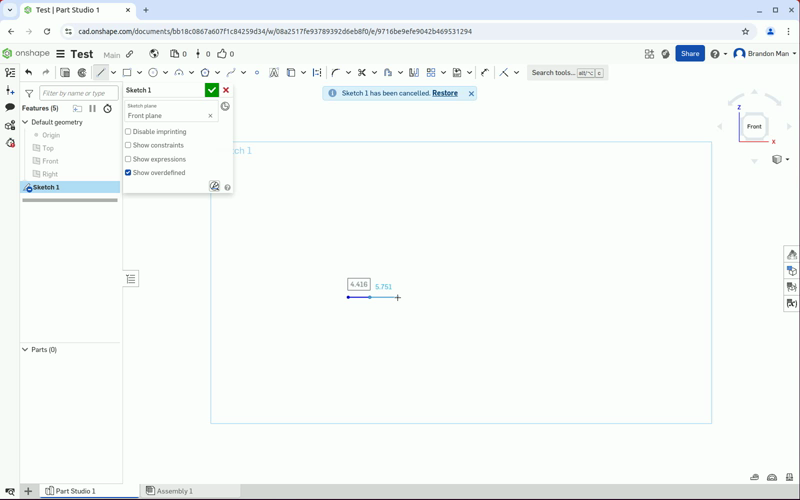
click(397, 297)
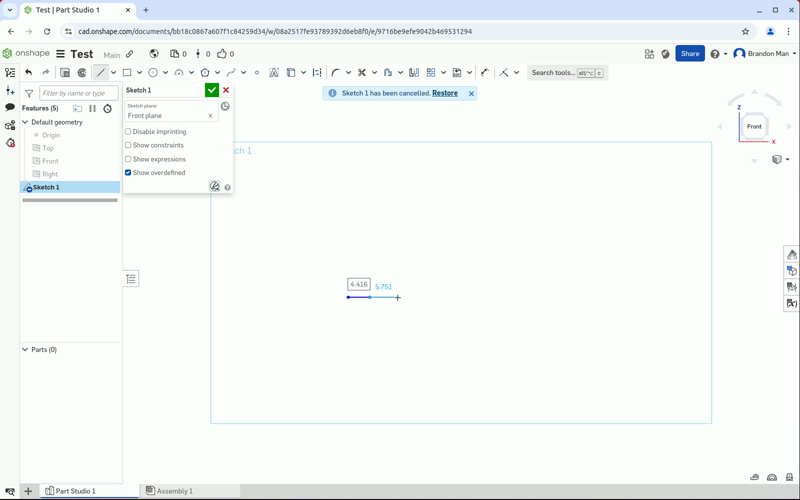
key_up(shift)
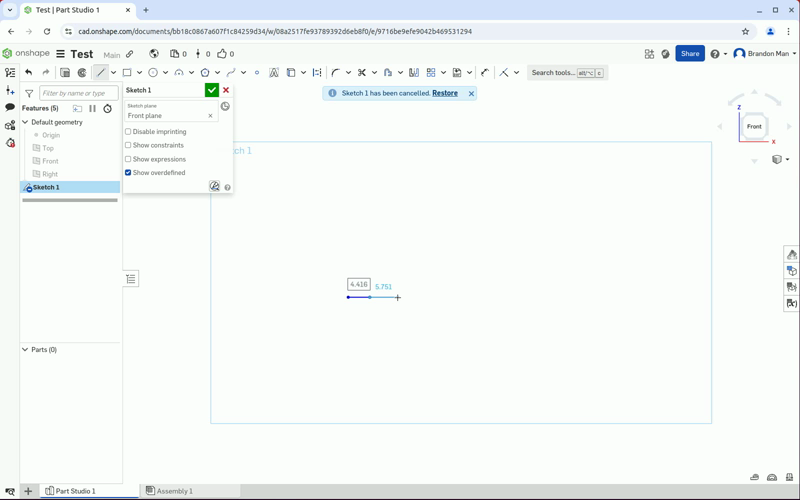
key_down(shift)
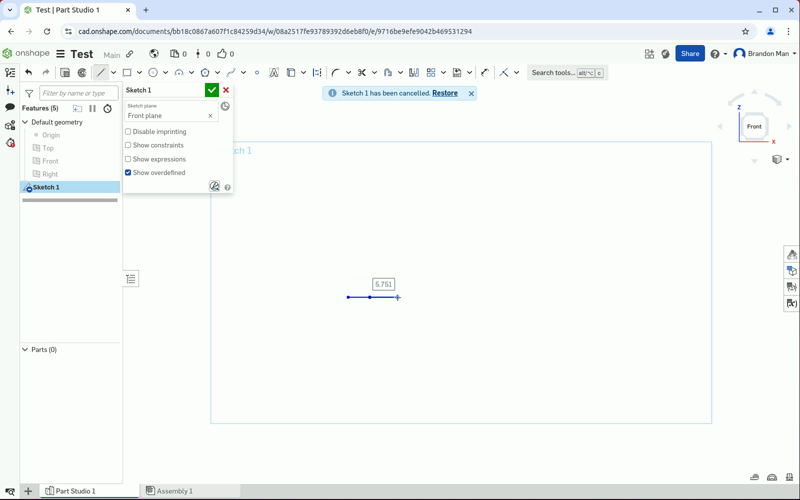
mouse_move(427, 297)
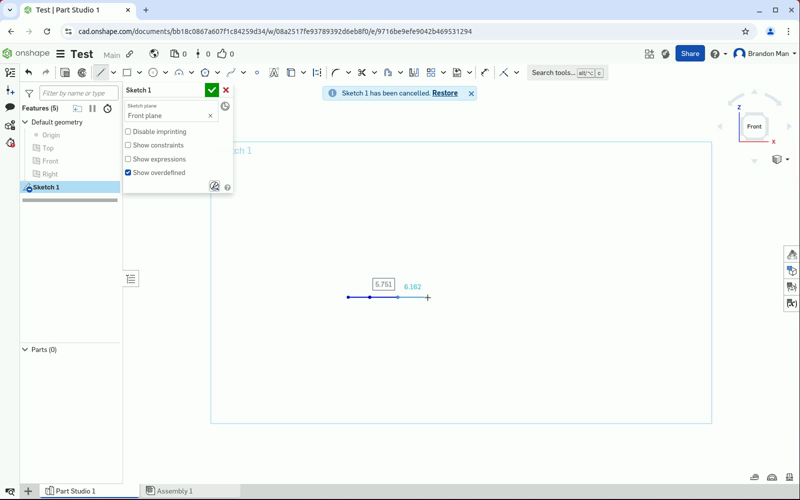
mouse_move(437, 297)
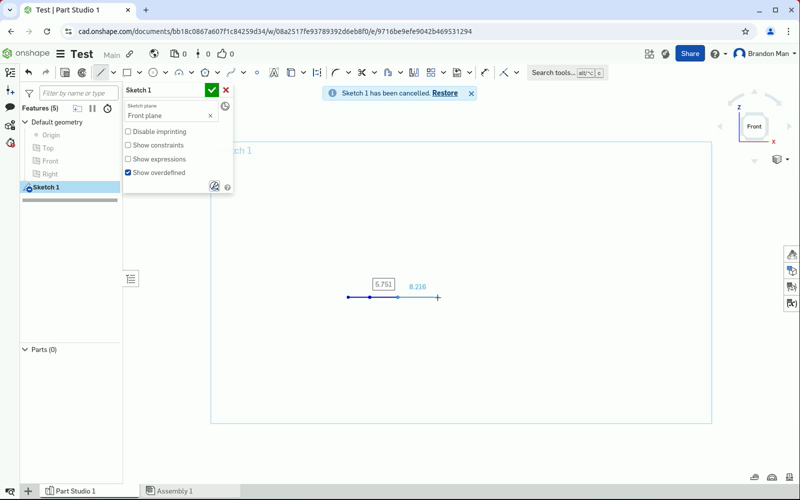
click(437, 297)
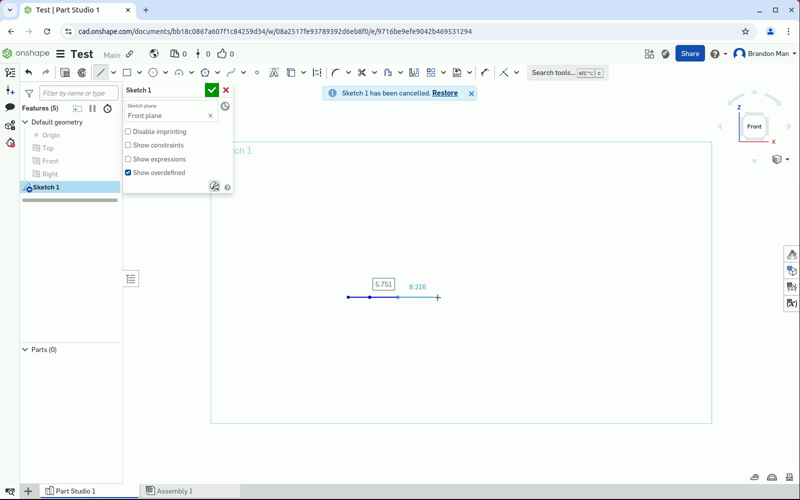
key_up(shift)
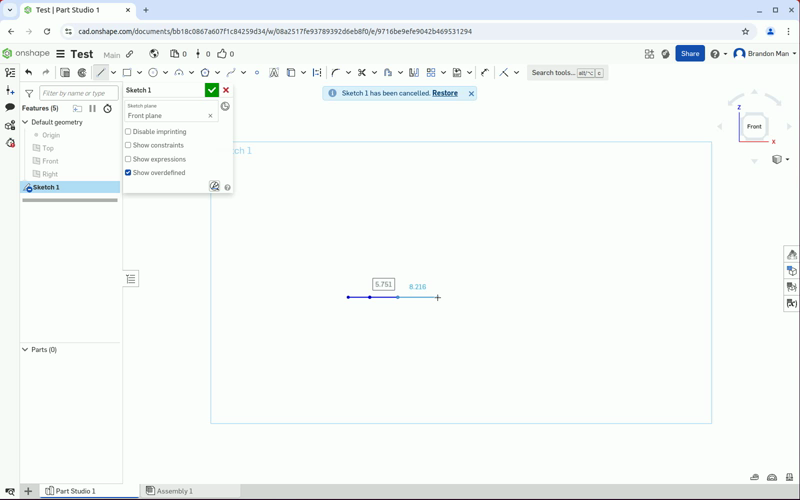
key_down(shift)
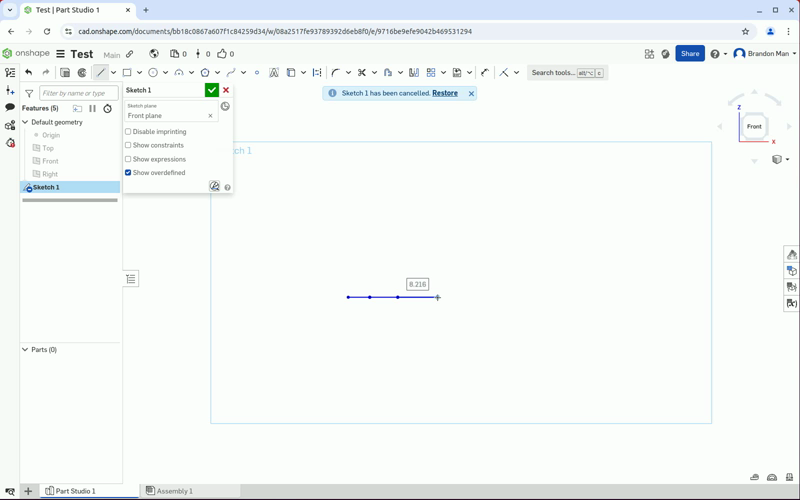
mouse_move(467, 297)
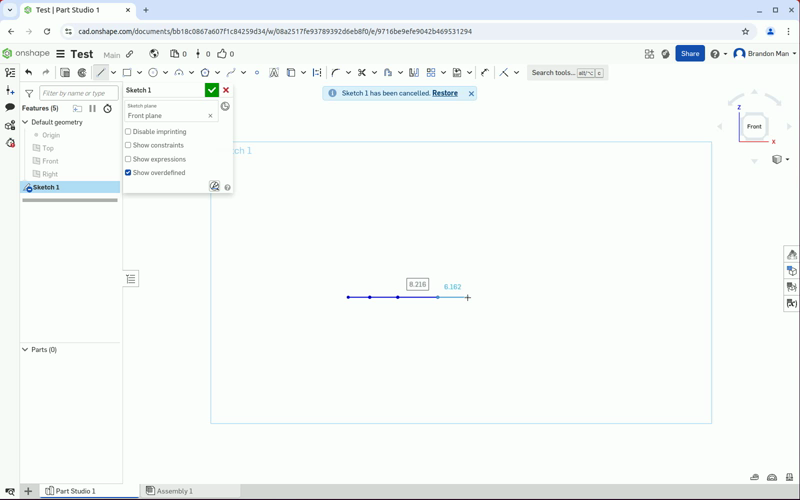
mouse_move(468, 297)
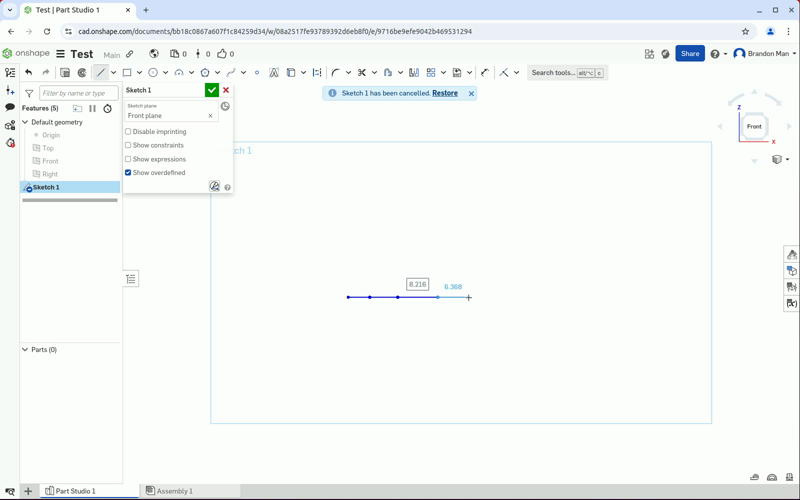
click(468, 297)
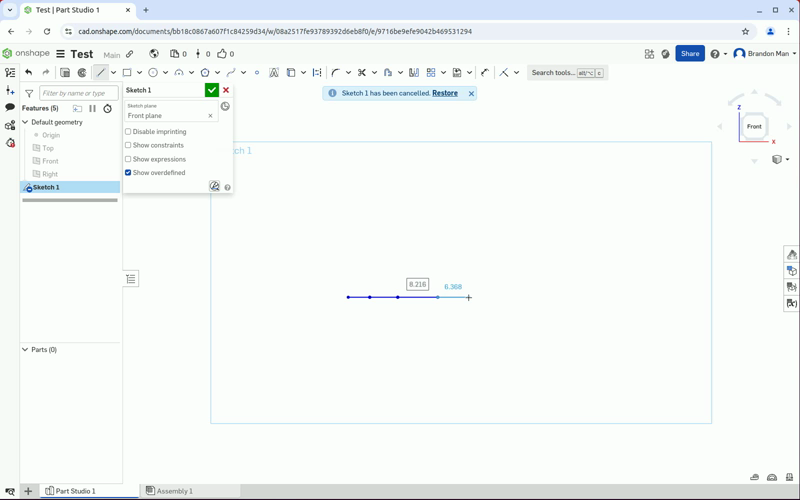
key_up(shift)
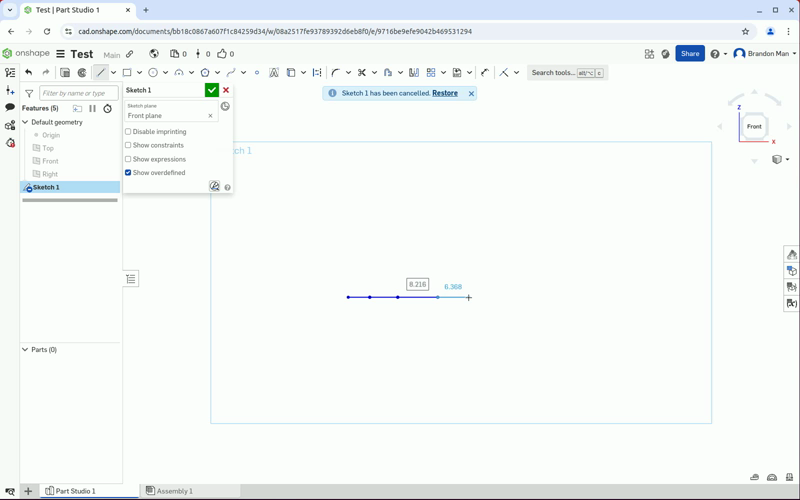
key_down(shift)
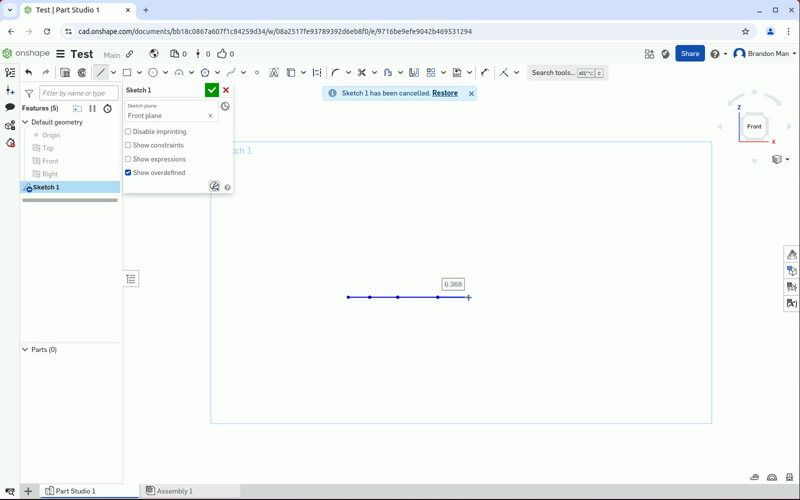
mouse_move(498, 297)
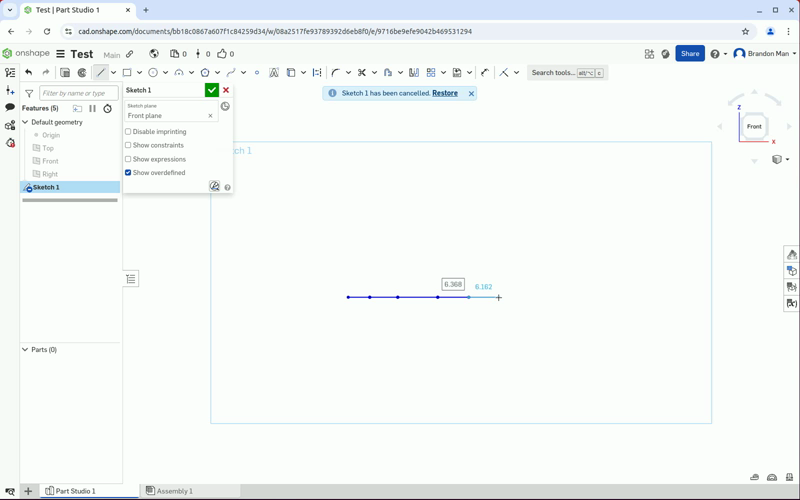
mouse_move(515, 297)
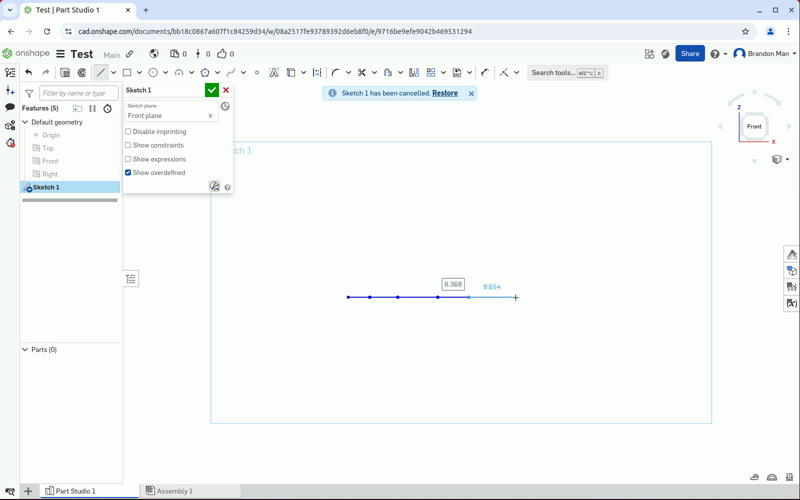
click(515, 297)
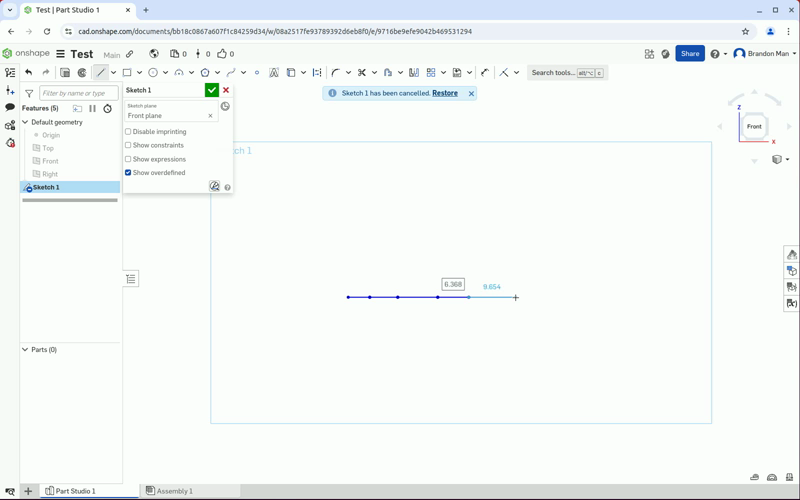
key_up(shift)
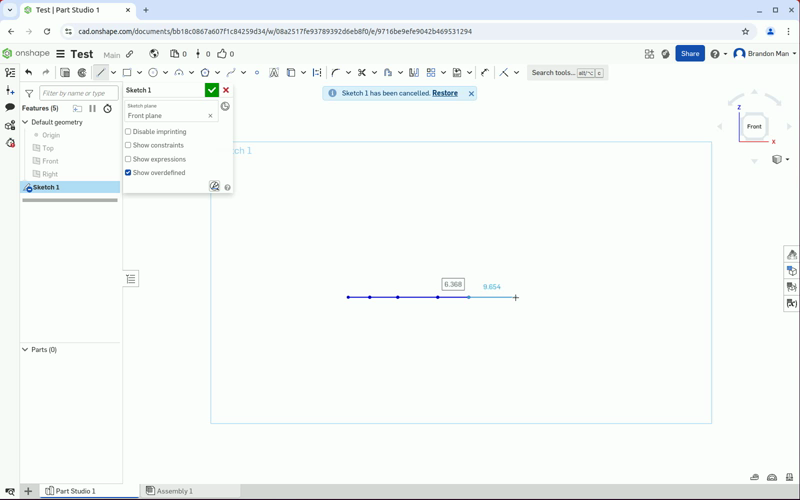
key_down(shift)
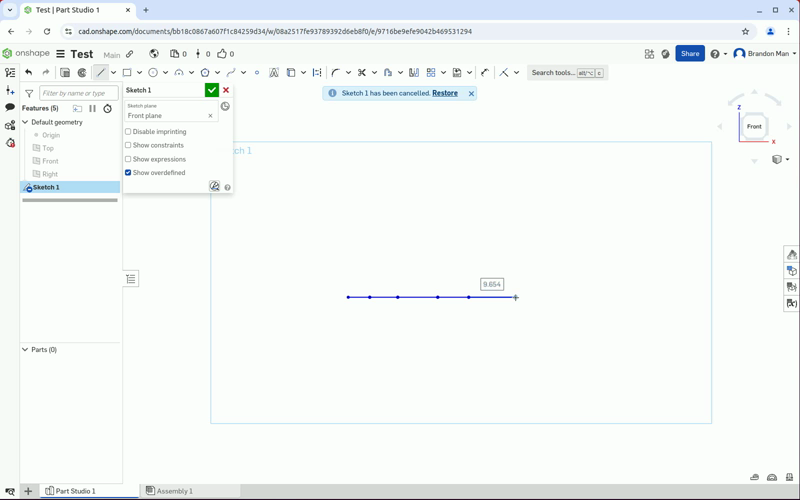
mouse_move(545, 297)
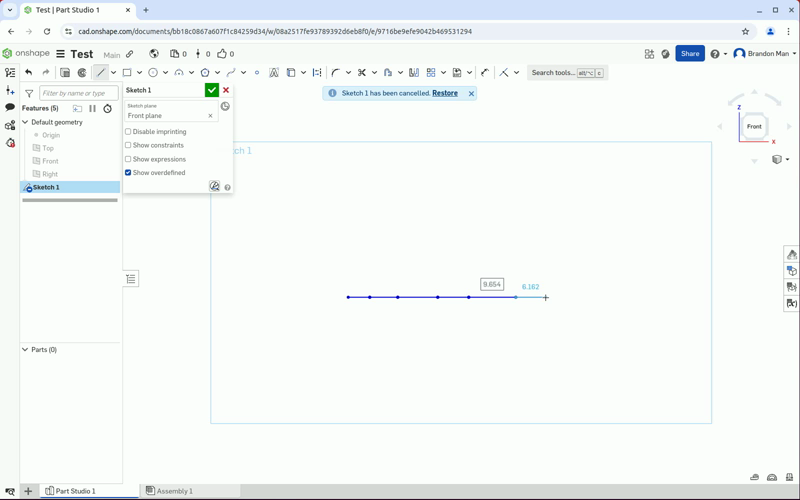
mouse_move(553, 297)
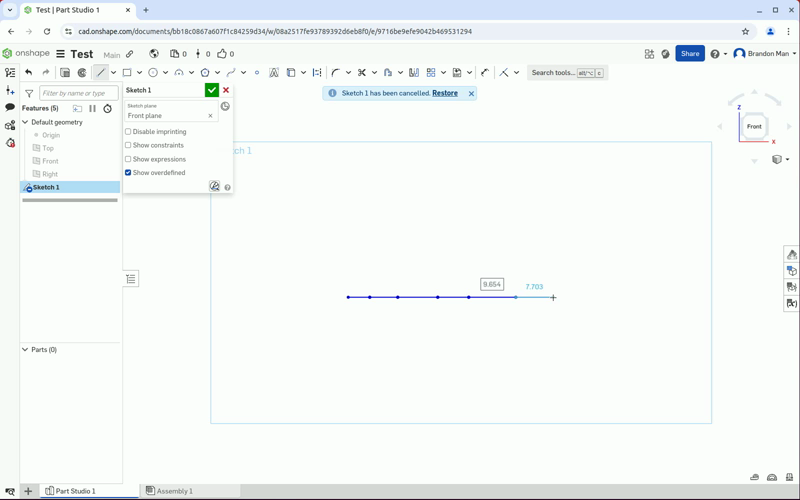
click(553, 297)
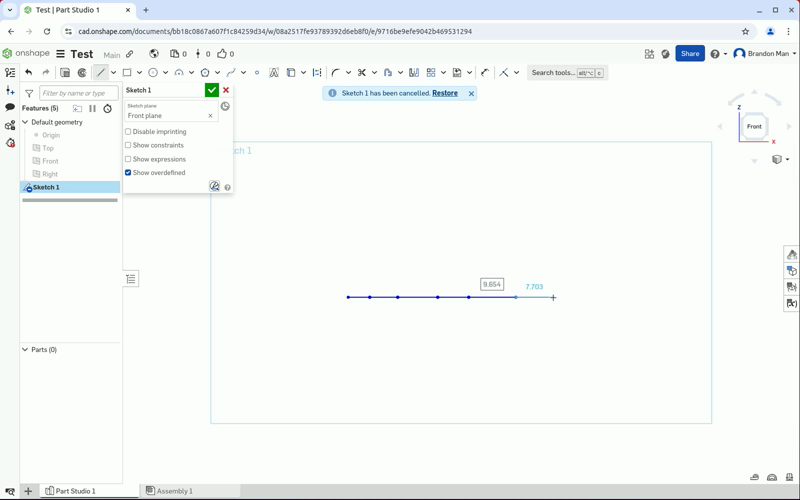
key_up(shift)
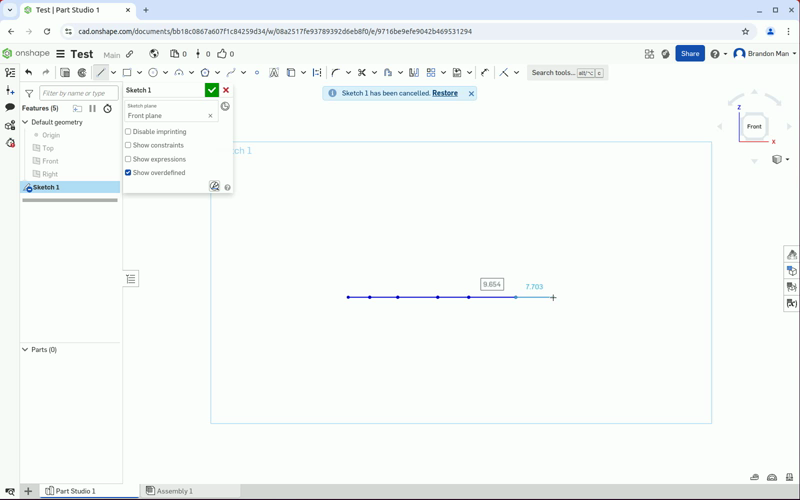
key_down(shift)
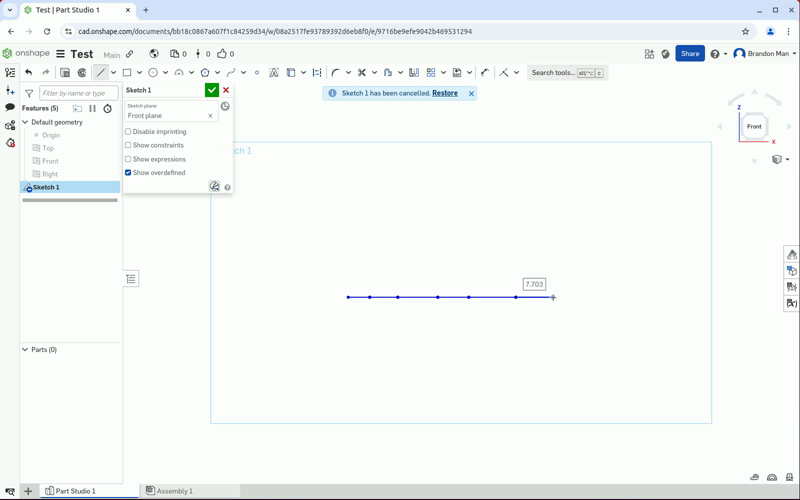
mouse_move(583, 297)
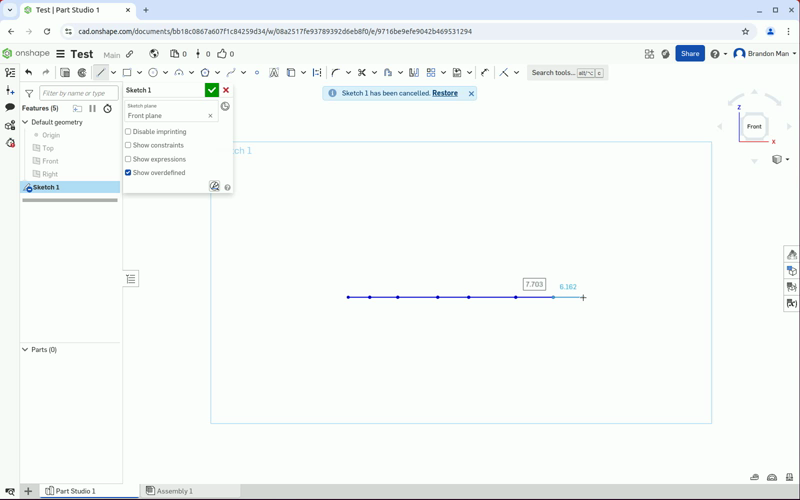
mouse_move(572, 297)
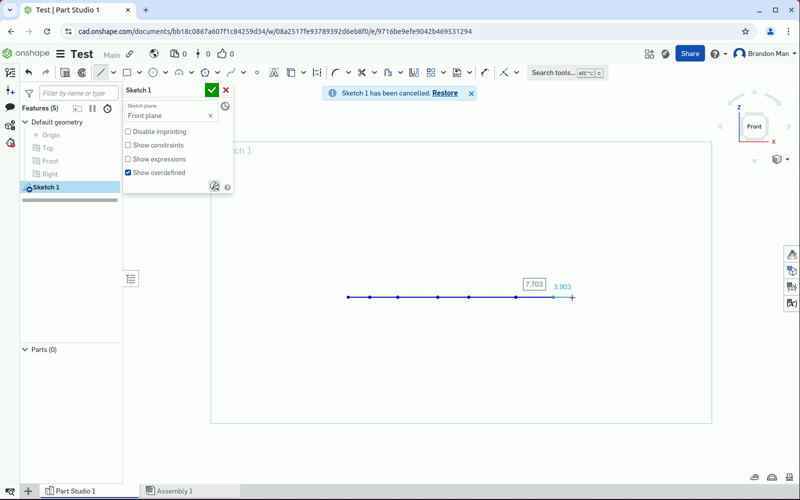
click(572, 297)
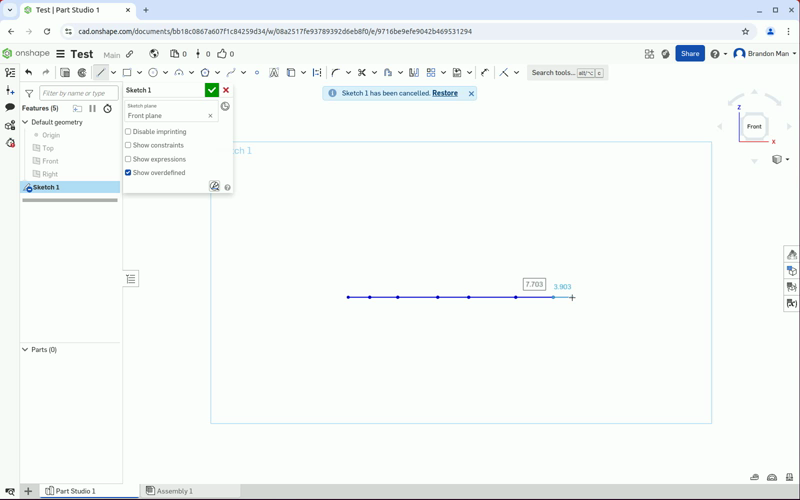
key_up(shift)
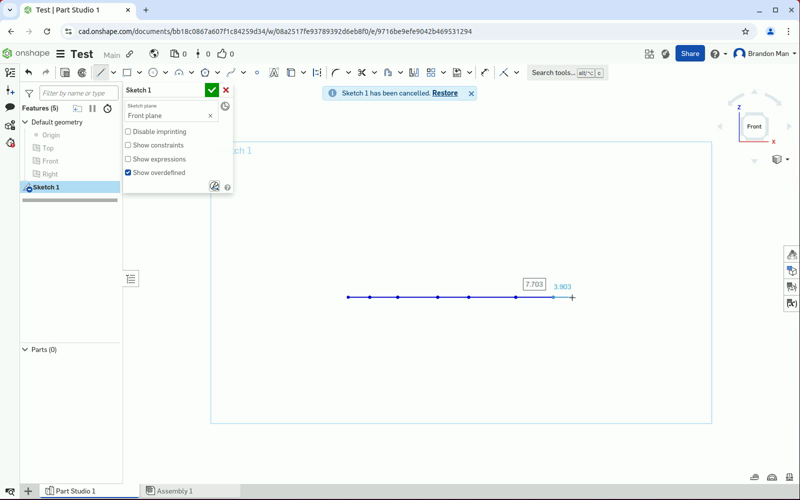
key_down(shift)
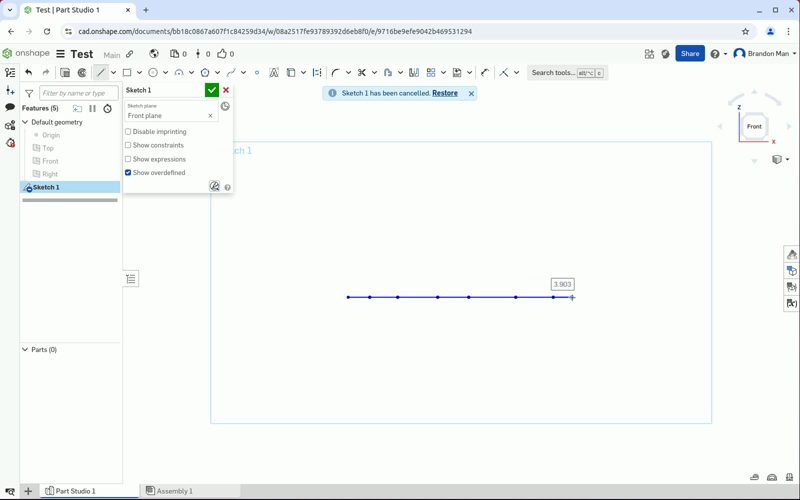
mouse_move(589, 297)
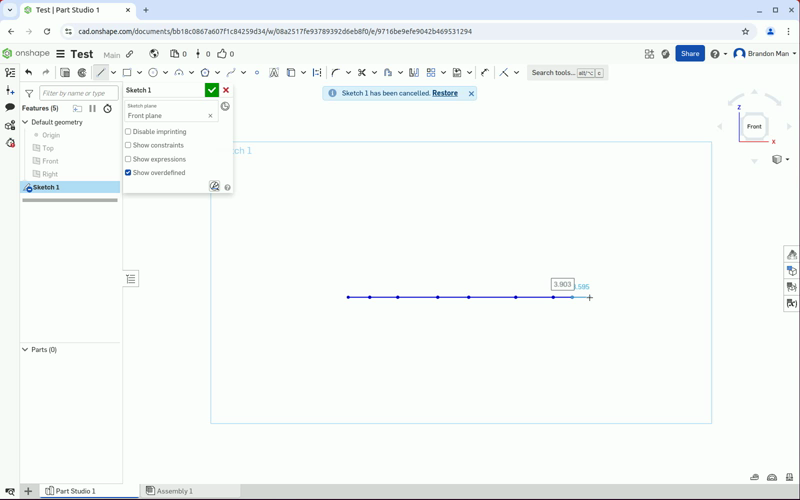
mouse_move(572, 268)
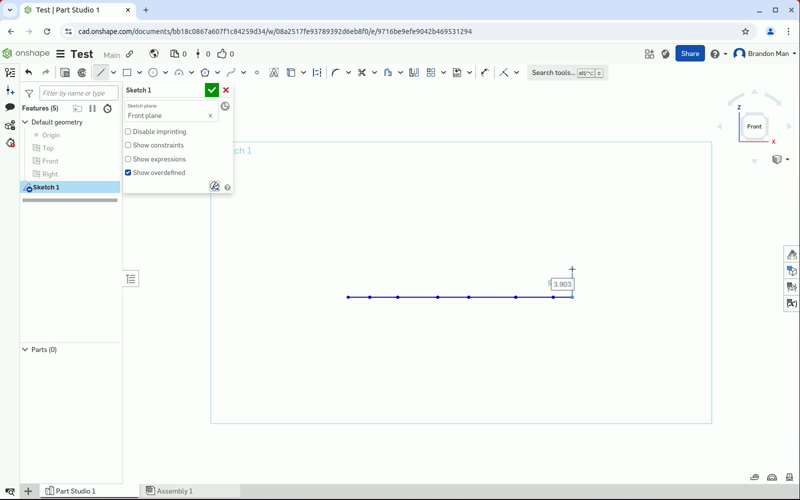
click(572, 268)
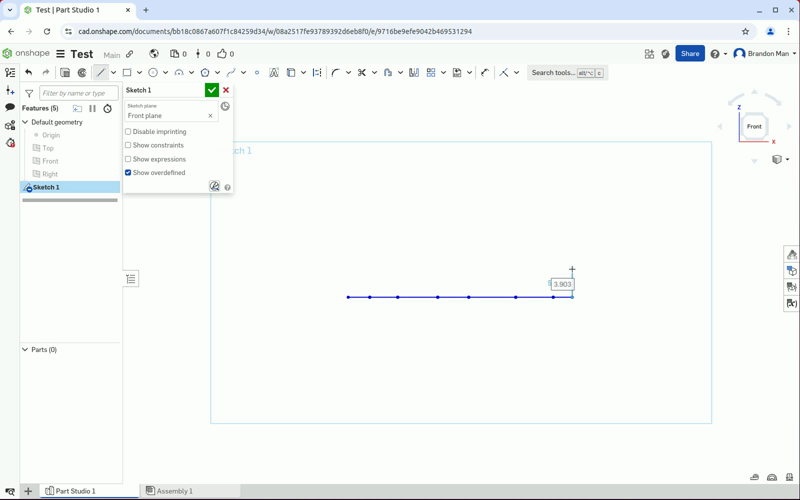
key_up(shift)
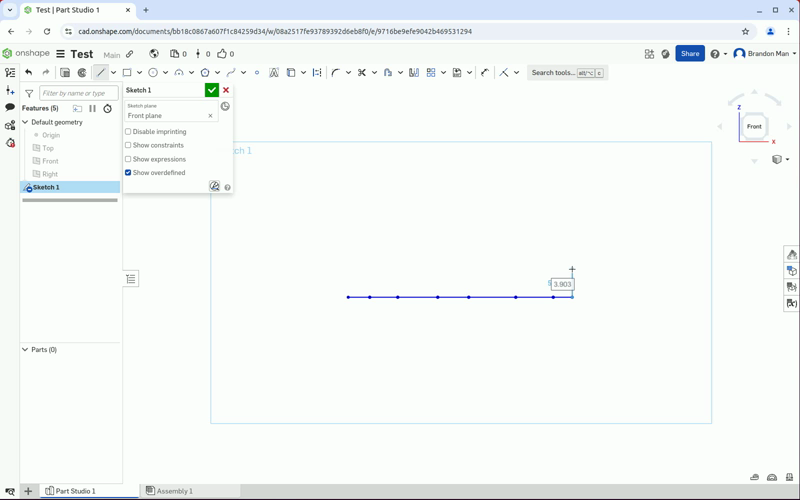
key_down(shift)
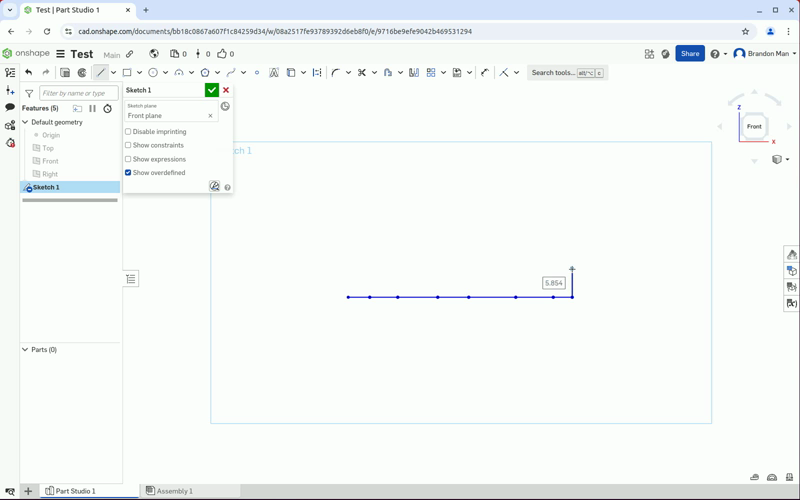
mouse_move(348, 268)
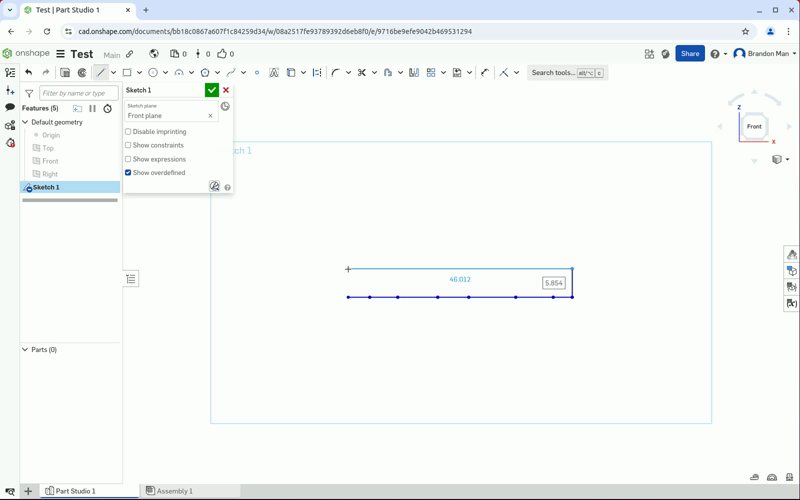
click(348, 268)
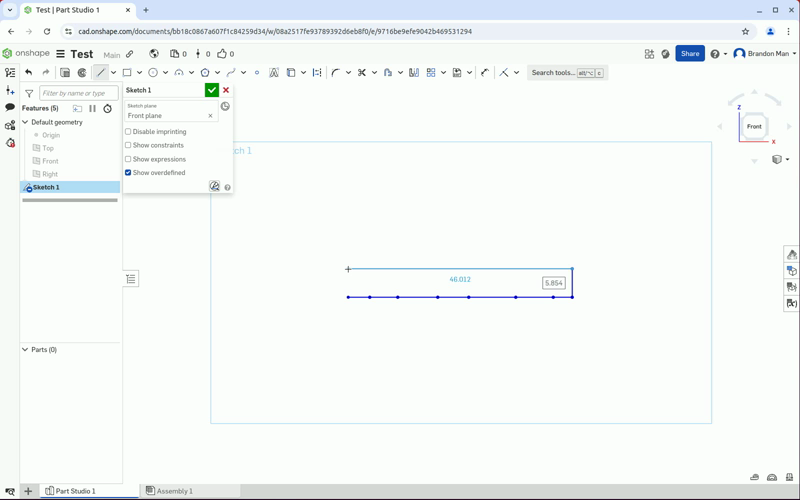
key_up(shift)
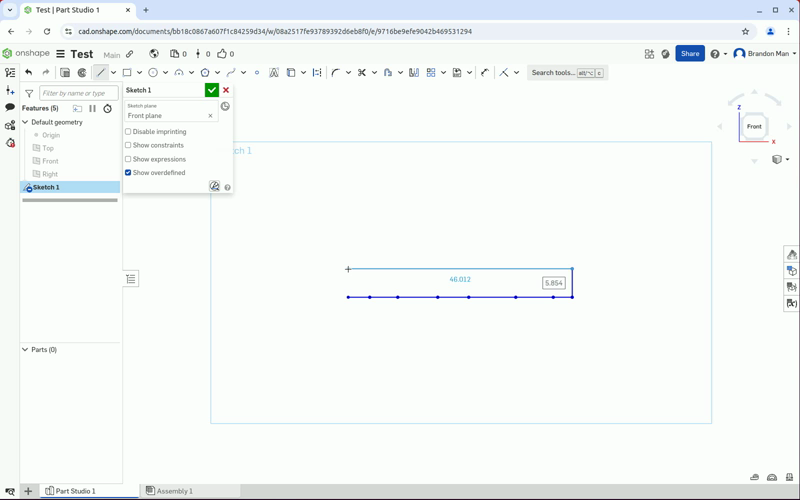
mouse_move(378, 268)
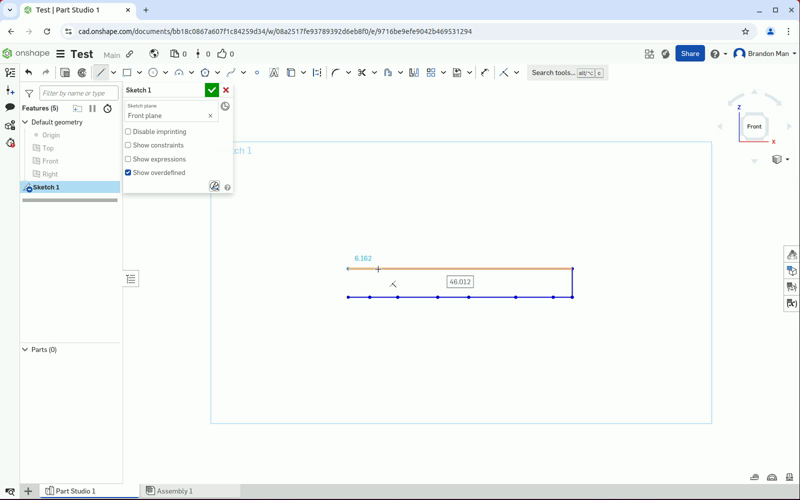
key_down(shift)
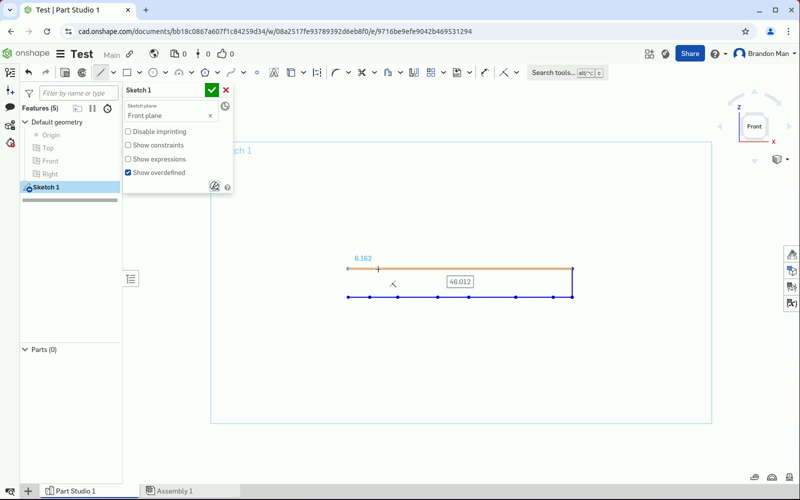
mouse_move(348, 297)
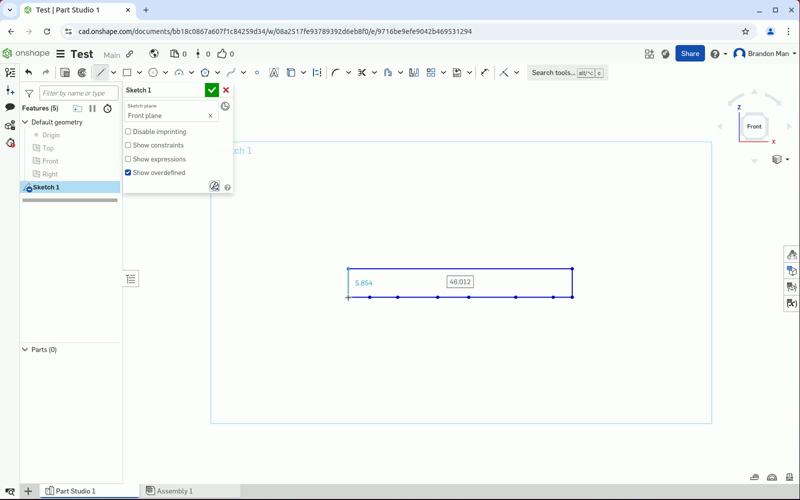
key_up(shift)
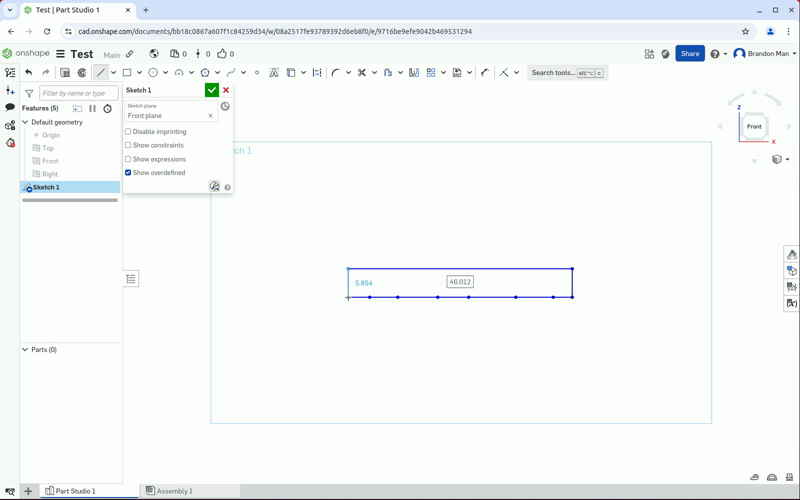
click(348, 297)
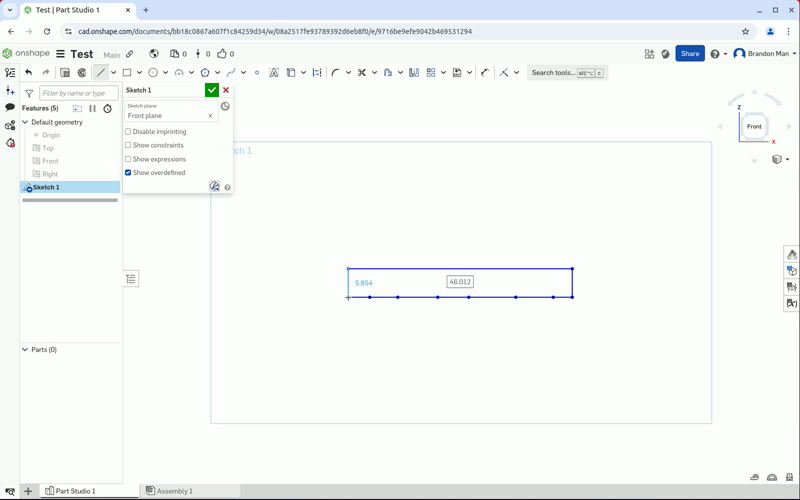
key(esc)
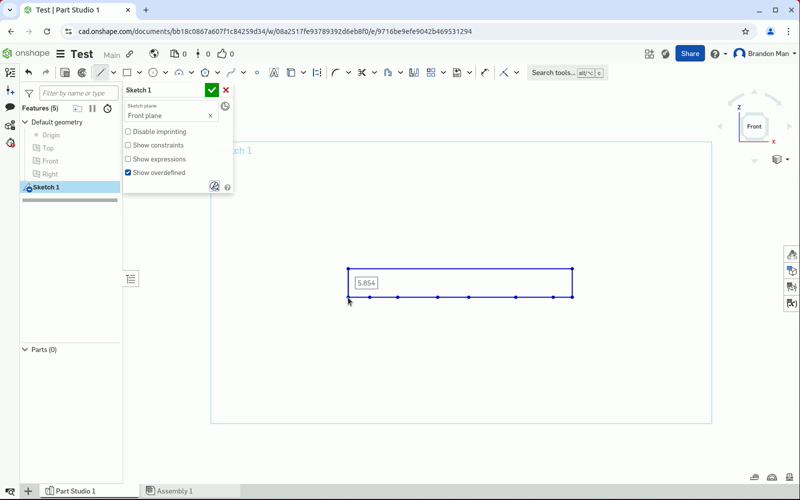
mouse_move(451, 282)
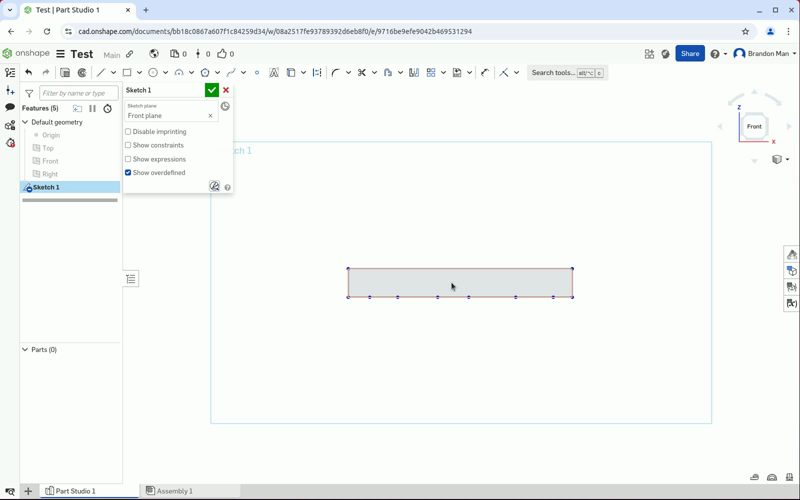
click(451, 282)
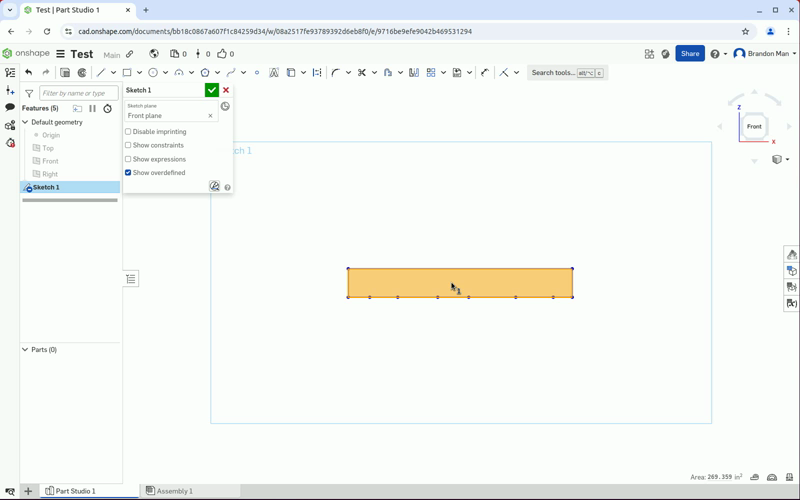
mouse_move(73, 352)
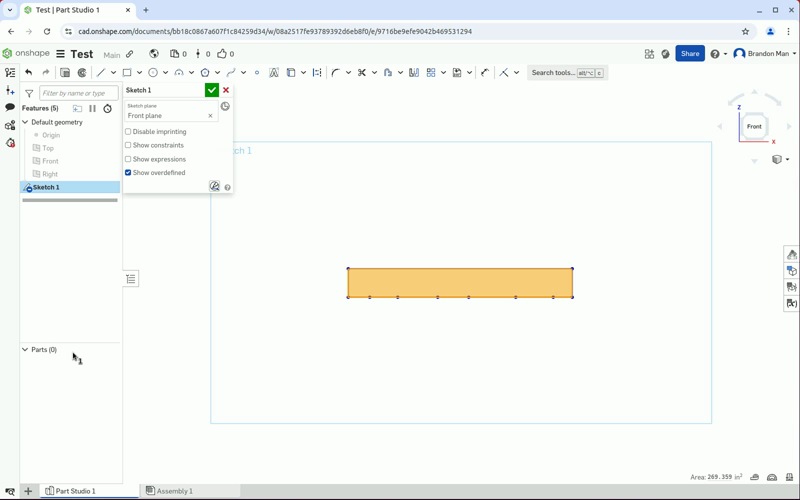
key(shift+y)
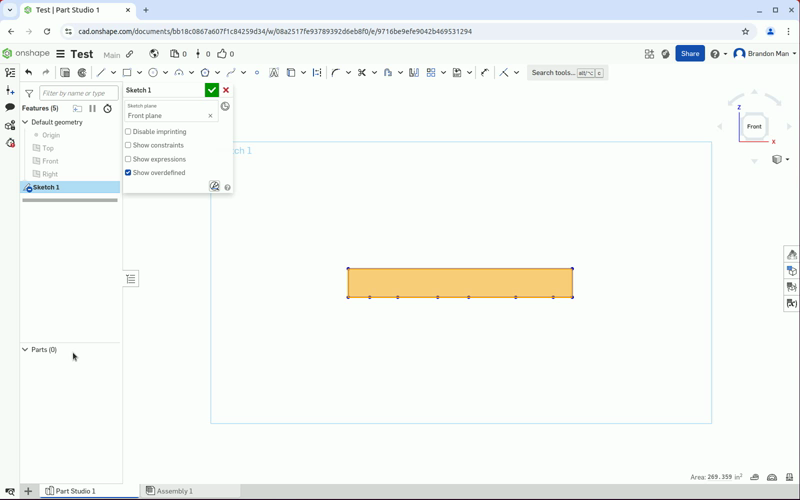
key(shift+e)
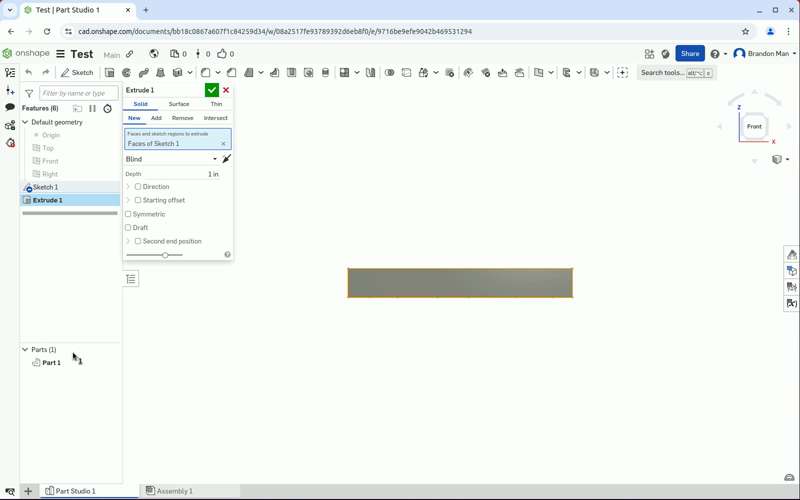
mouse_move(143, 106)
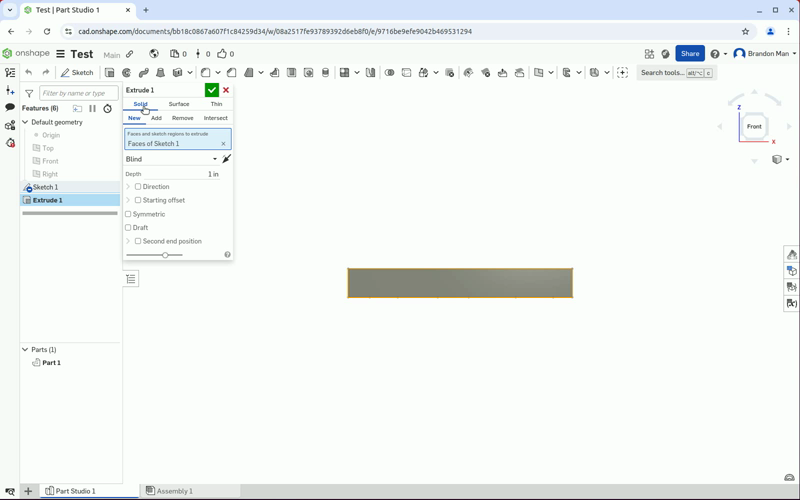
click(143, 106)
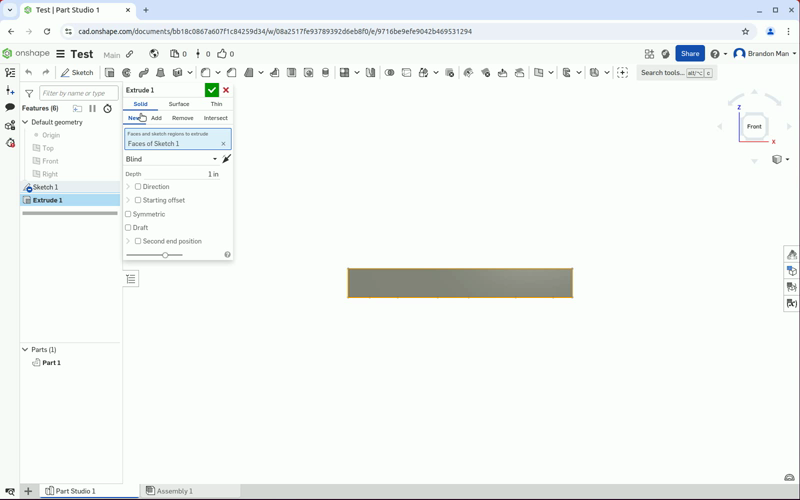
mouse_move(137, 120)
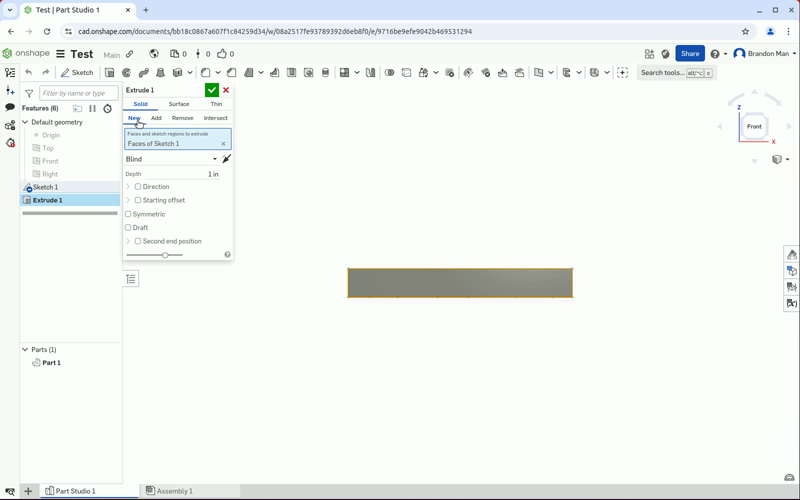
click(137, 120)
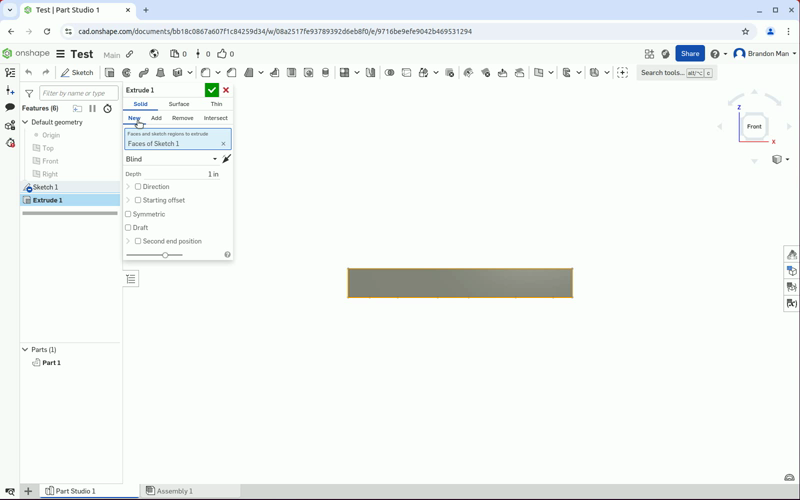
key(tab, 4)
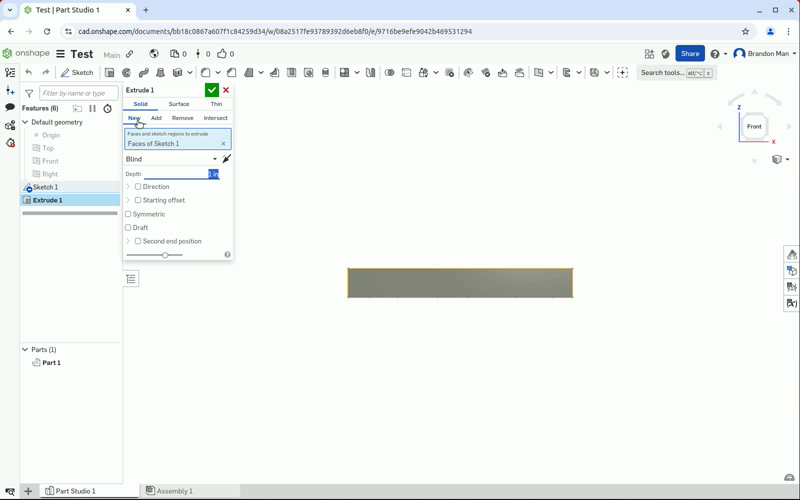
text(6.499)
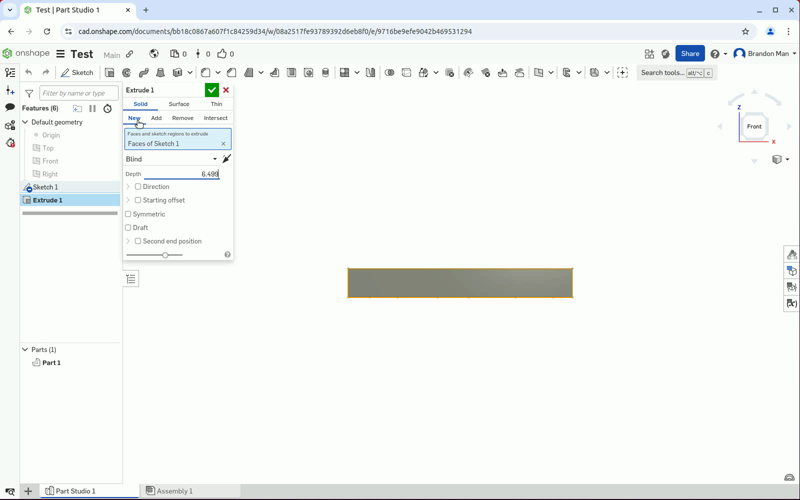
key(enter)
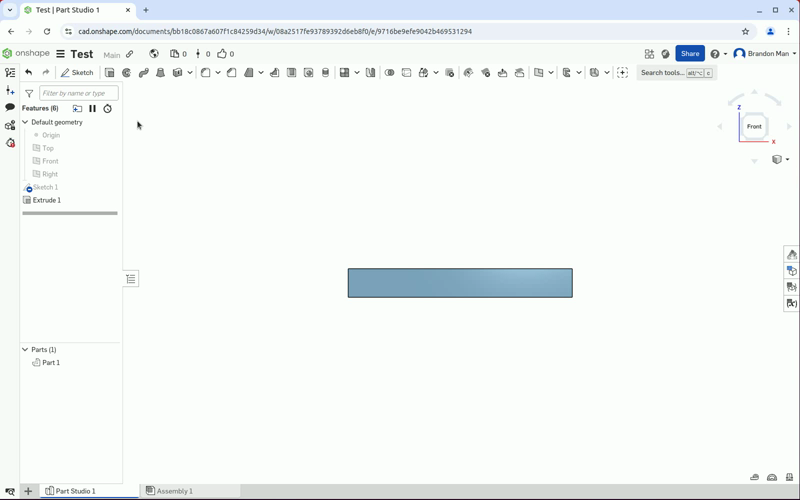
key(shift+h)
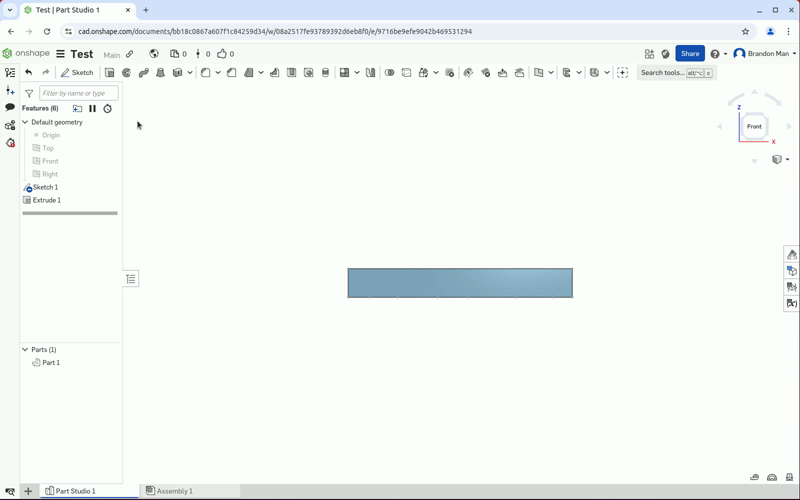
key(shift+h)
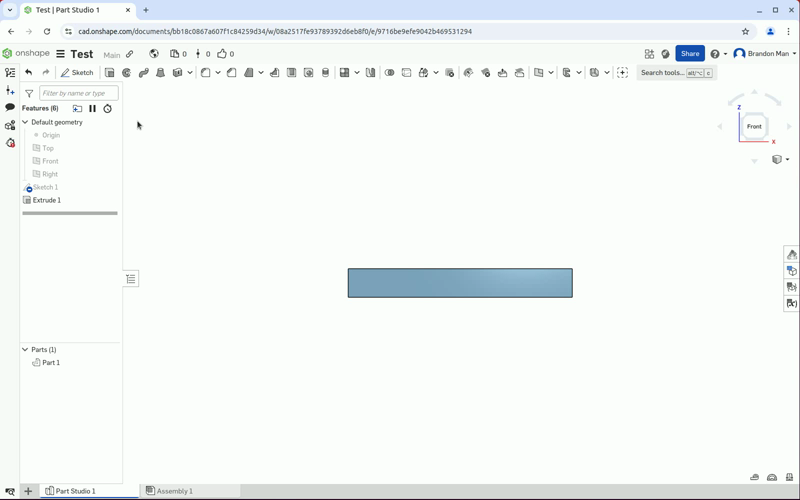
mouse_move(73, 189)
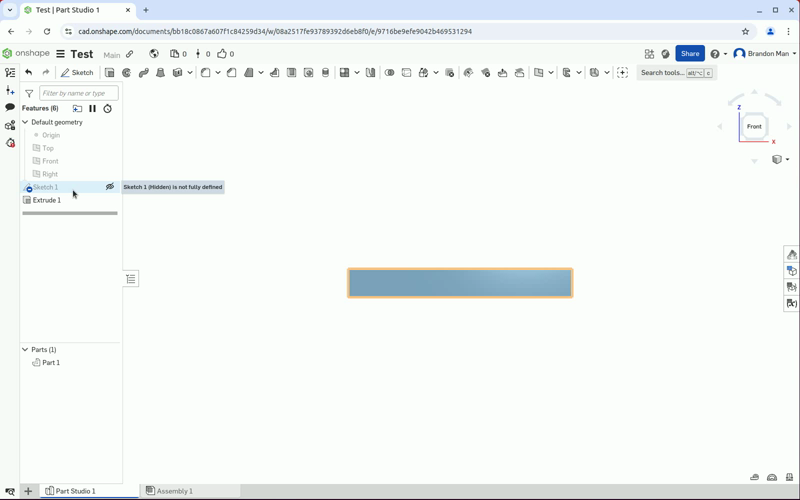
click(73, 189)
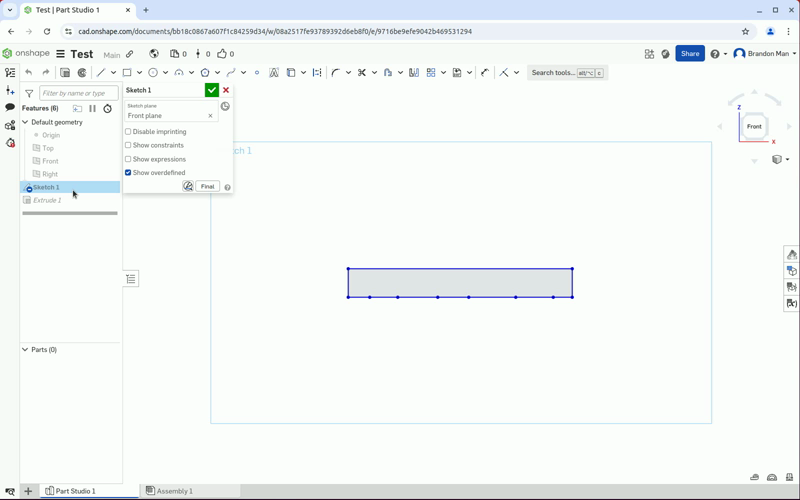
mouse_move(229, 92)
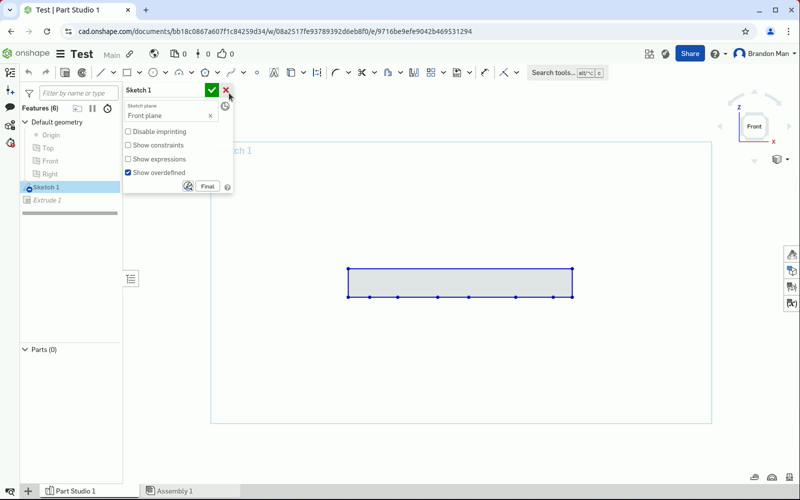
click(229, 92)
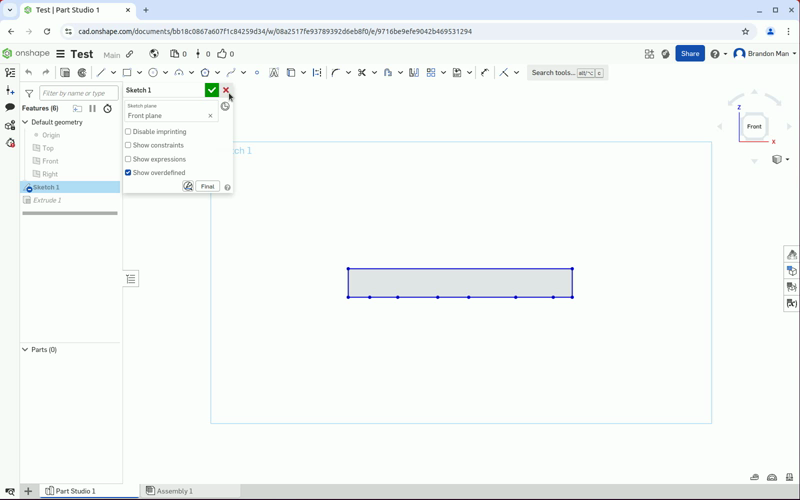
key(shift+s)
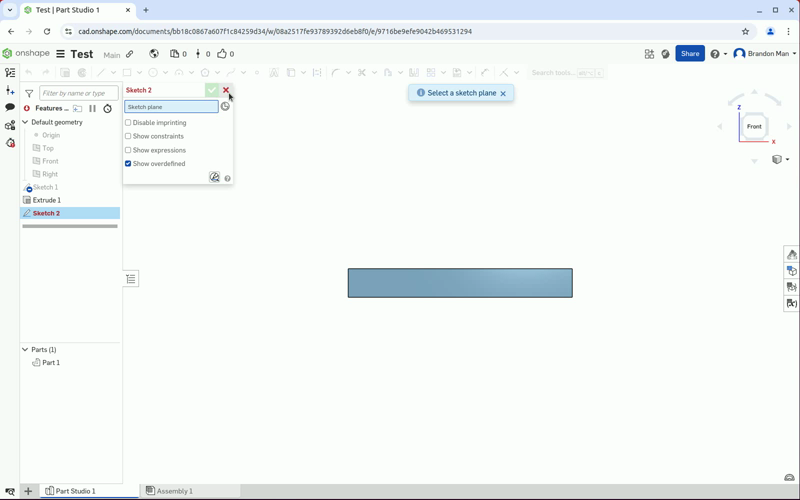
mouse_move(73, 163)
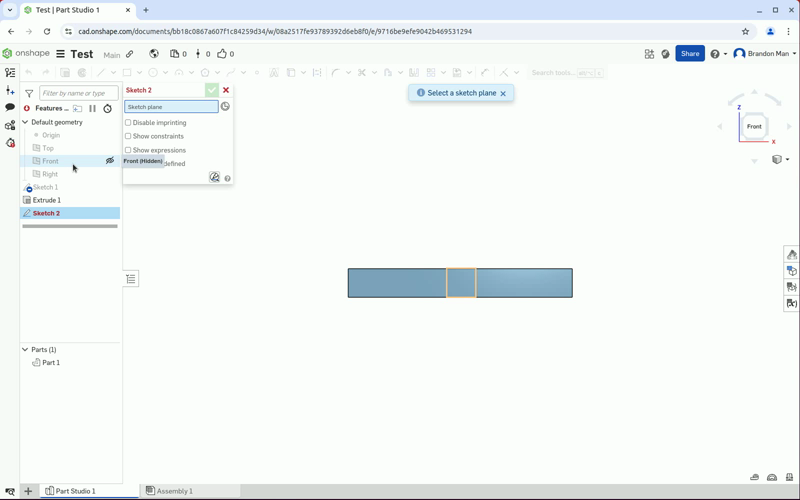
click(73, 163)
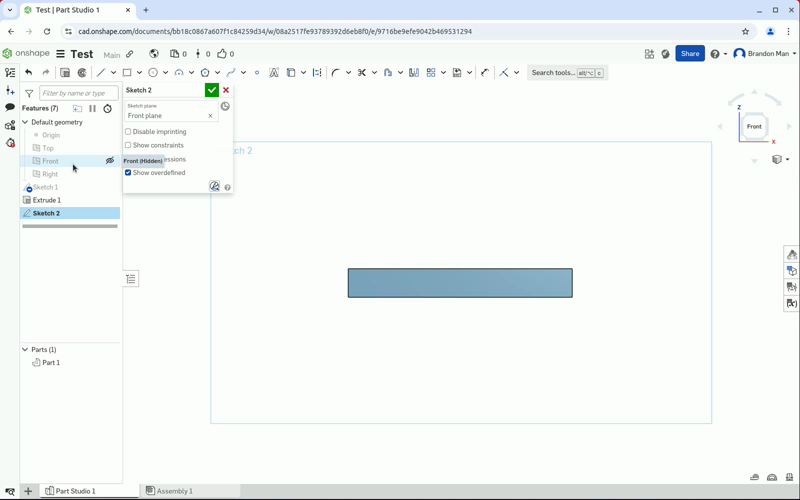
mouse_move(73, 352)
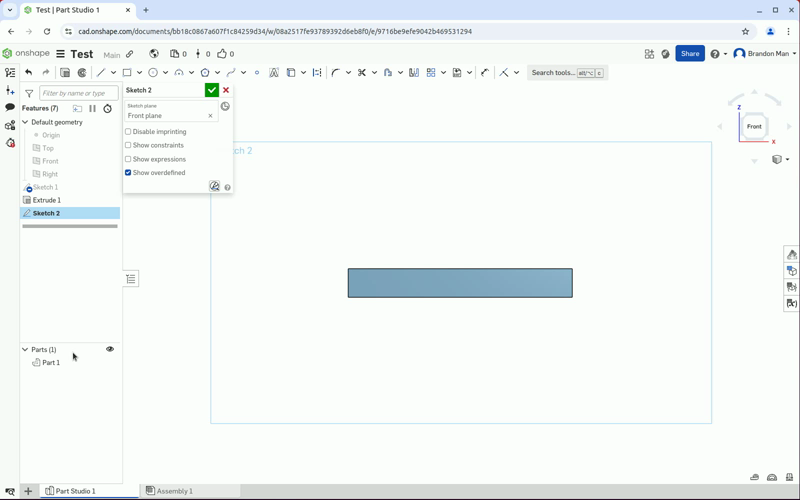
key(y)
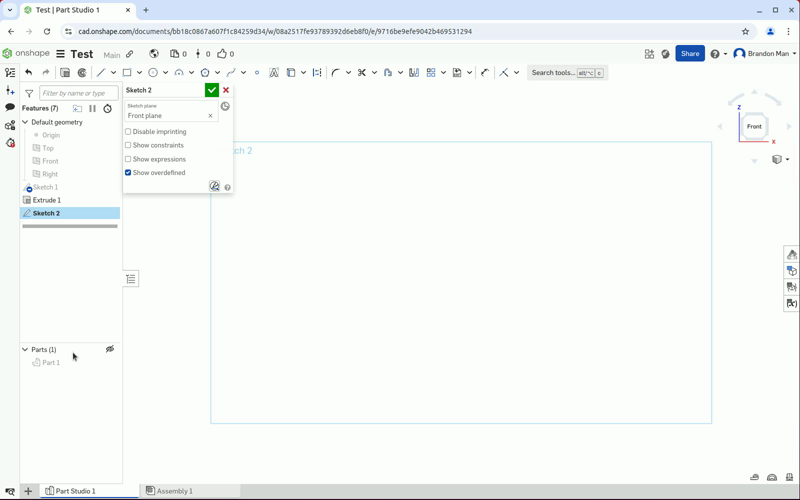
key(l)
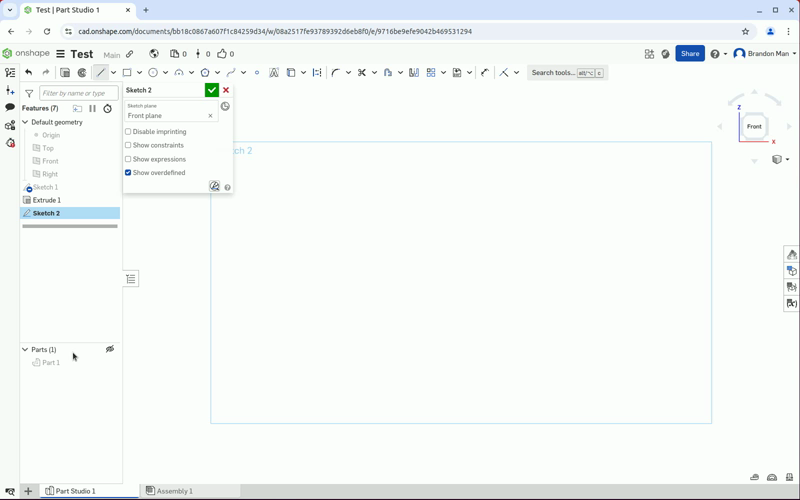
key_down(shift)
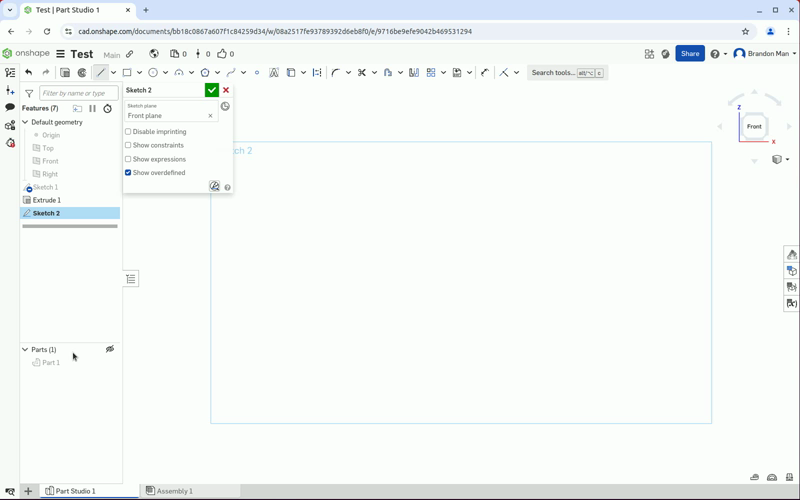
mouse_move(370, 381)
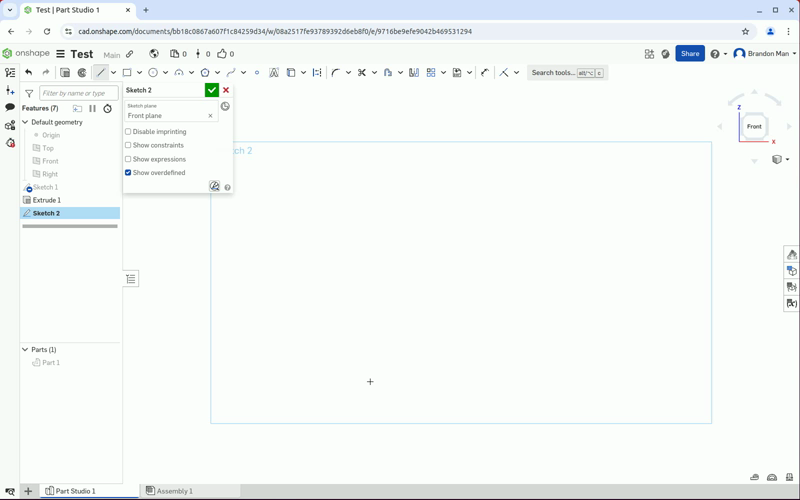
click(370, 381)
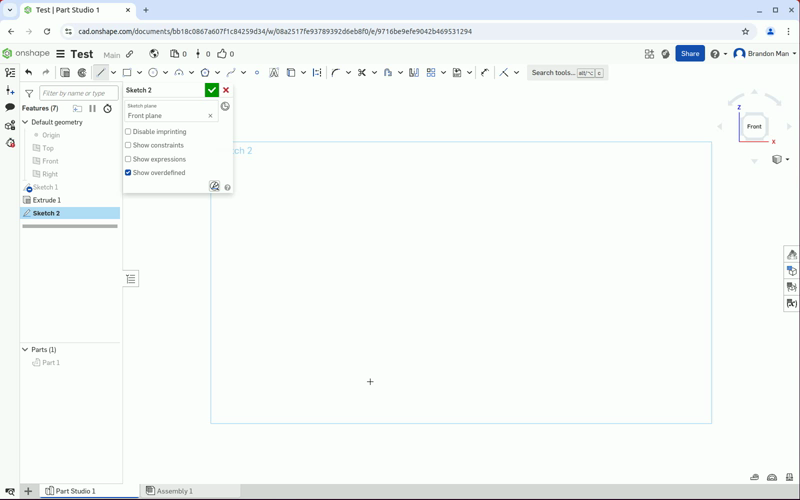
key_up(shift)
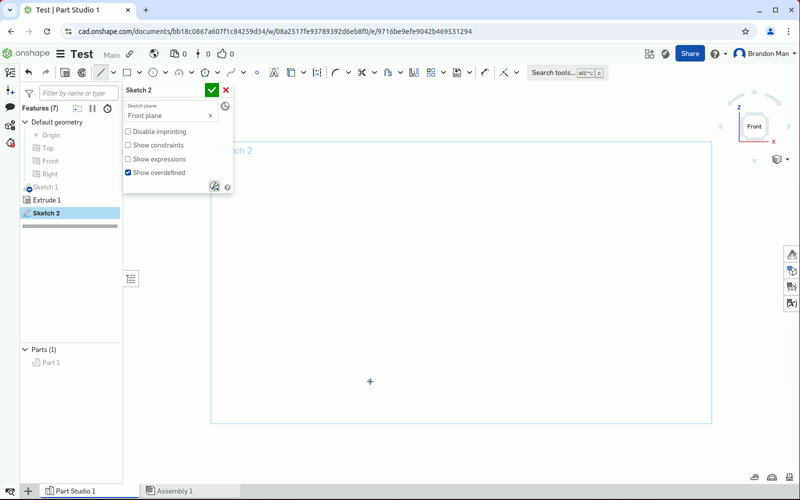
key_down(shift)
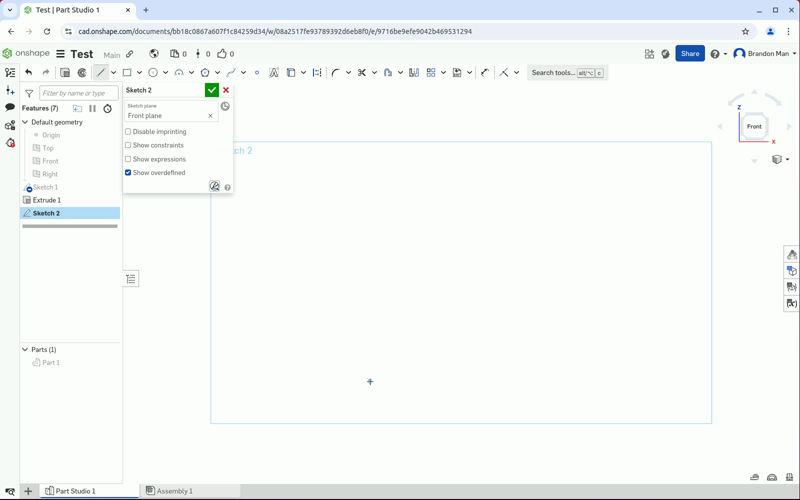
mouse_move(400, 381)
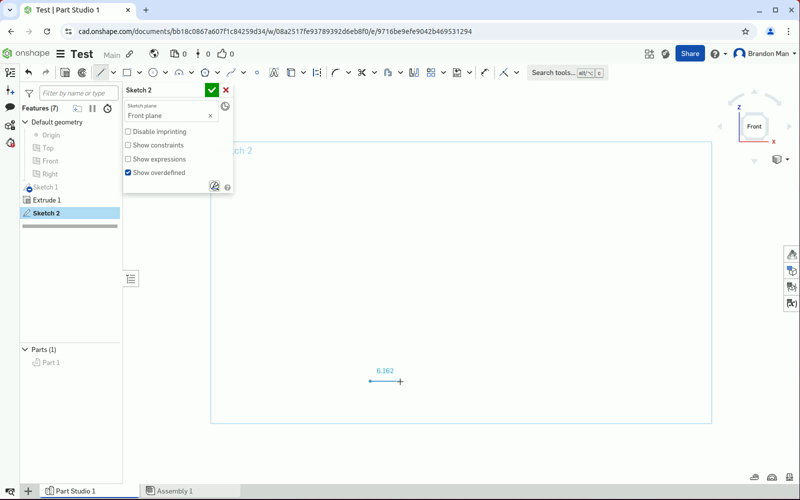
mouse_move(398, 381)
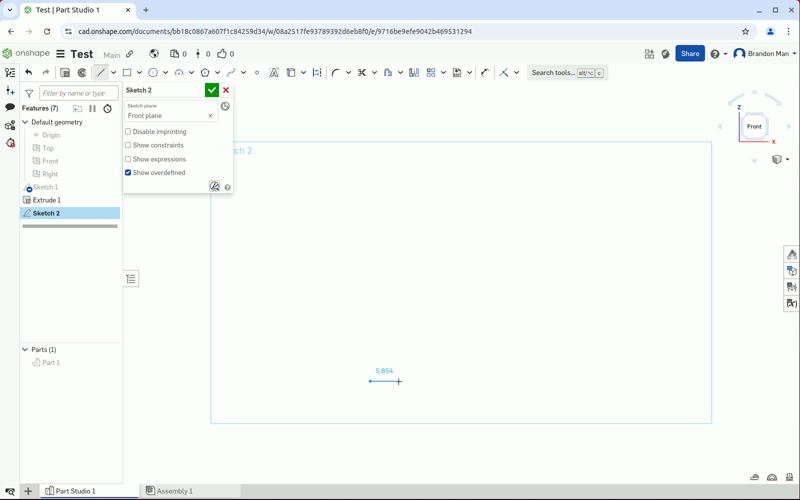
click(398, 381)
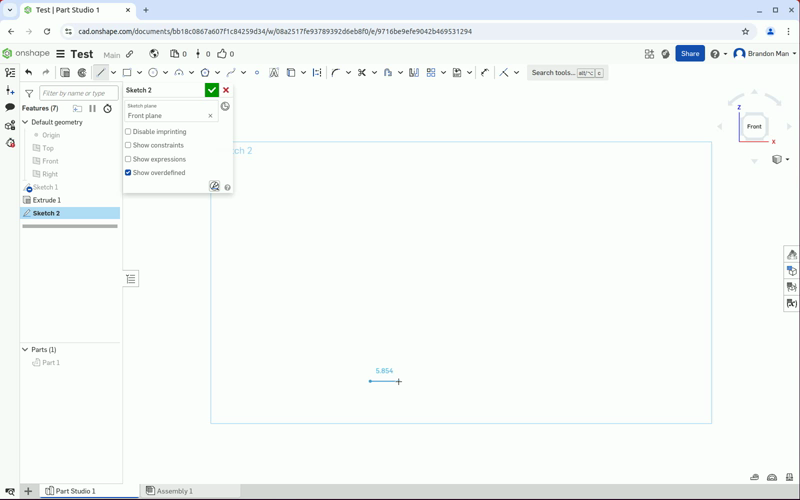
key_up(shift)
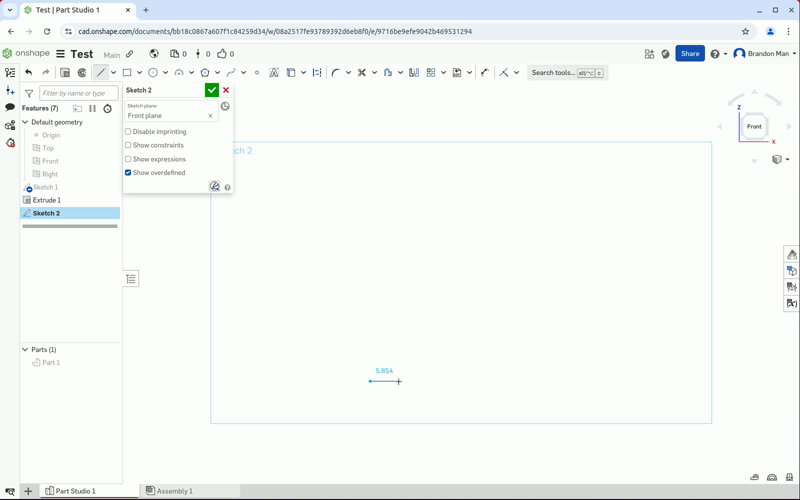
key_down(shift)
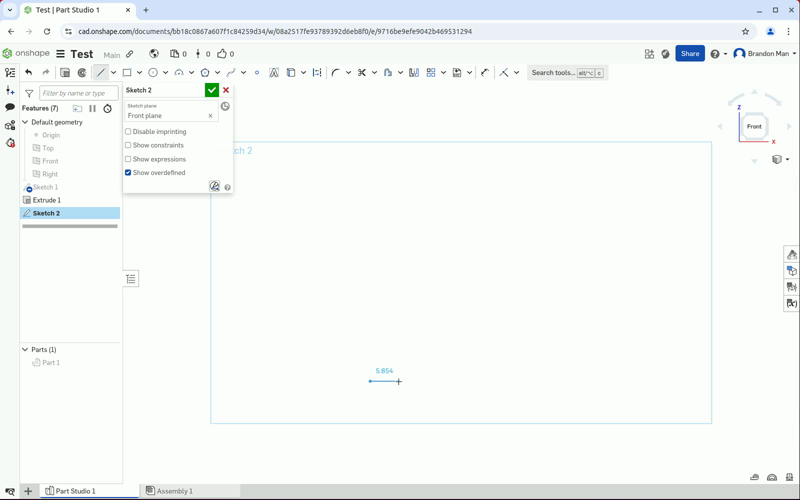
mouse_move(398, 296)
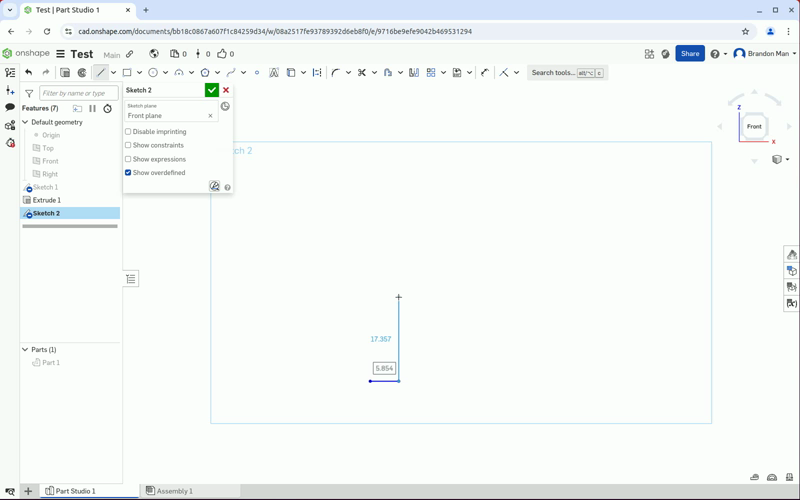
click(398, 296)
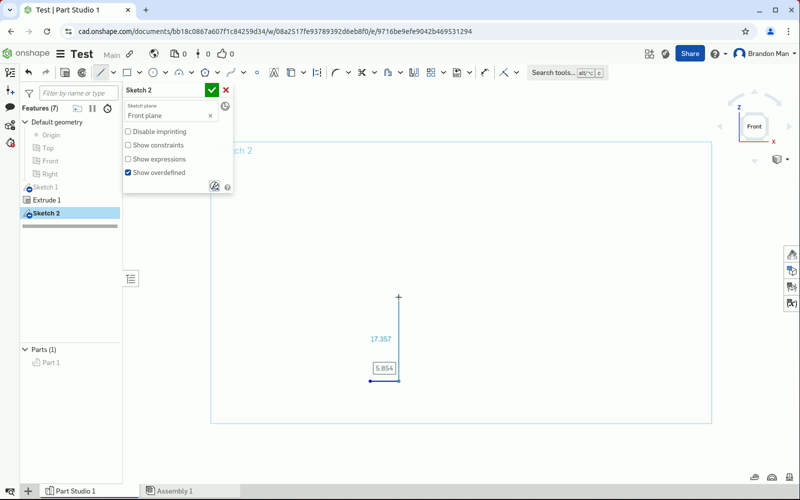
key_up(shift)
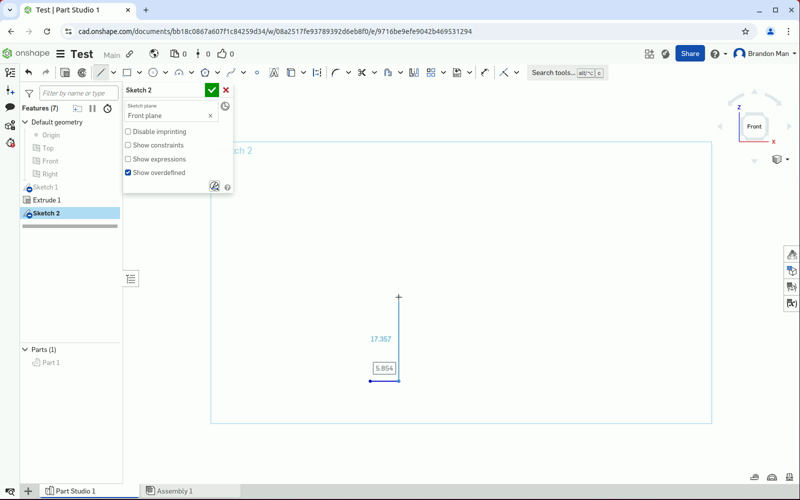
key_down(shift)
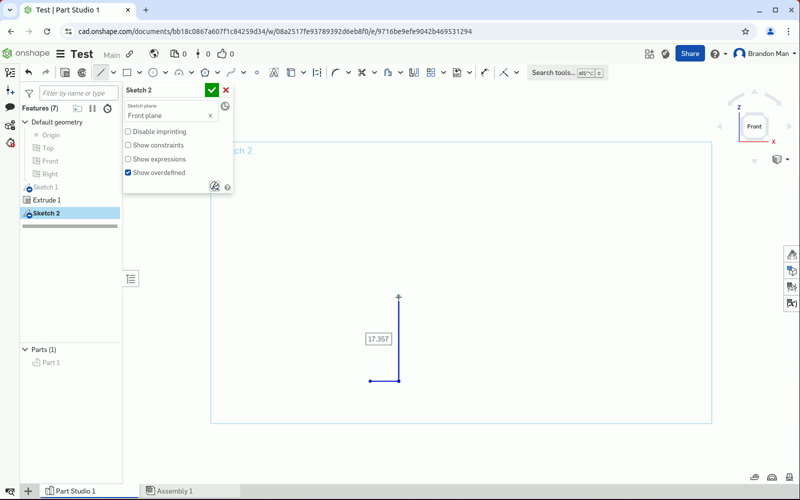
mouse_move(428, 296)
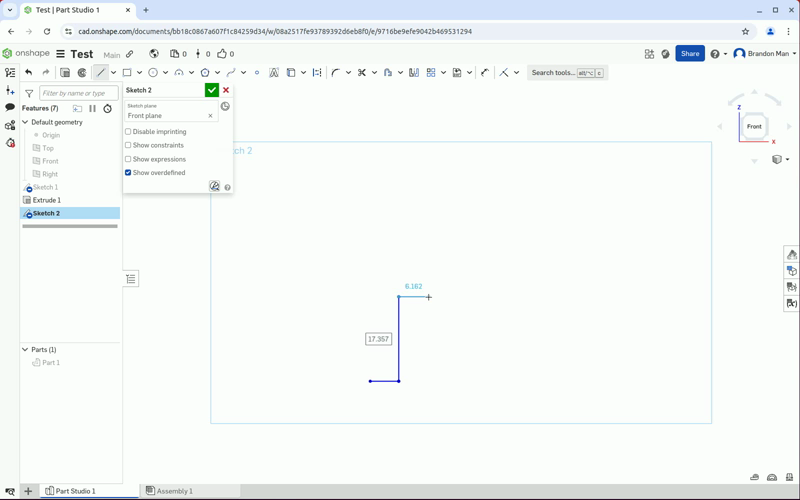
mouse_move(370, 296)
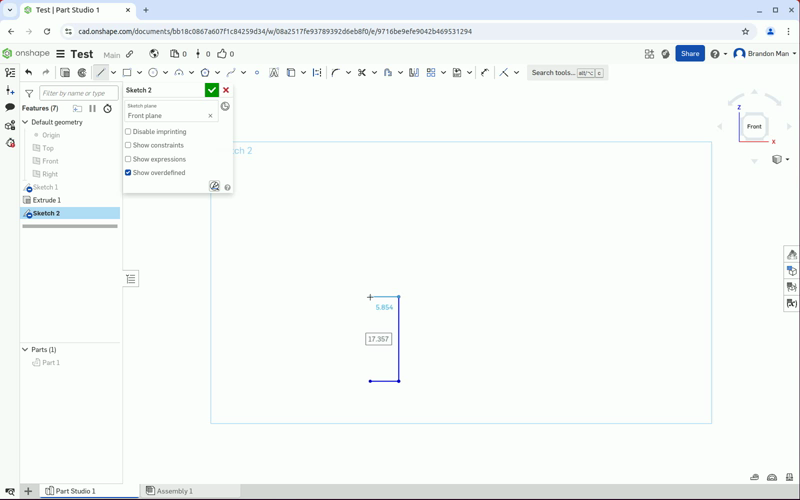
click(370, 296)
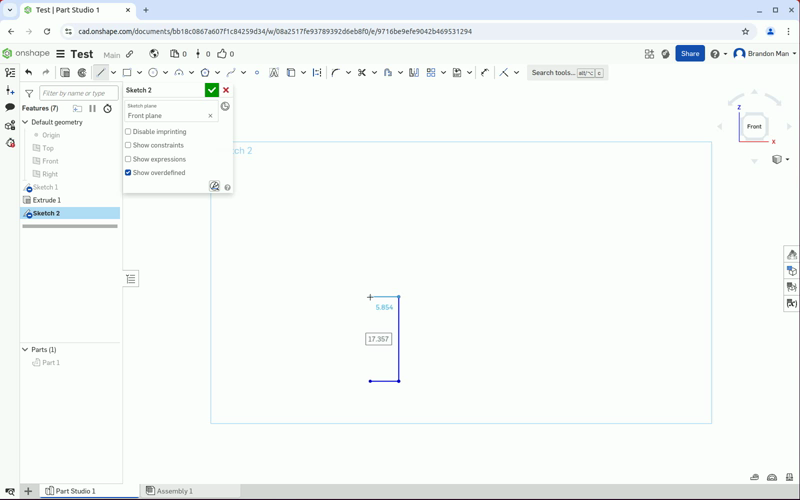
key_up(shift)
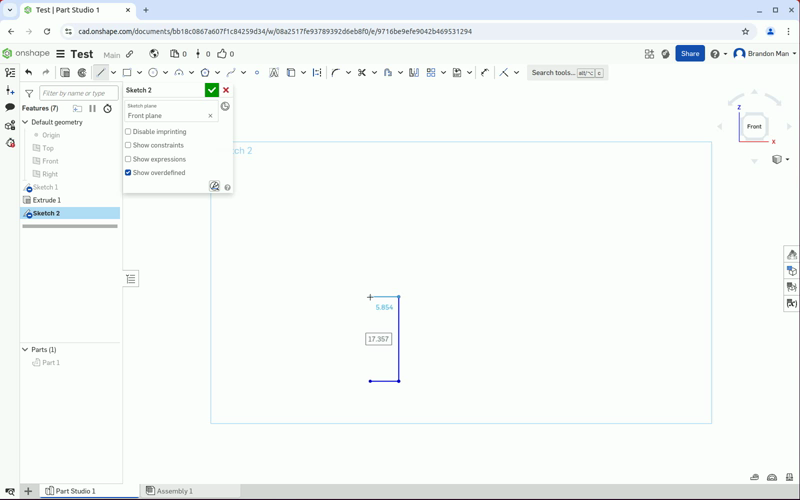
key_down(shift)
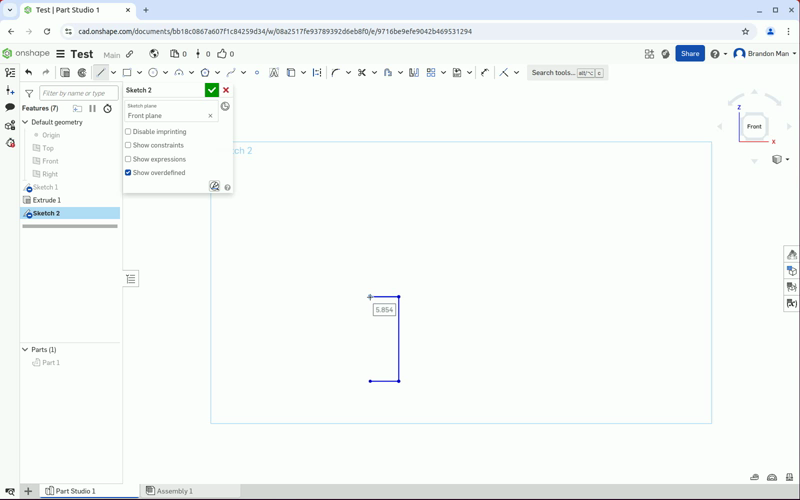
mouse_move(370, 381)
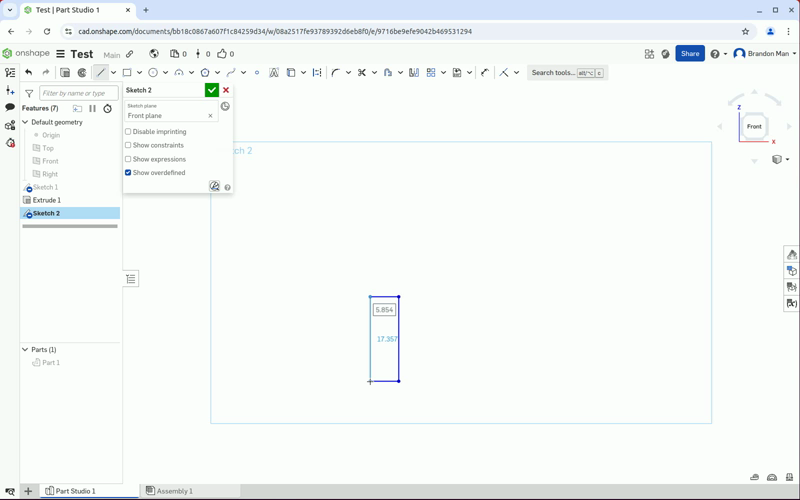
key_up(shift)
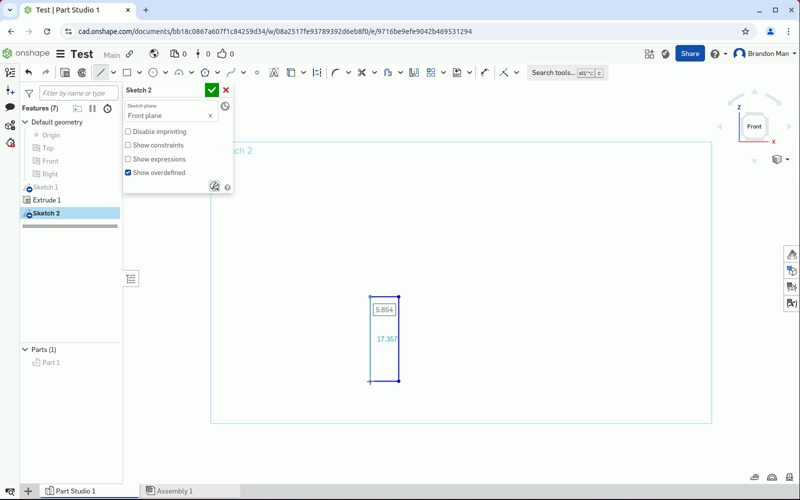
click(370, 381)
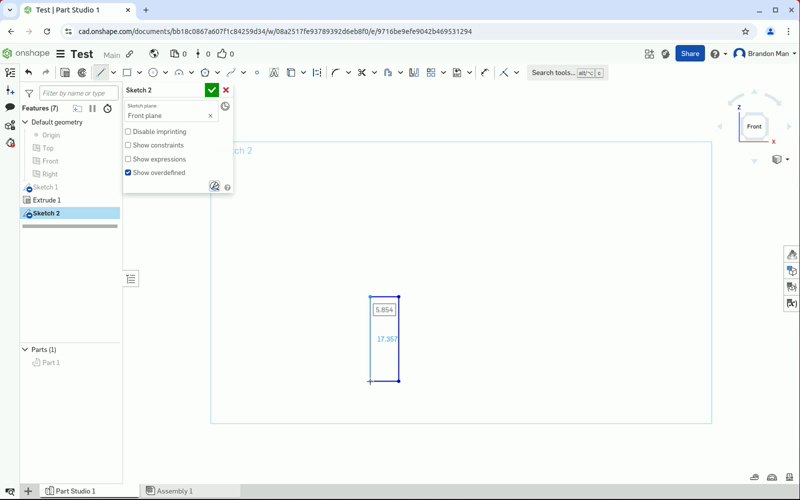
key(esc)
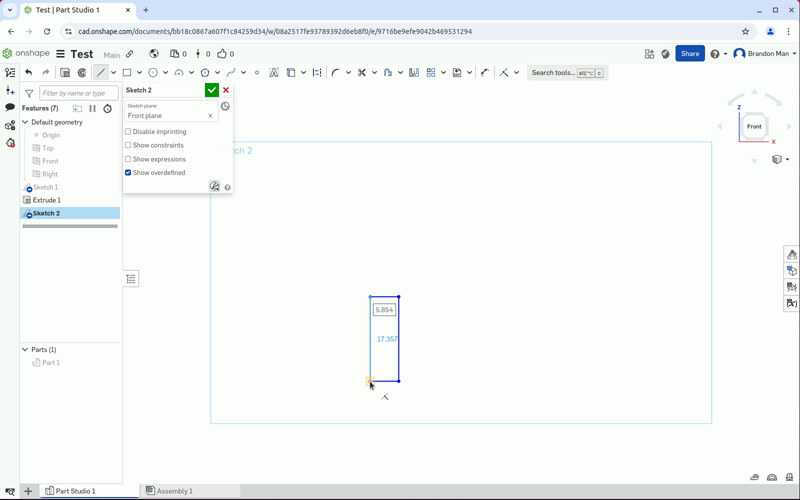
mouse_move(385, 379)
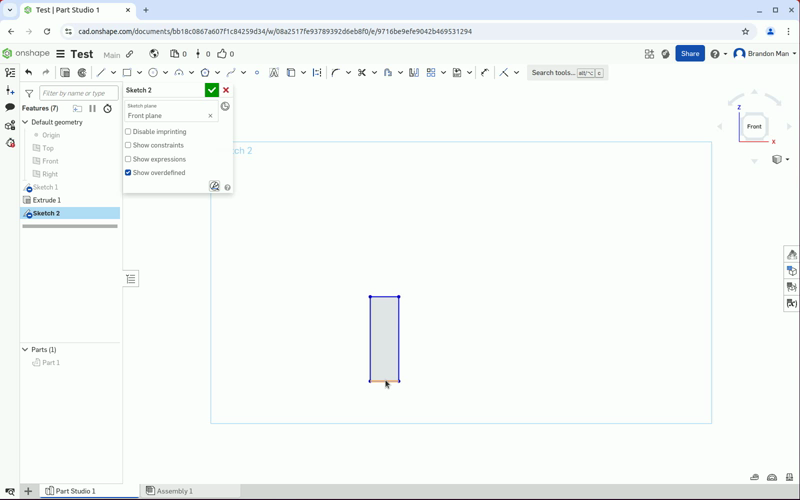
click(385, 379)
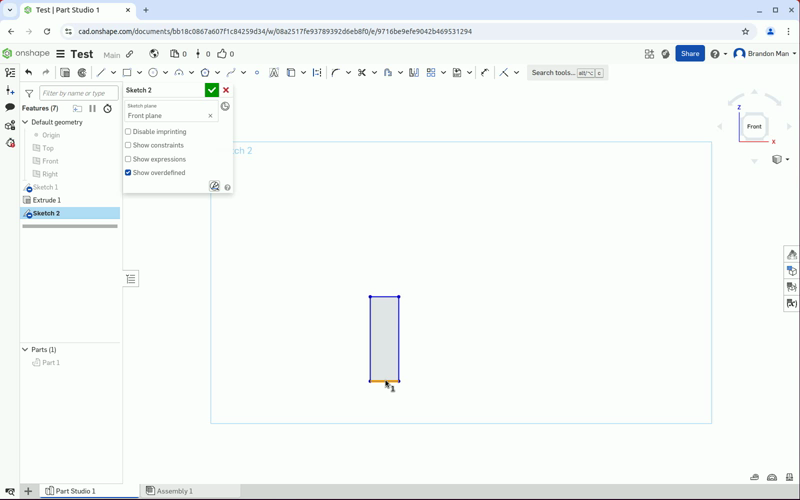
mouse_move(73, 352)
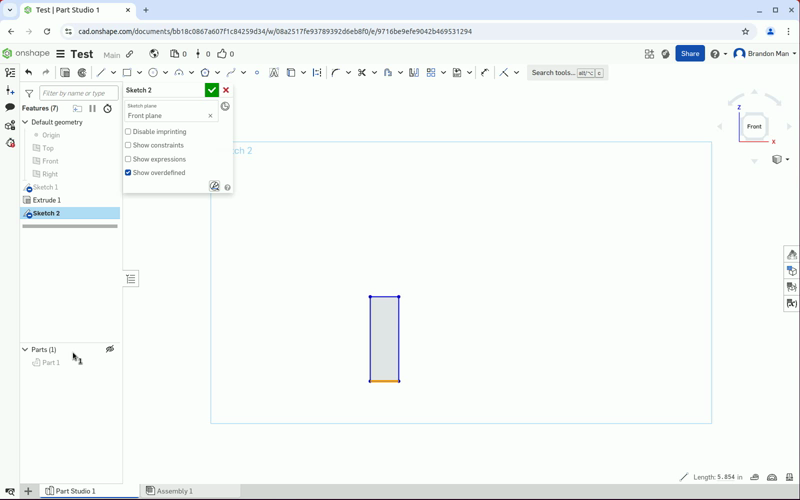
key(shift+y)
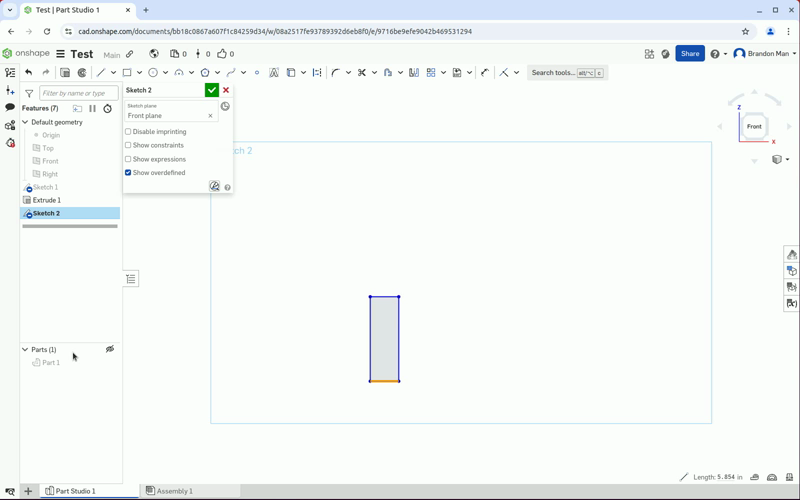
key(shift+e)
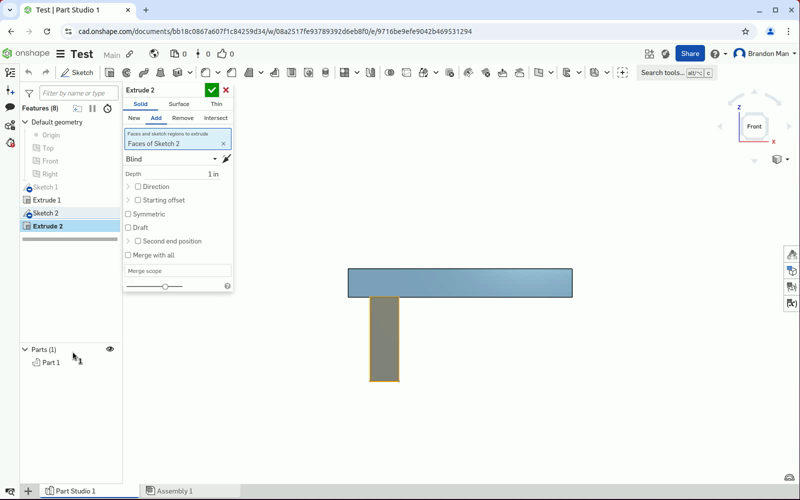
mouse_move(143, 106)
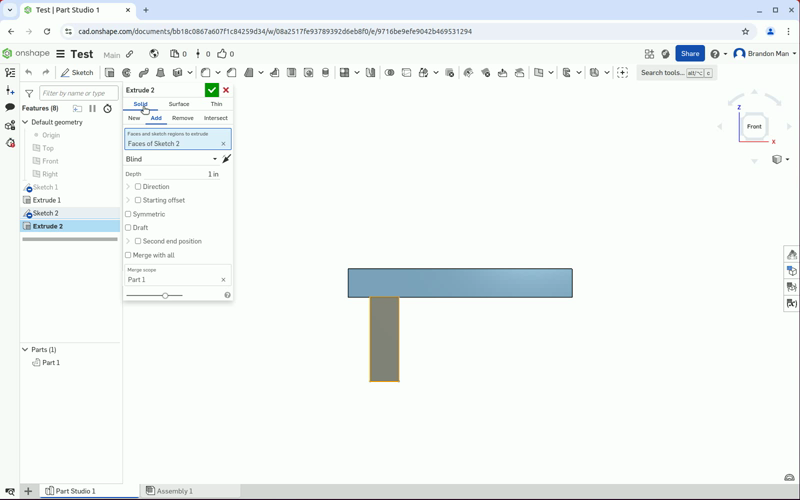
click(143, 106)
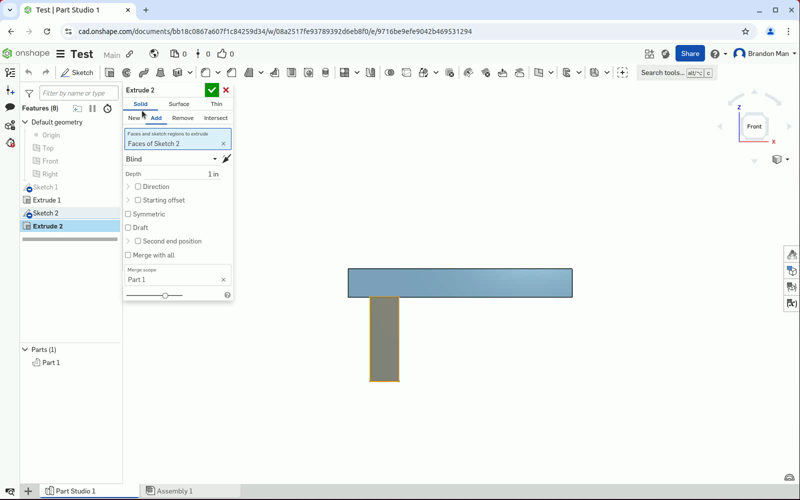
mouse_move(137, 120)
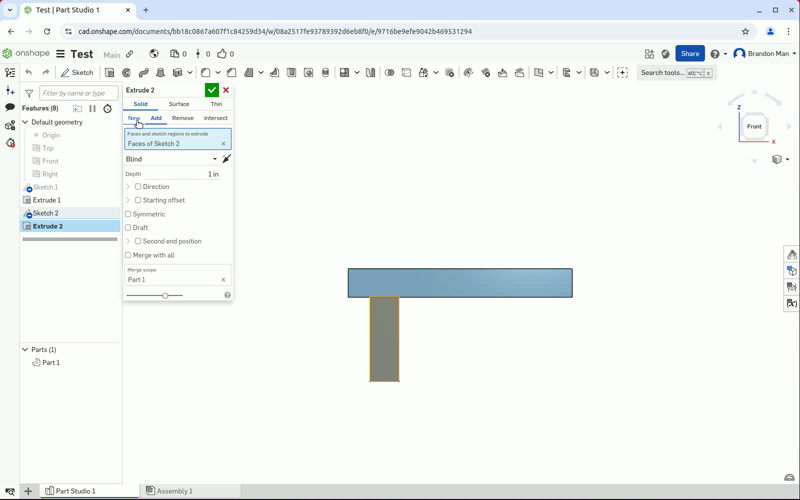
click(137, 120)
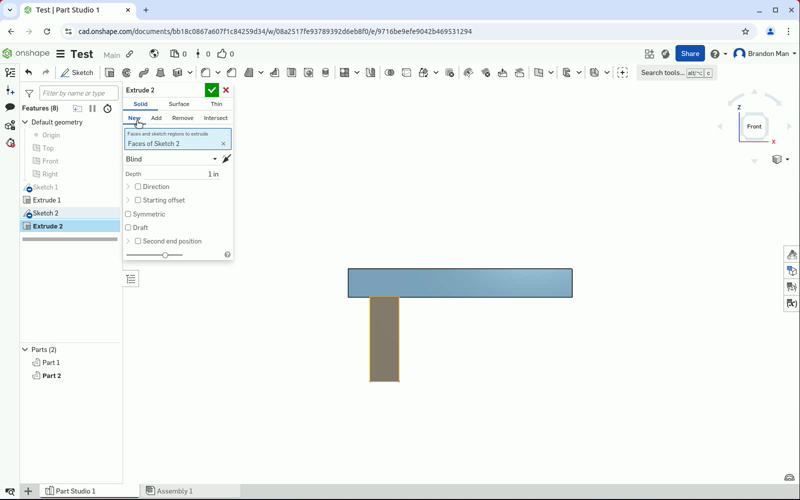
key(tab, 4)
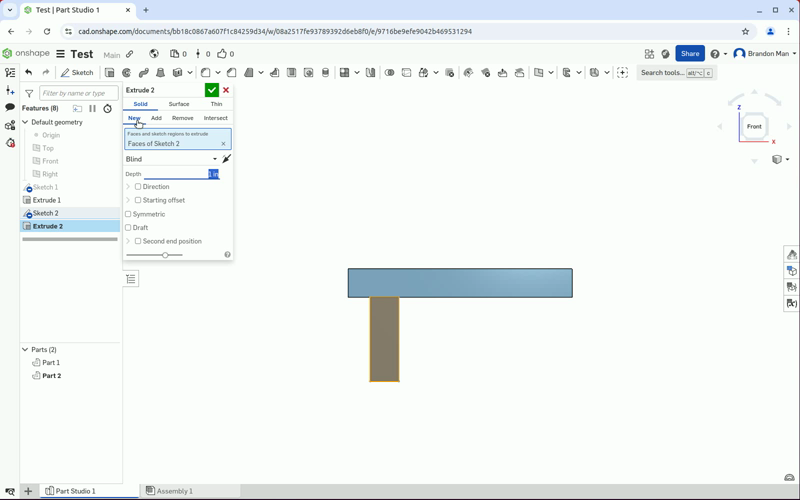
text(6.499)
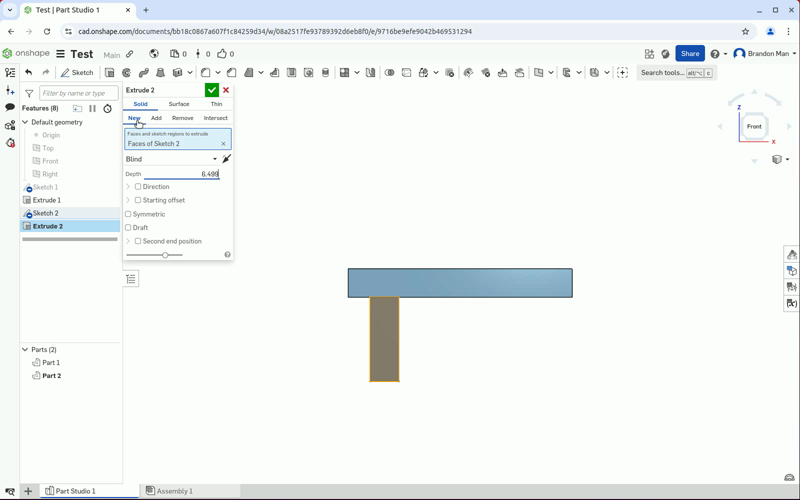
key(enter)
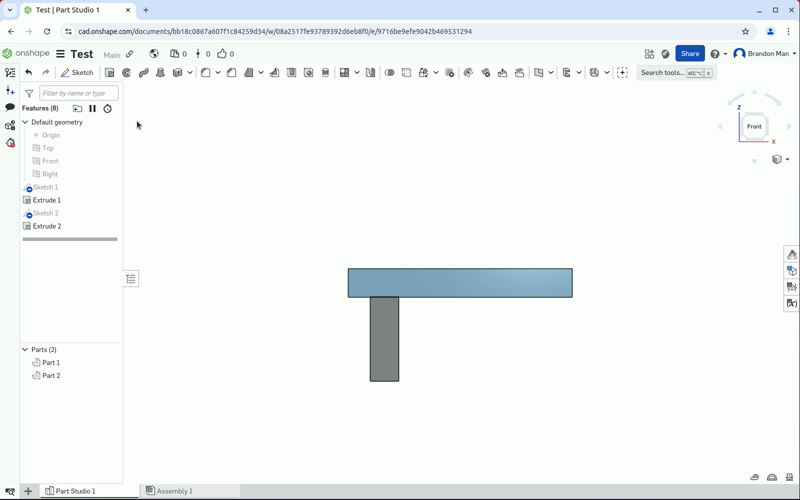
key(shift+h)
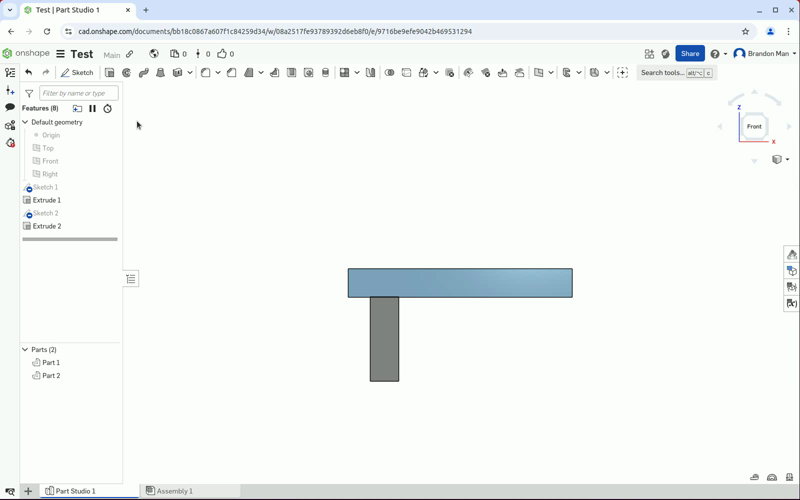
key(shift+h)
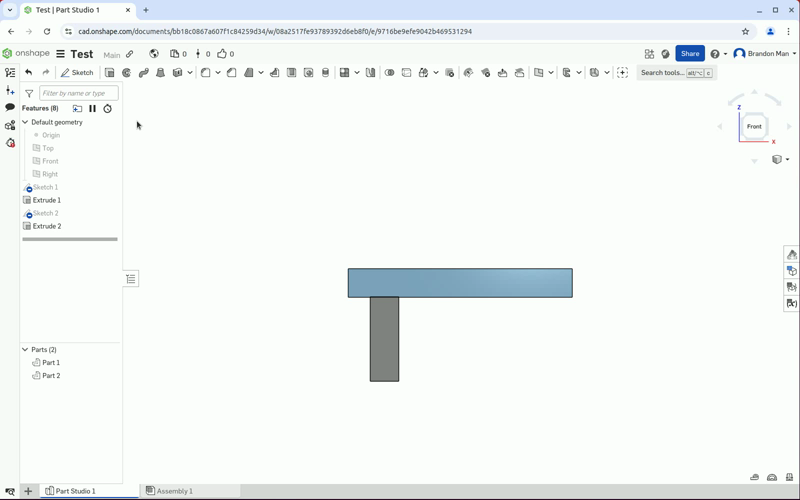
mouse_move(73, 189)
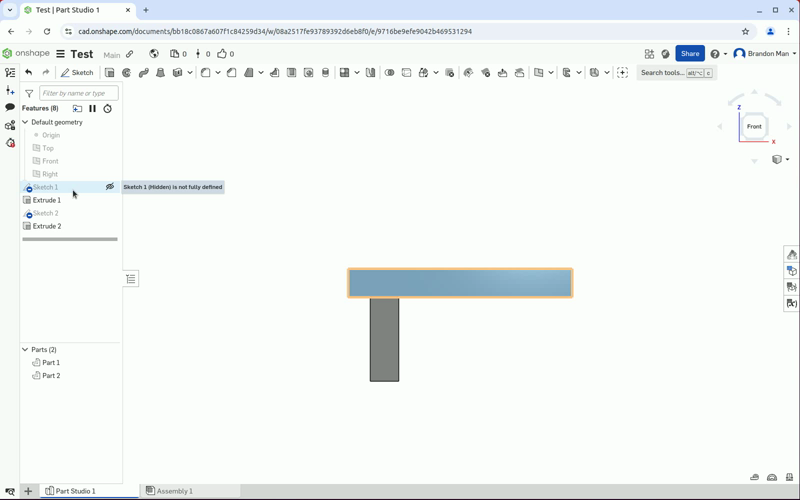
click(73, 189)
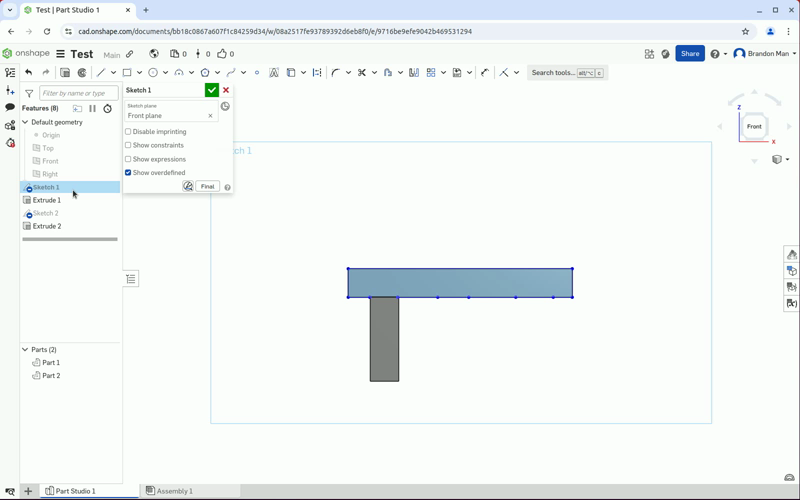
mouse_move(229, 92)
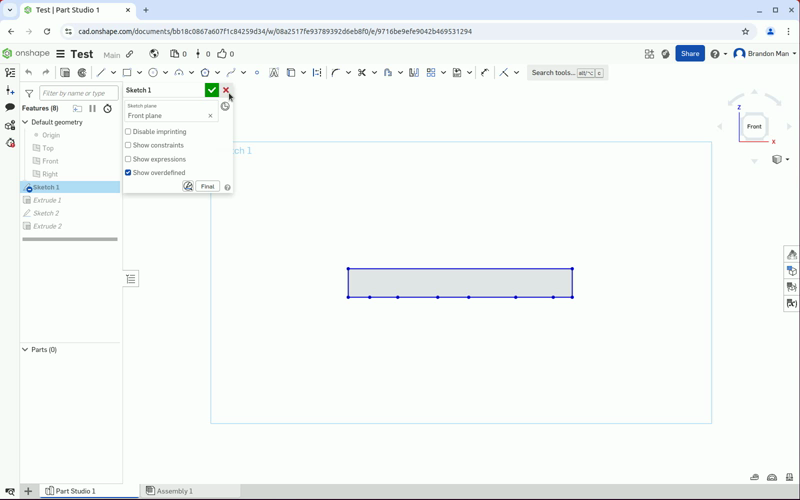
click(229, 92)
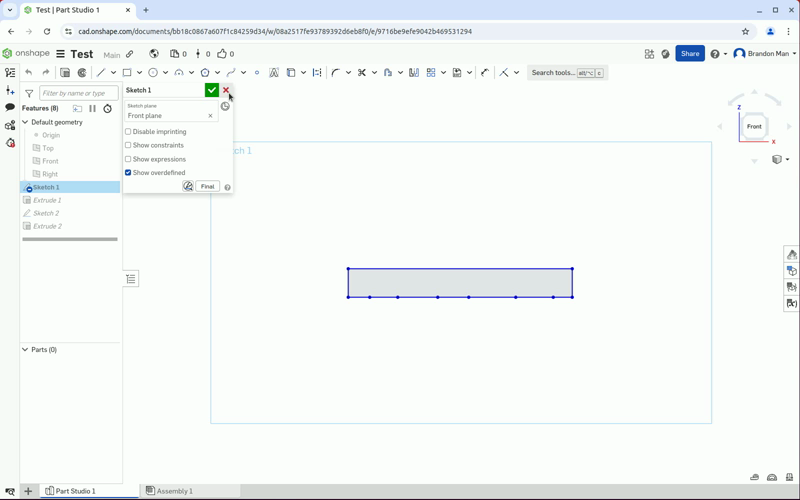
key(shift+s)
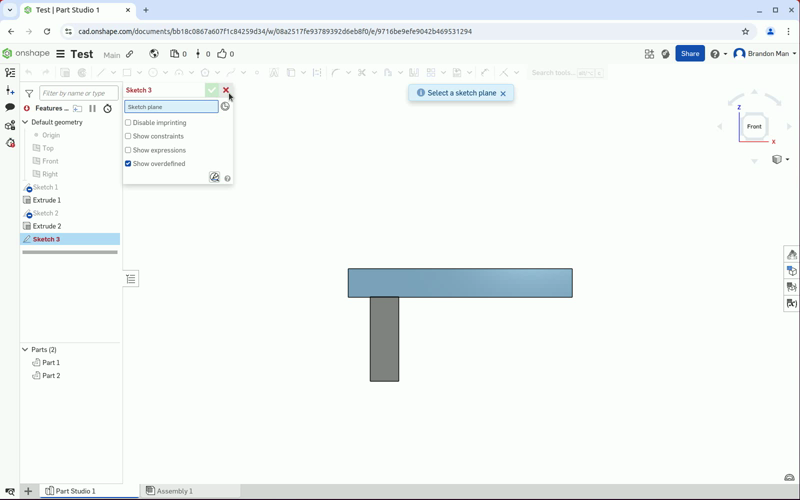
mouse_move(73, 163)
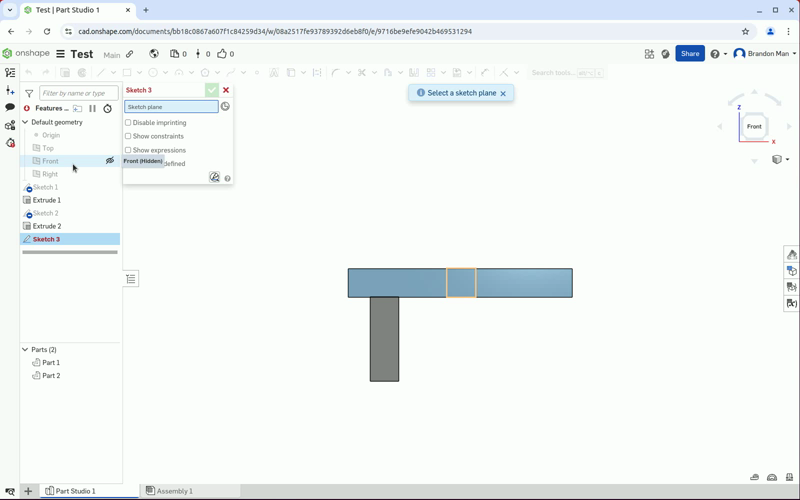
click(73, 163)
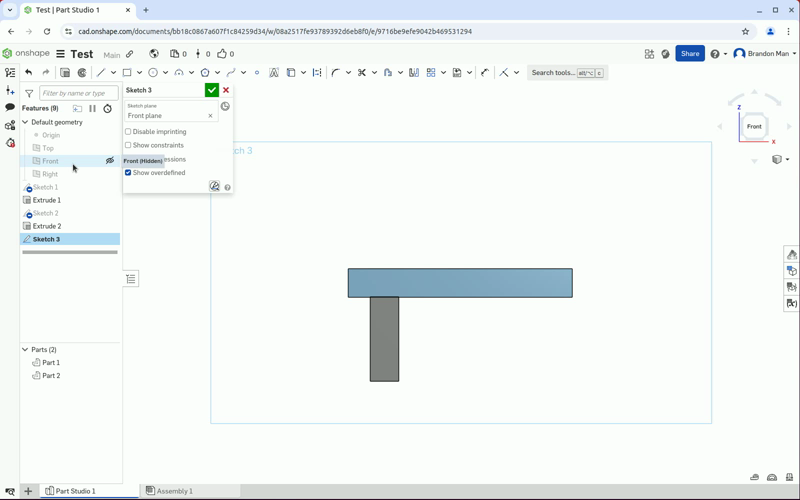
mouse_move(73, 352)
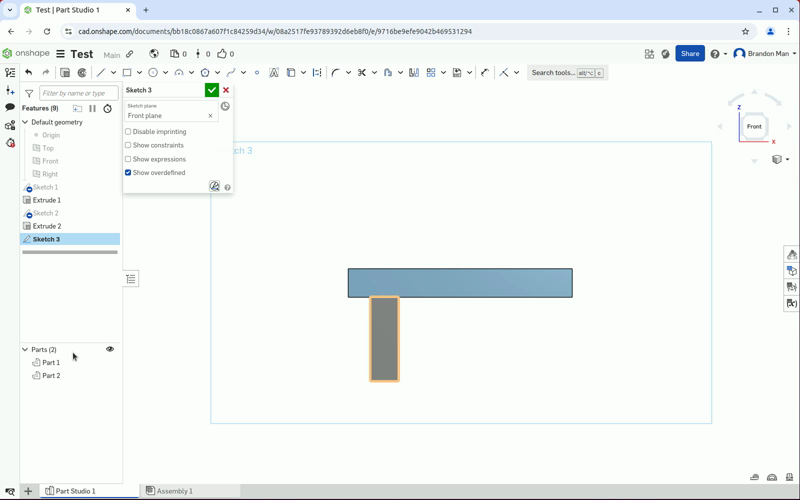
key(y)
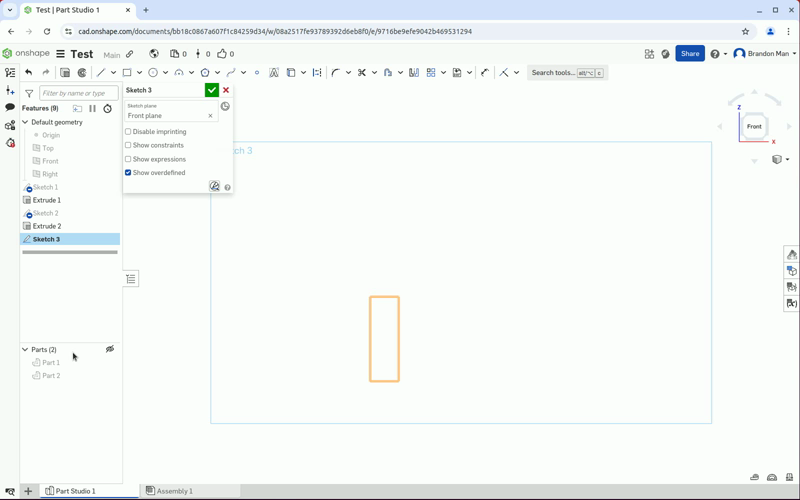
key(l)
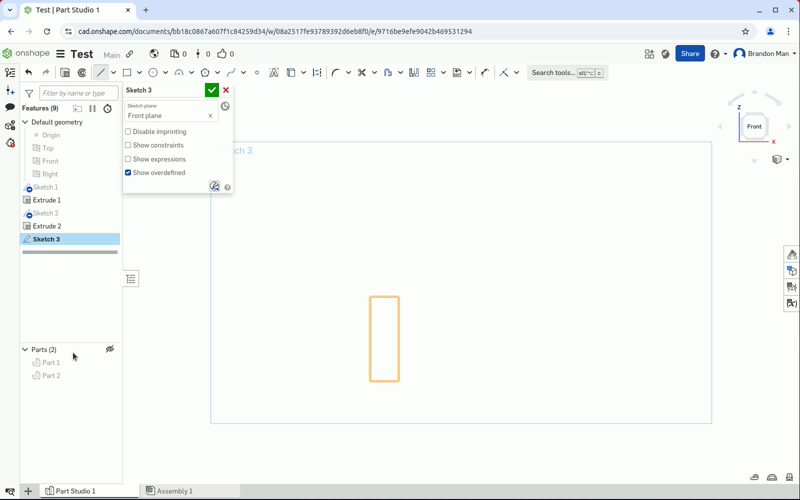
key_down(shift)
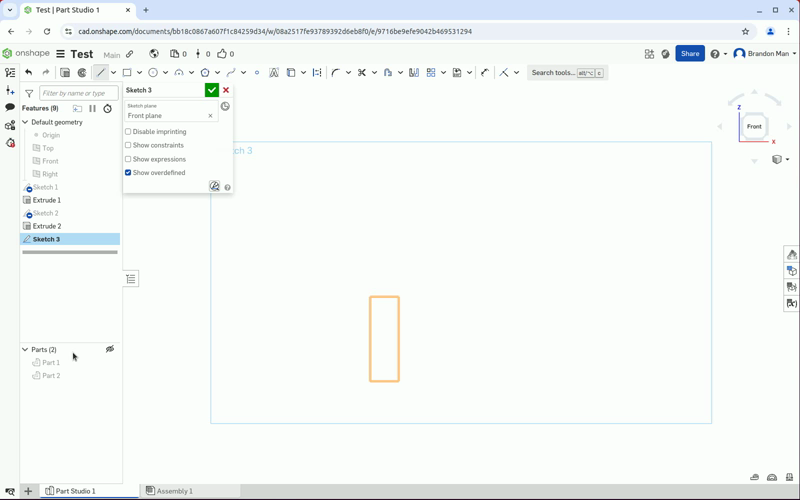
mouse_move(438, 380)
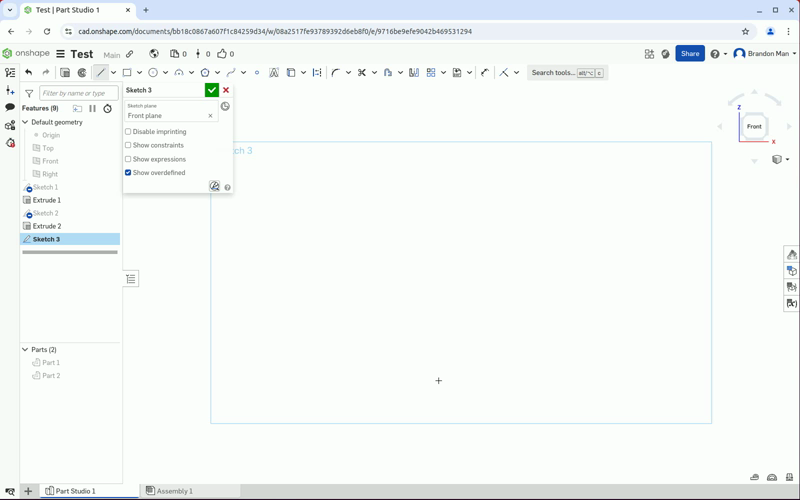
click(438, 380)
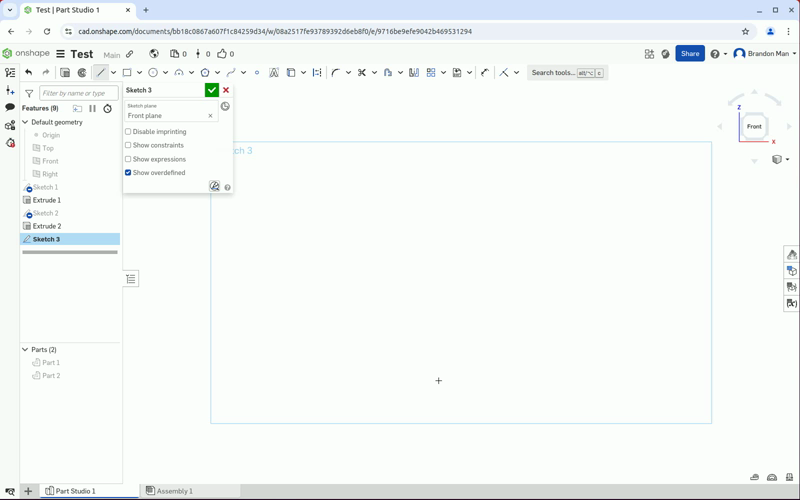
key_up(shift)
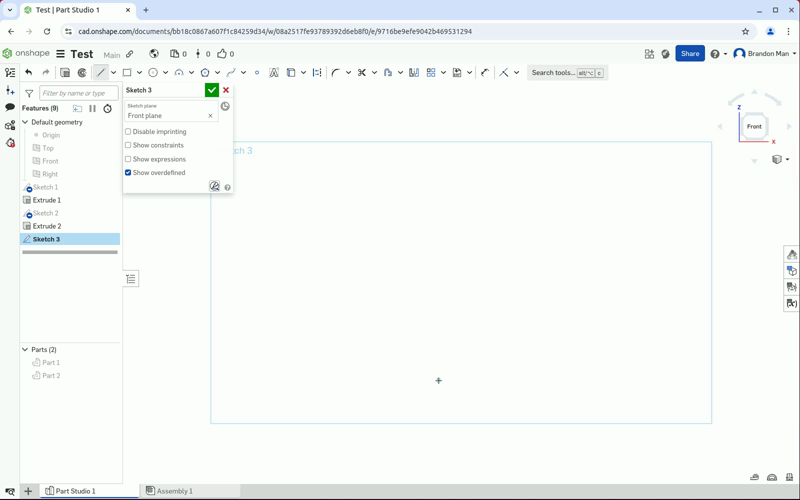
key_down(shift)
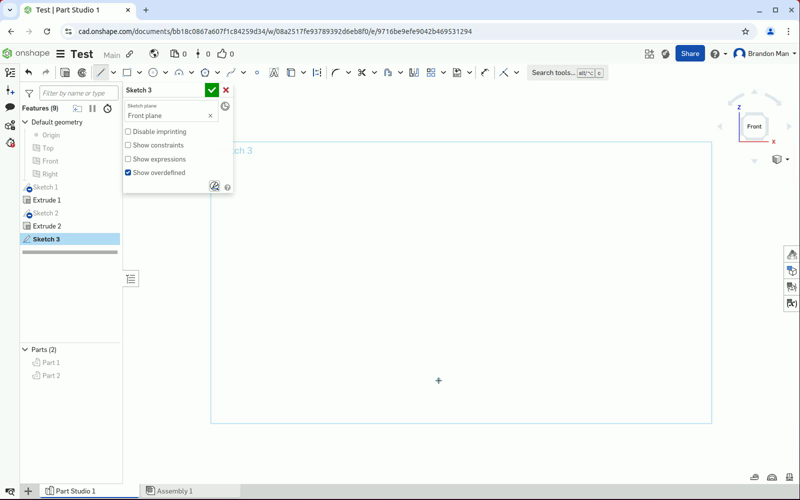
mouse_move(468, 380)
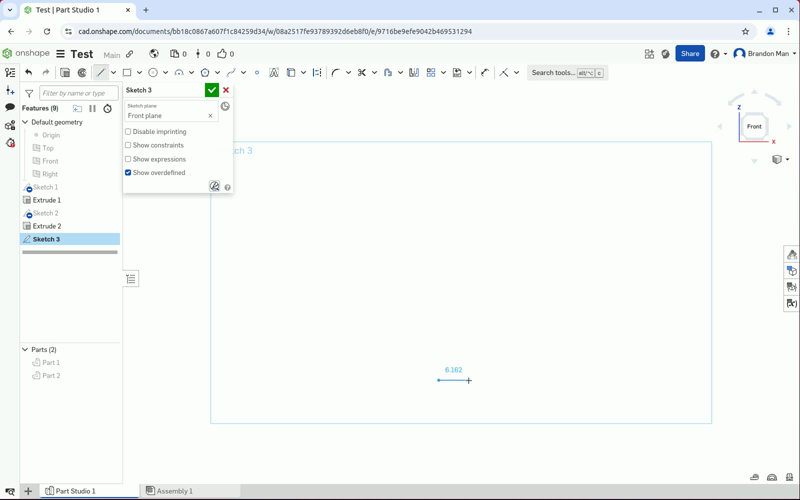
mouse_move(469, 380)
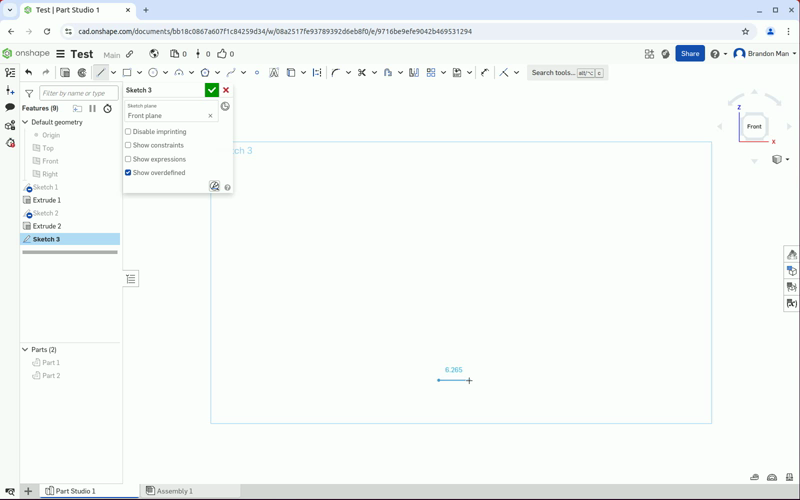
click(469, 380)
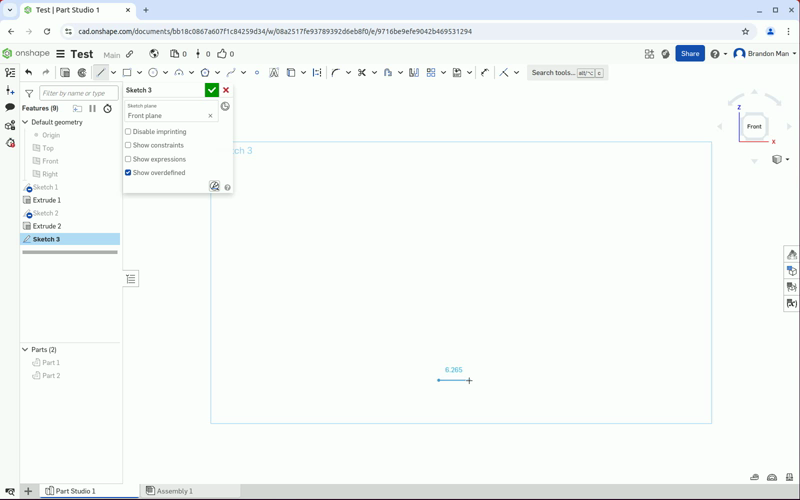
key_up(shift)
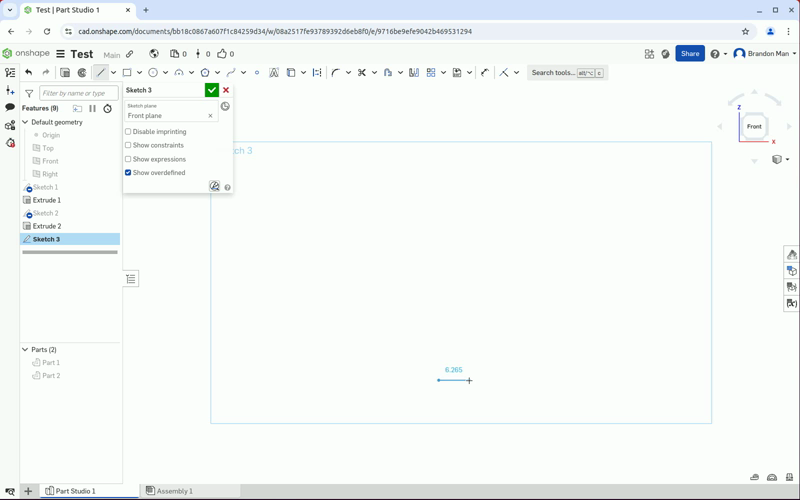
key_down(shift)
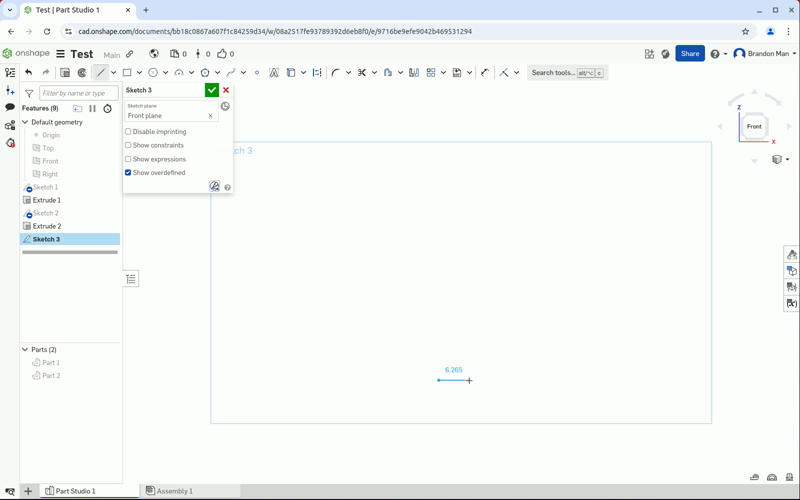
mouse_move(469, 296)
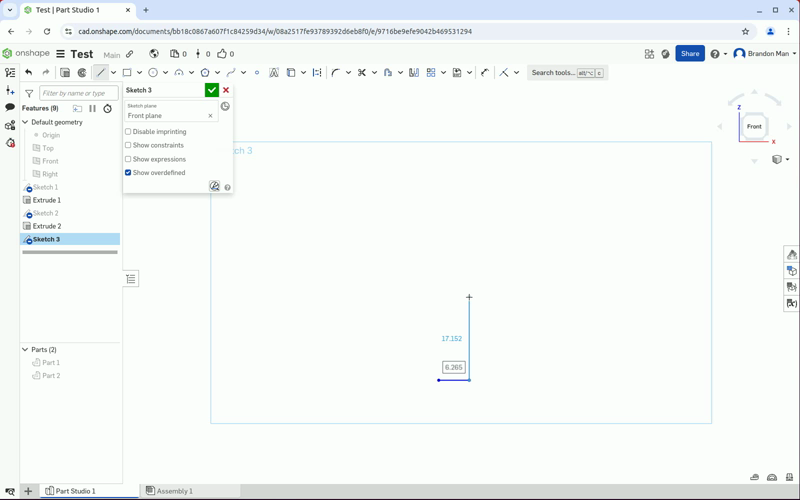
click(469, 296)
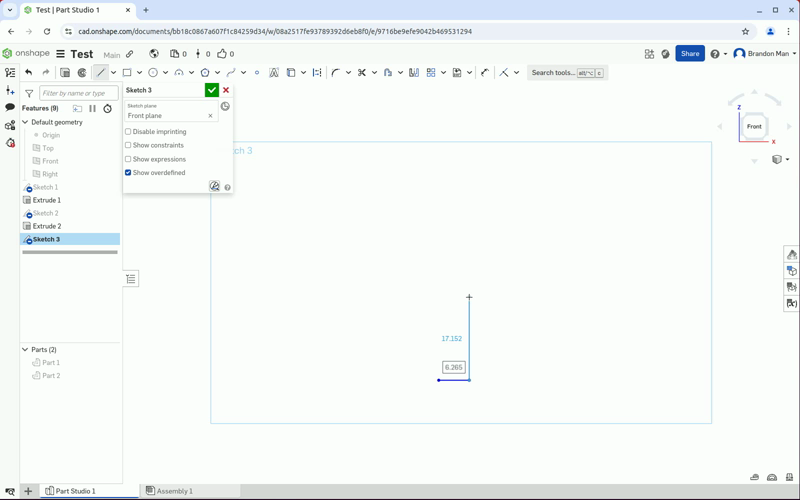
key_up(shift)
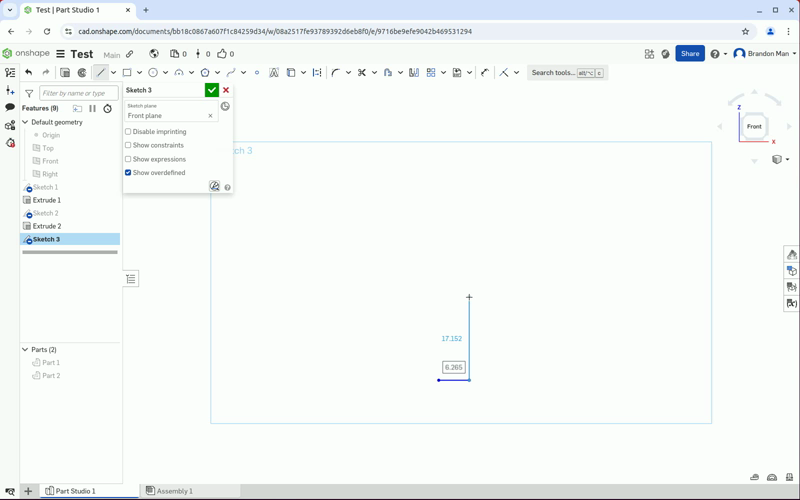
key_down(shift)
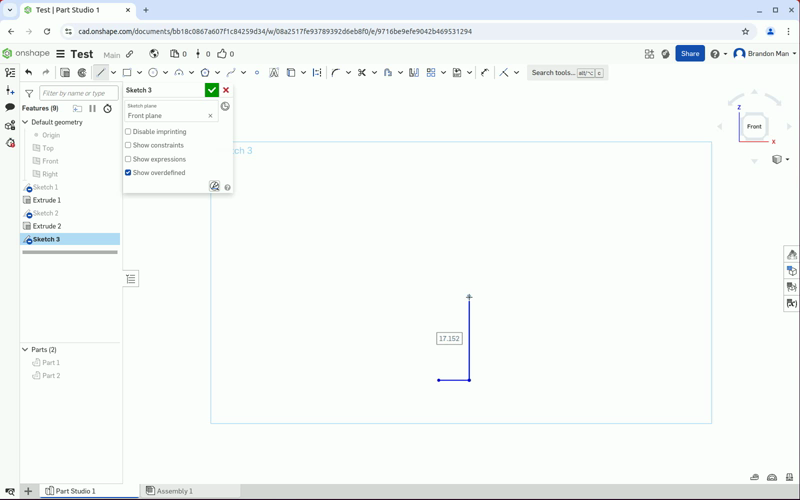
mouse_move(499, 296)
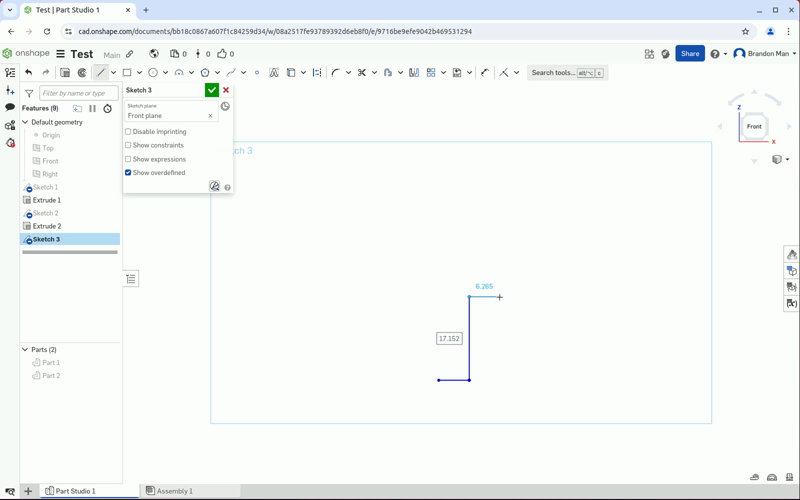
mouse_move(438, 296)
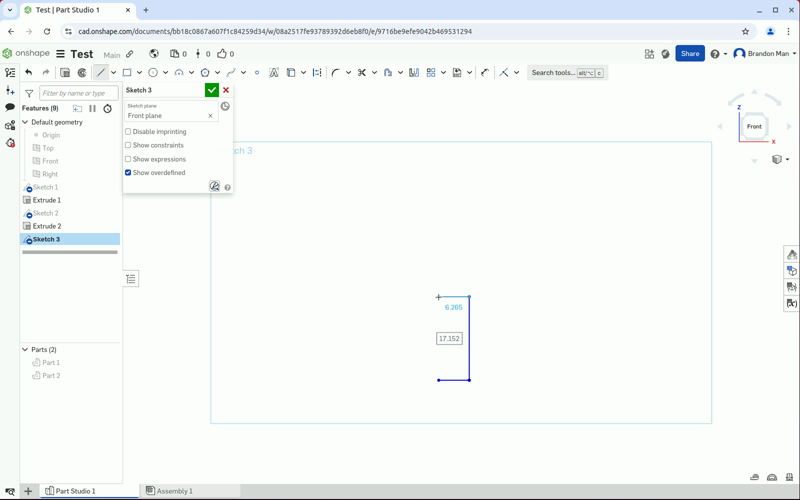
click(438, 296)
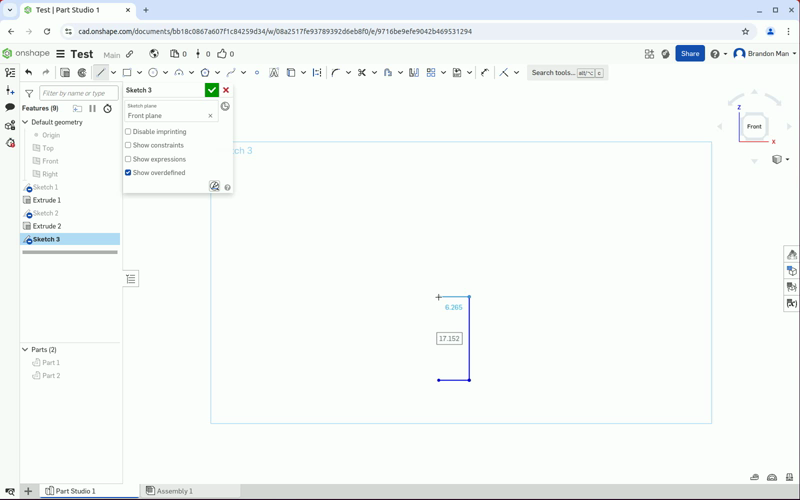
key_up(shift)
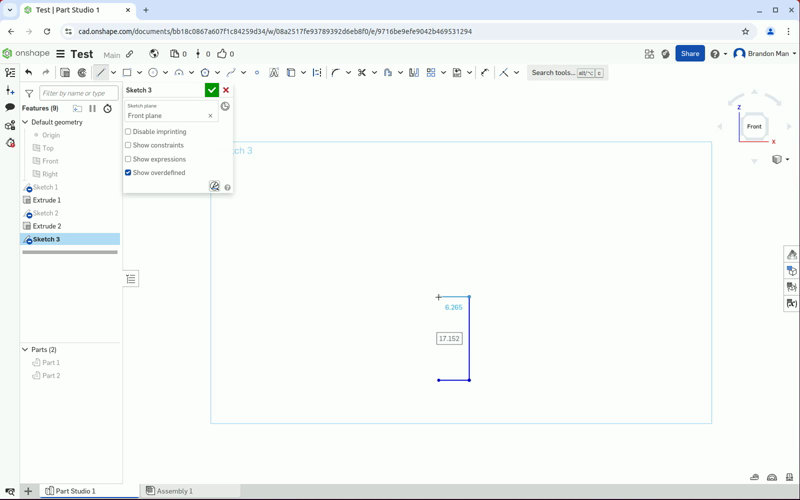
key_down(shift)
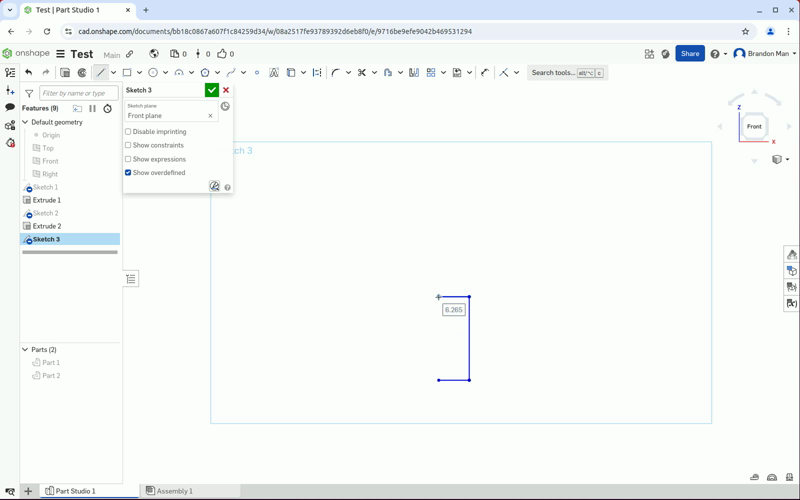
mouse_move(438, 380)
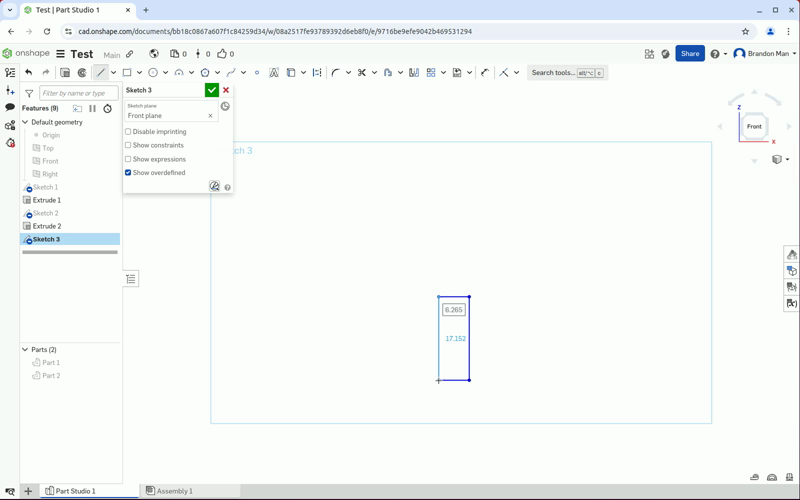
key_up(shift)
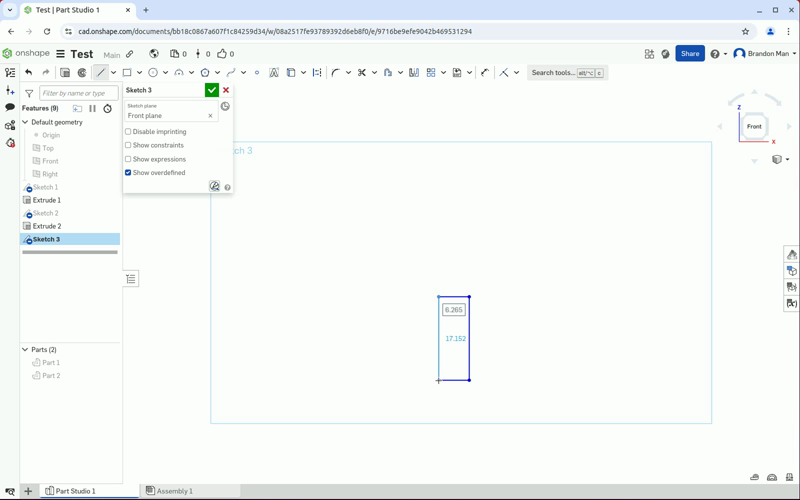
click(438, 380)
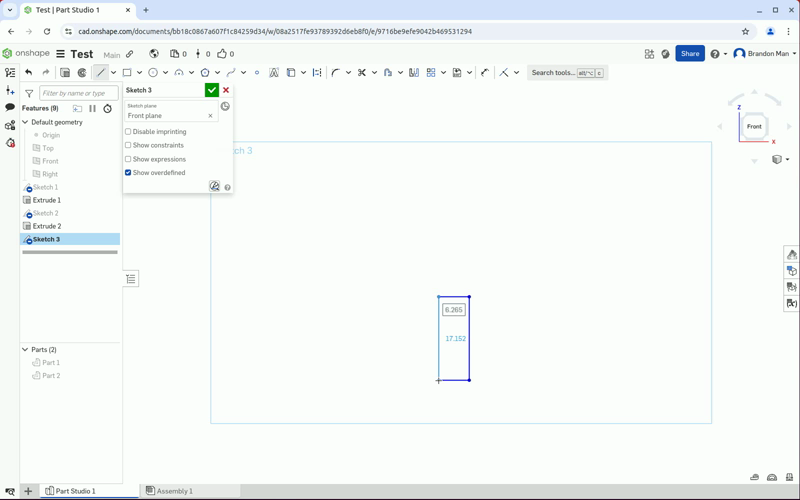
key(esc)
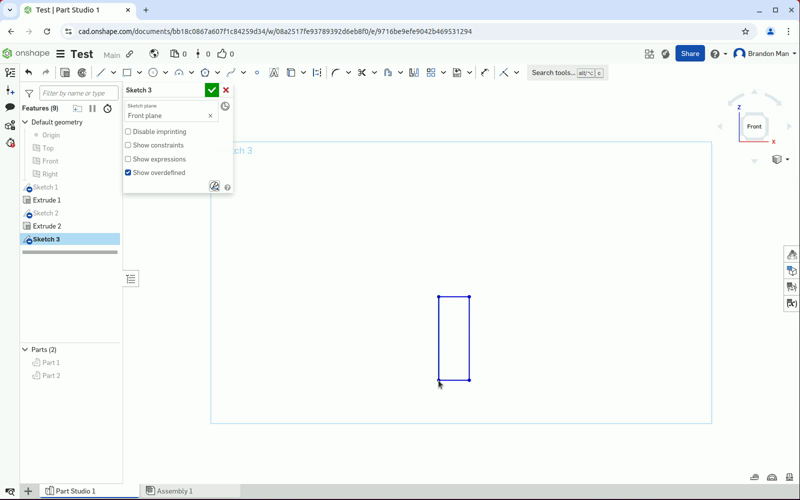
mouse_move(448, 327)
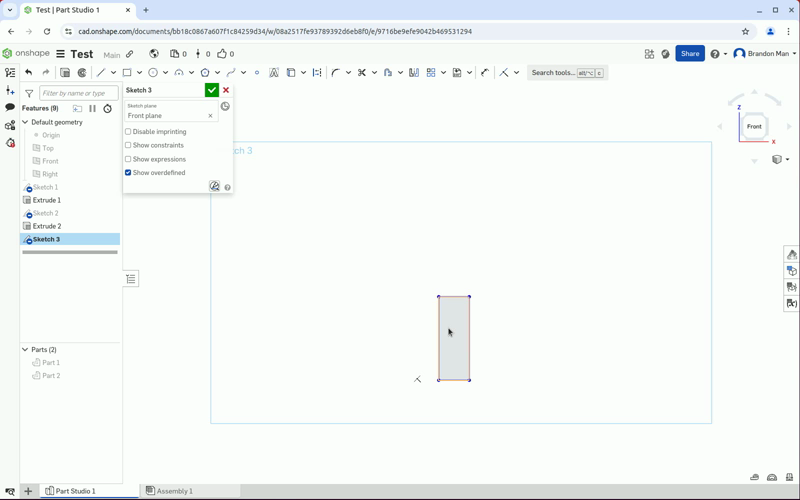
click(448, 327)
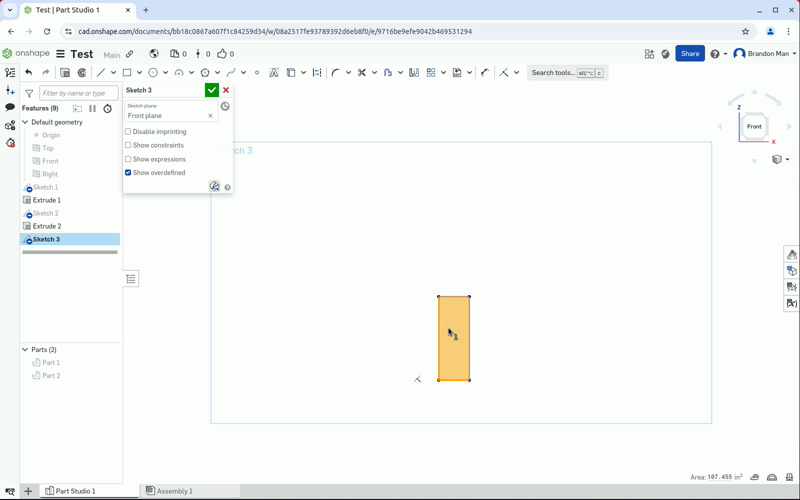
mouse_move(73, 352)
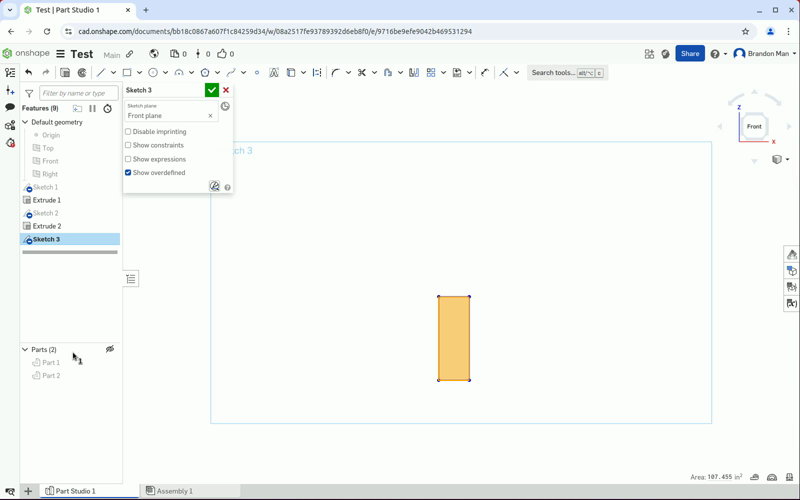
key(shift+y)
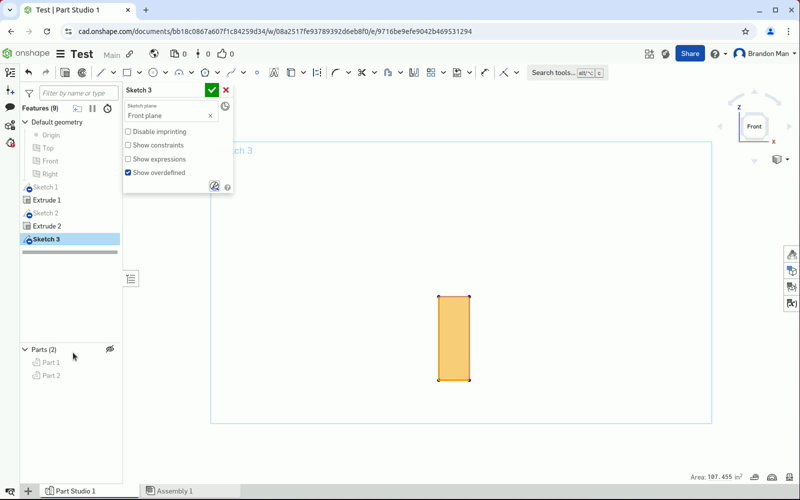
key(shift+e)
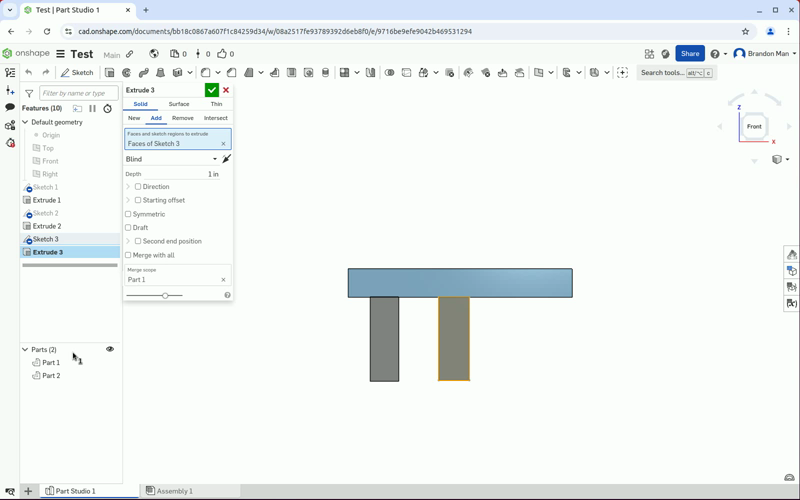
mouse_move(143, 106)
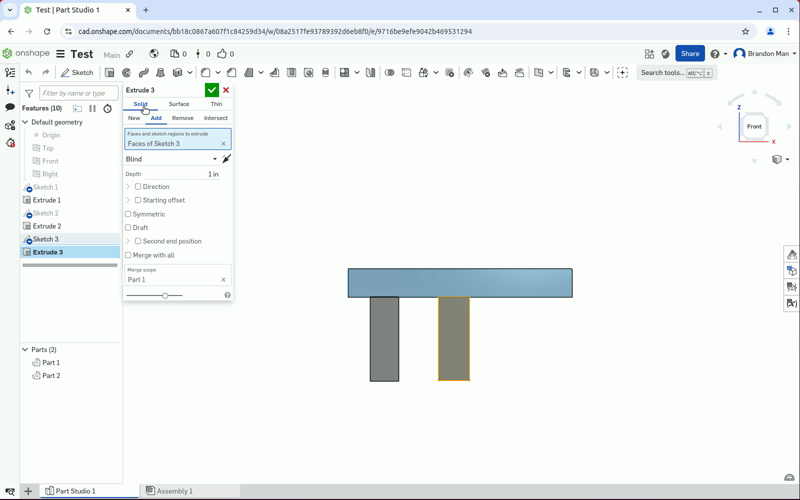
click(143, 106)
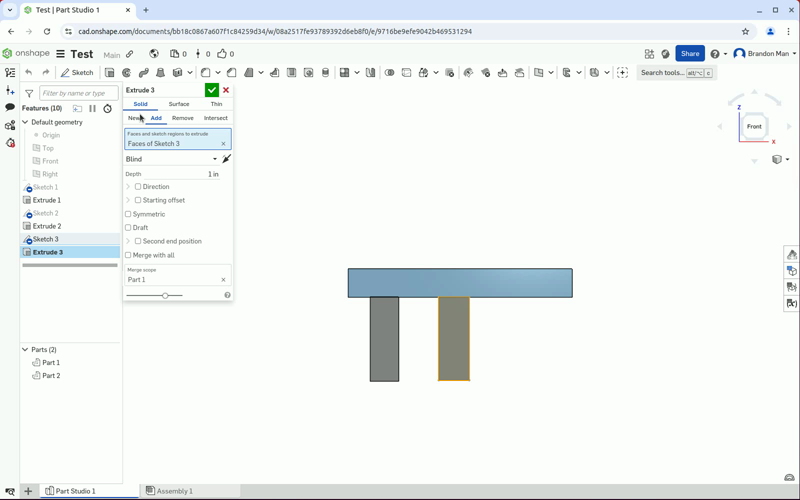
mouse_move(137, 120)
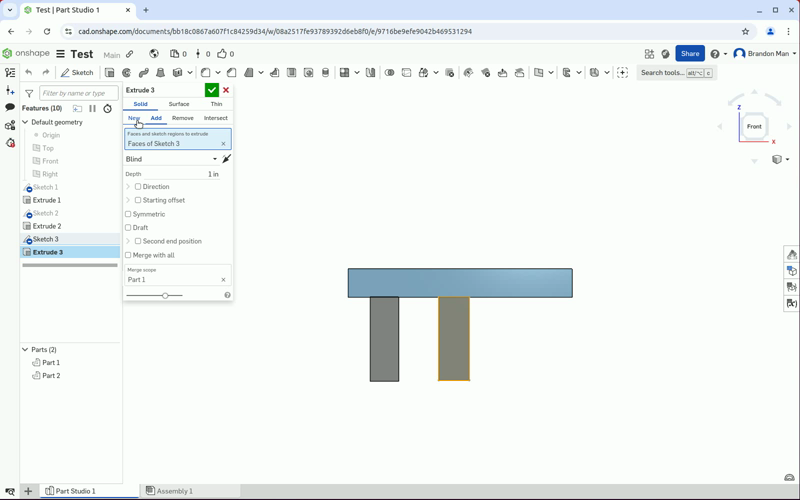
click(137, 120)
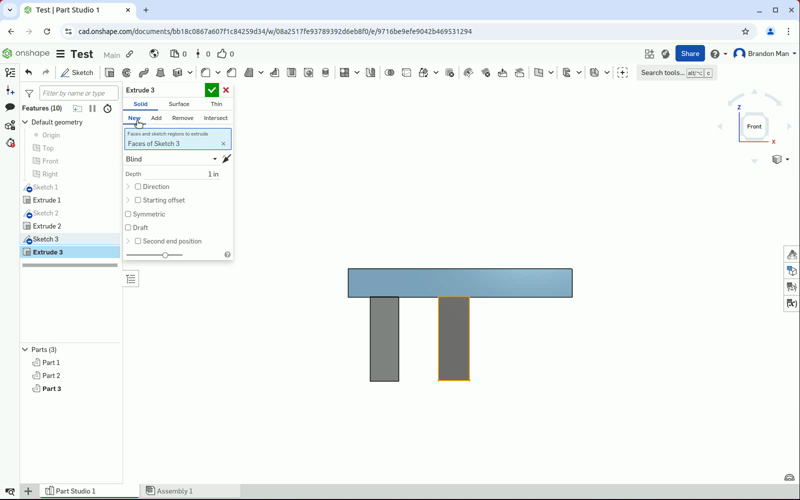
key(tab, 4)
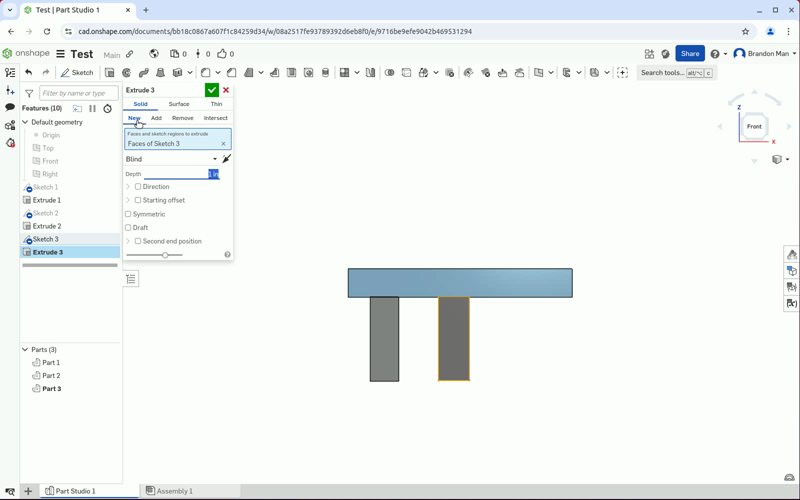
text(6.499)
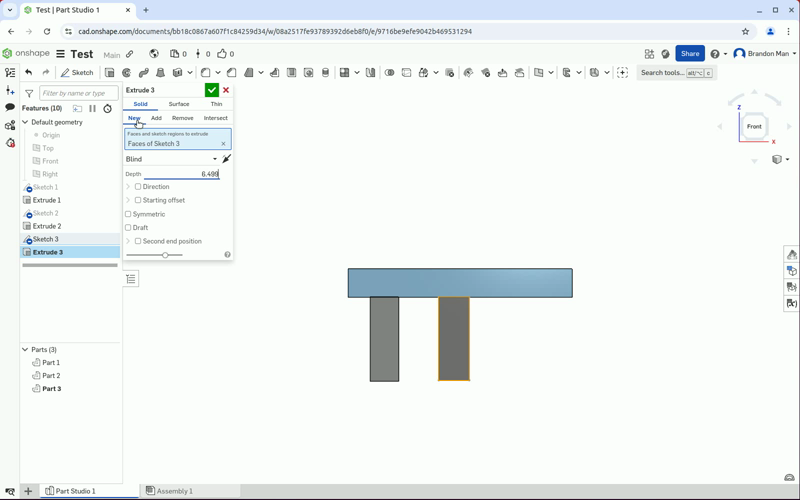
key(enter)
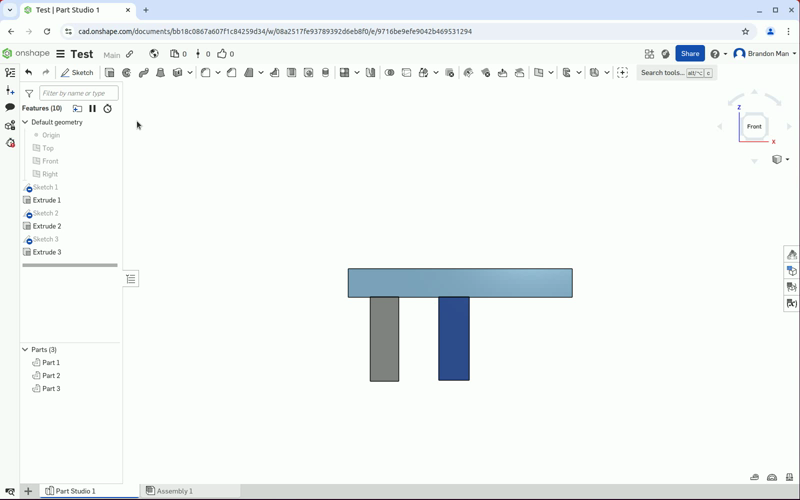
key(shift+h)
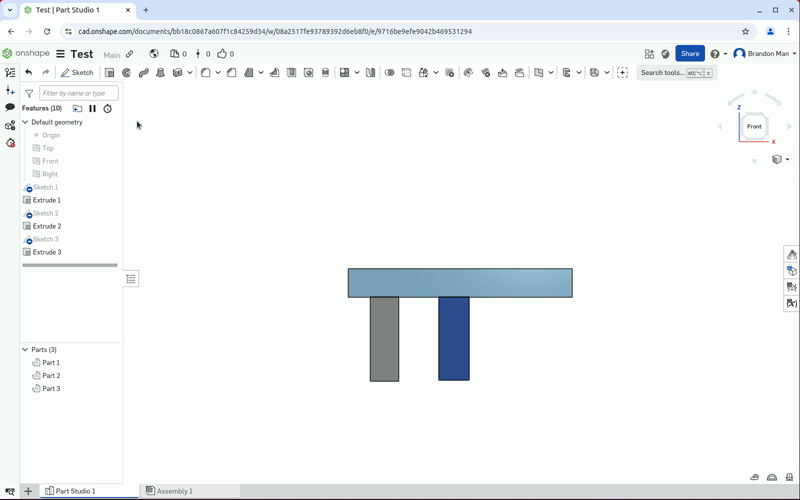
key(shift+h)
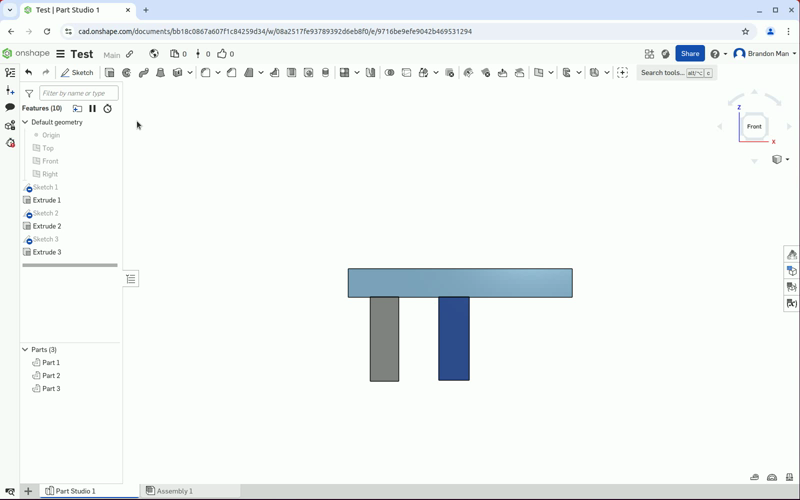
mouse_move(73, 189)
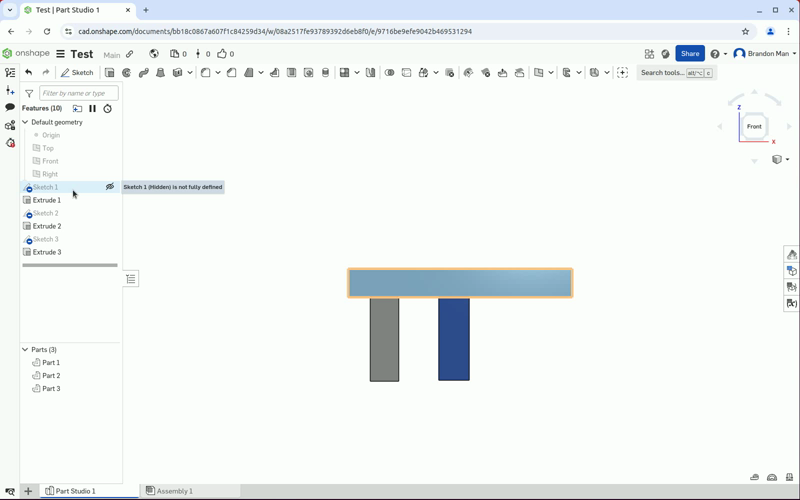
click(73, 189)
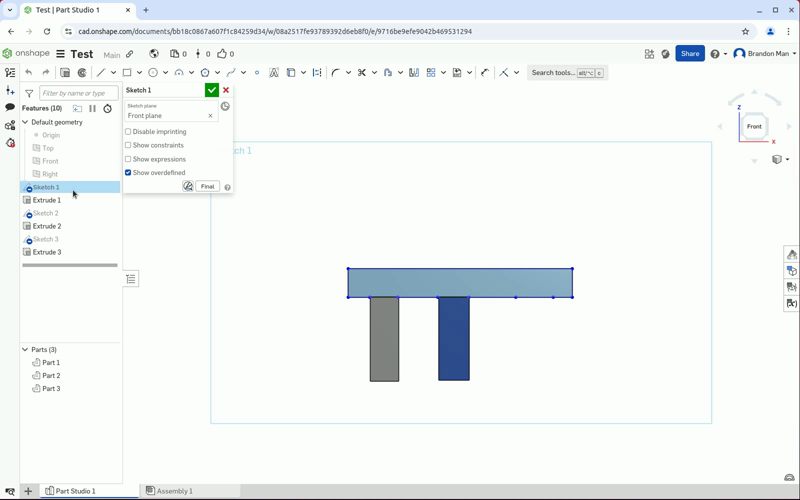
mouse_move(229, 92)
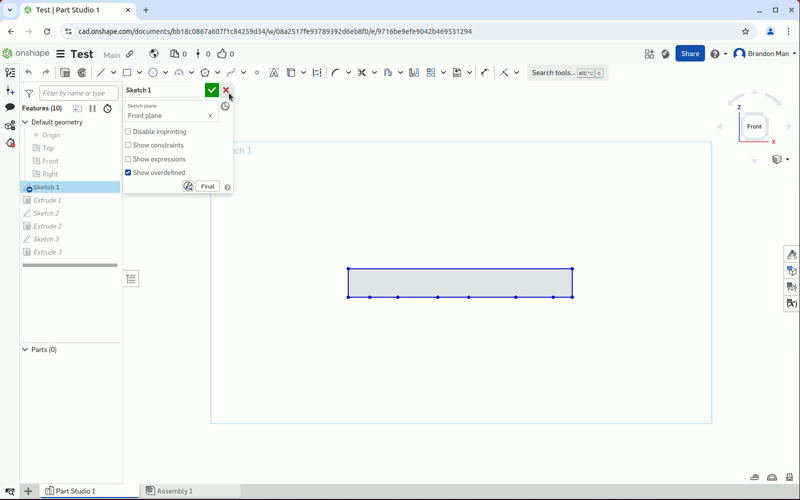
click(229, 92)
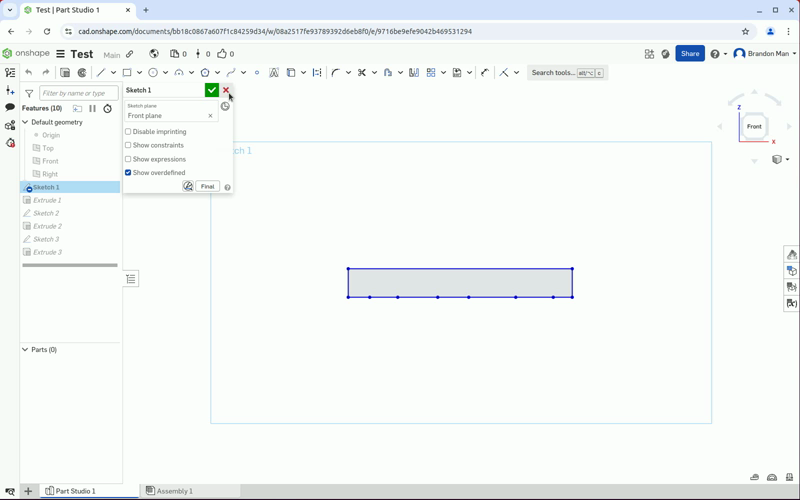
key(shift+s)
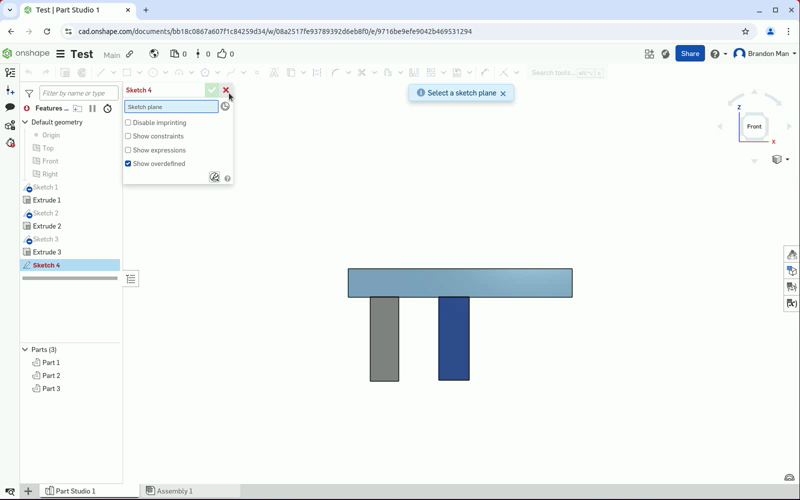
mouse_move(73, 163)
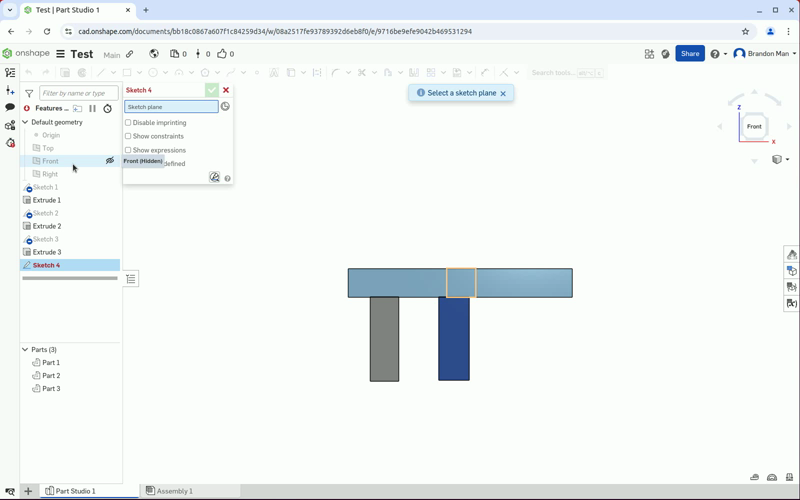
click(73, 163)
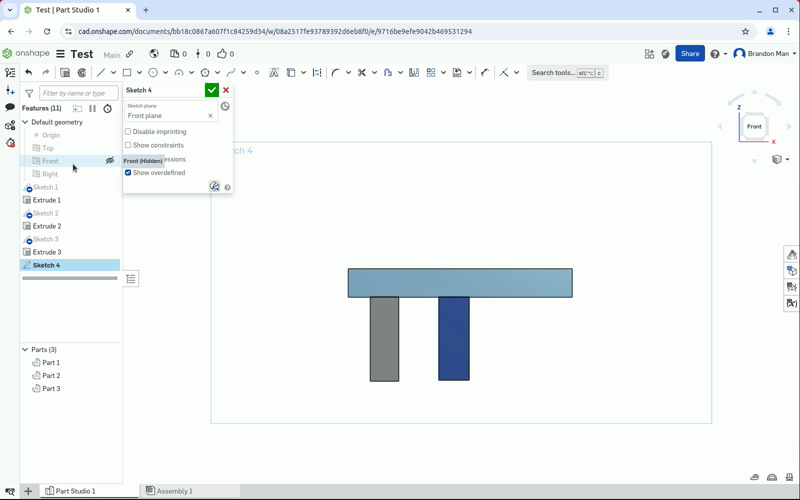
mouse_move(73, 352)
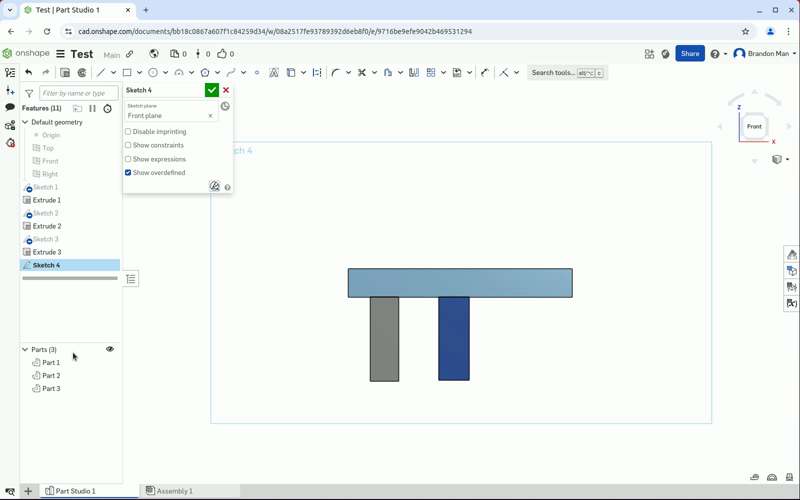
key(y)
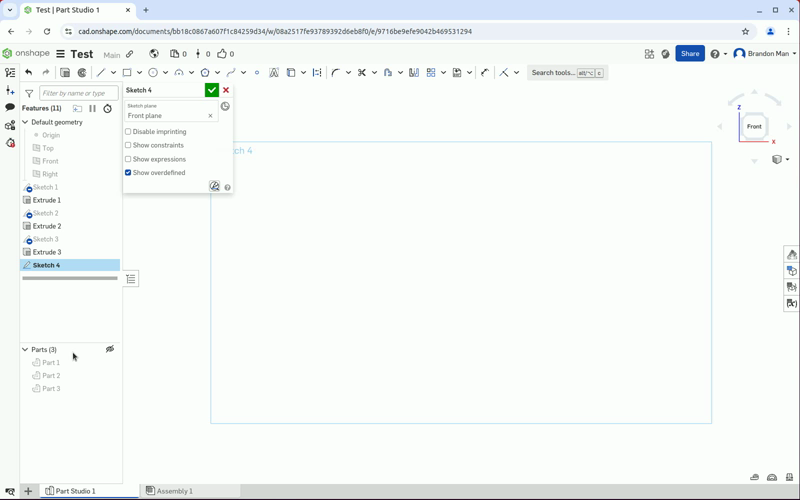
key(l)
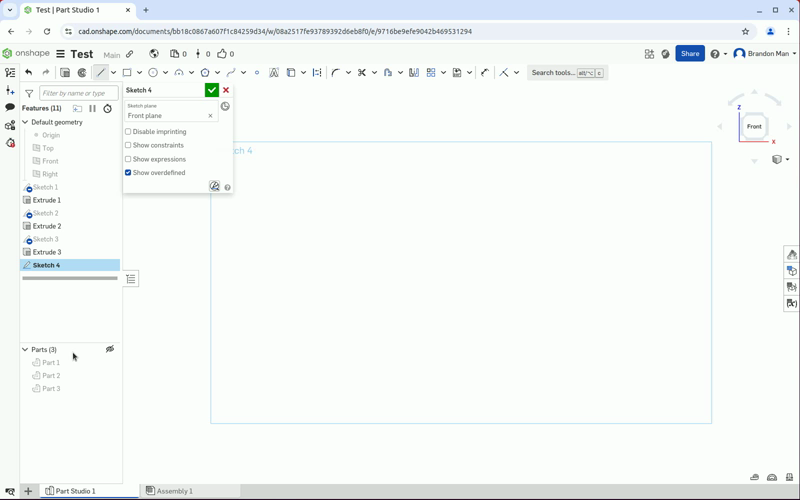
key_down(shift)
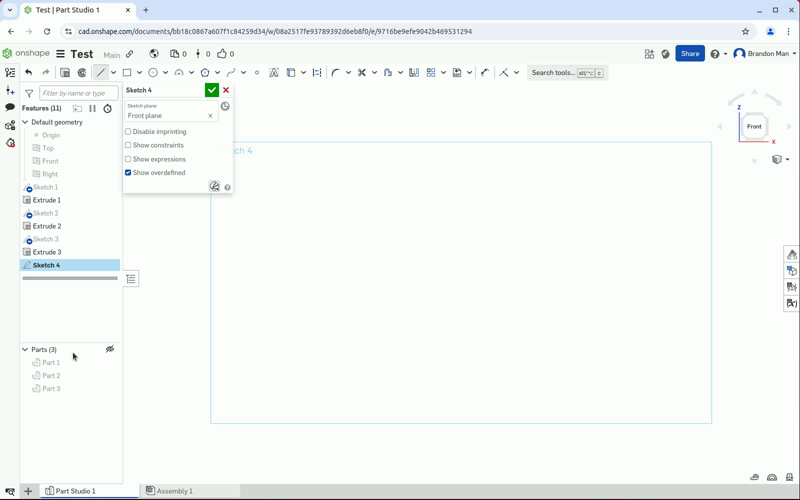
mouse_move(515, 382)
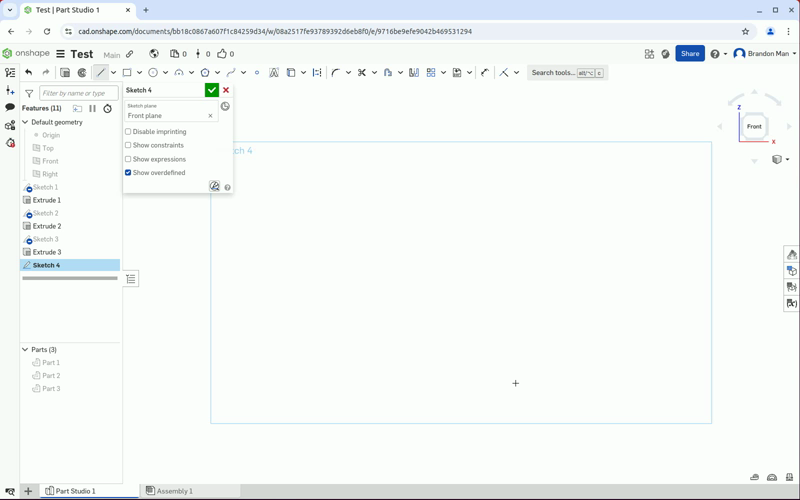
click(515, 382)
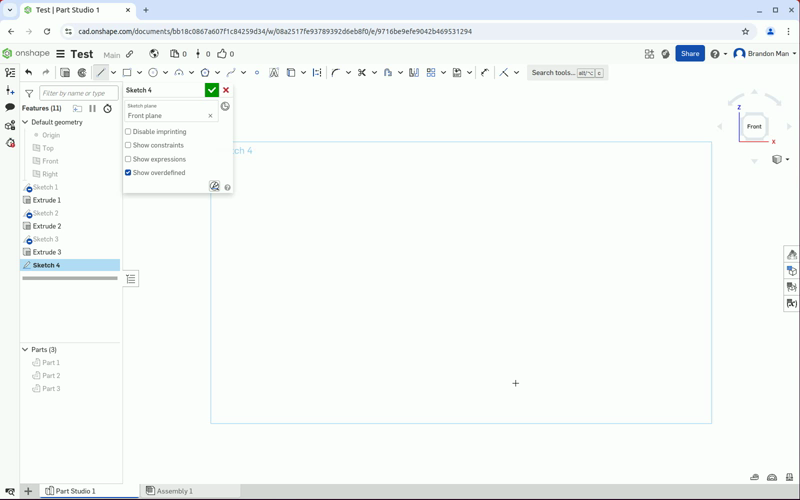
key_up(shift)
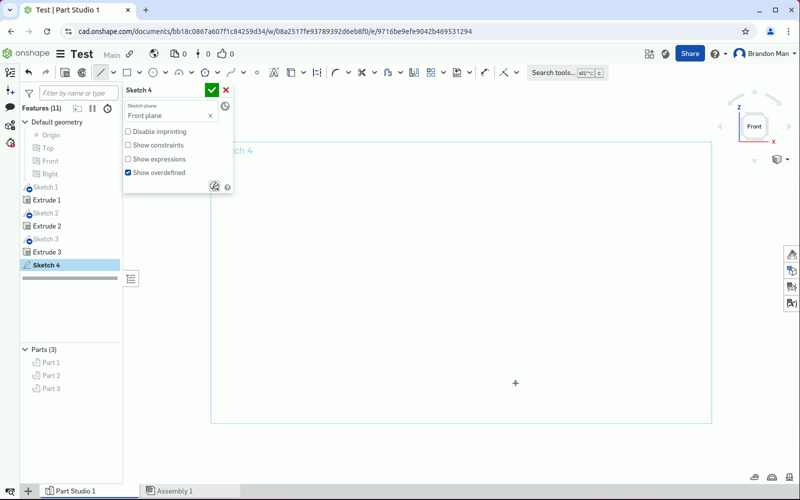
key_down(shift)
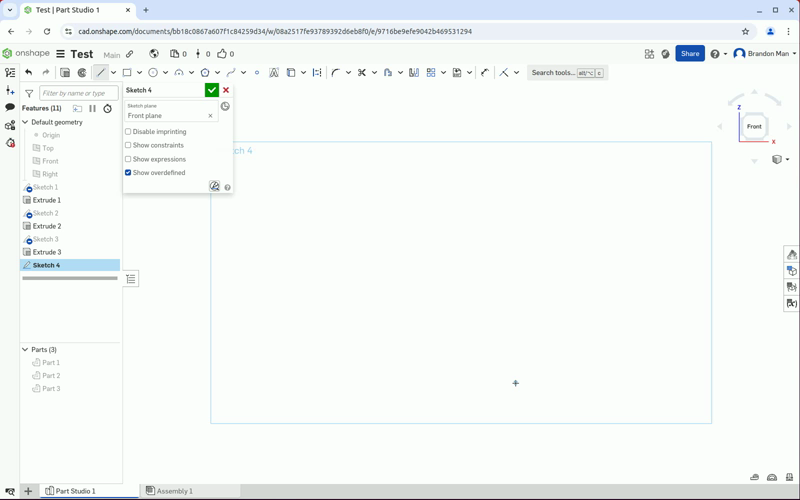
mouse_move(545, 382)
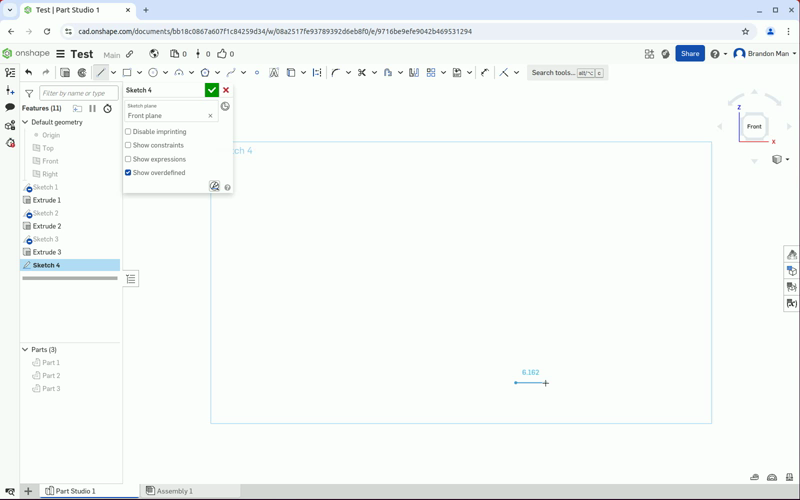
mouse_move(554, 382)
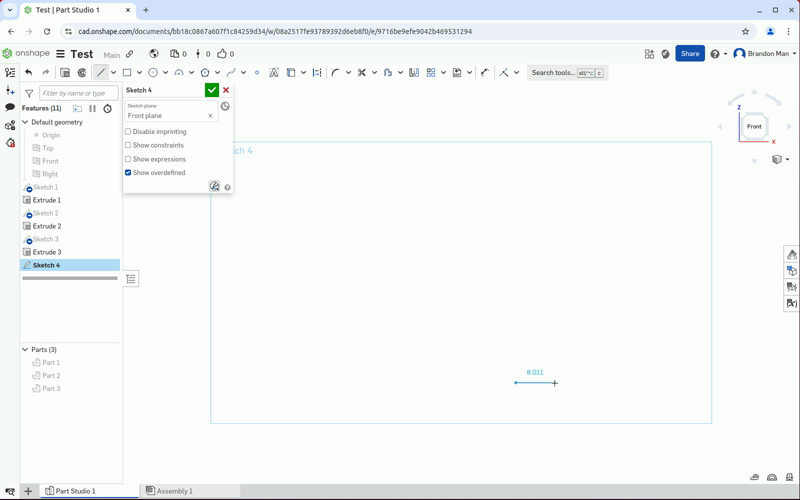
click(554, 382)
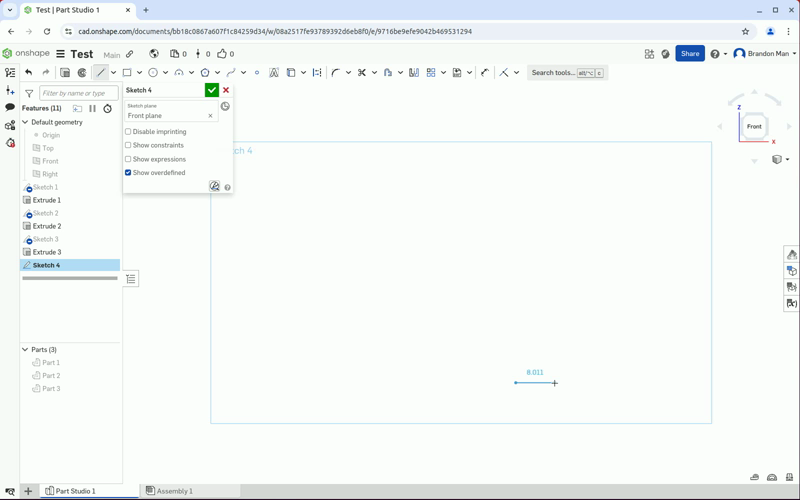
key_up(shift)
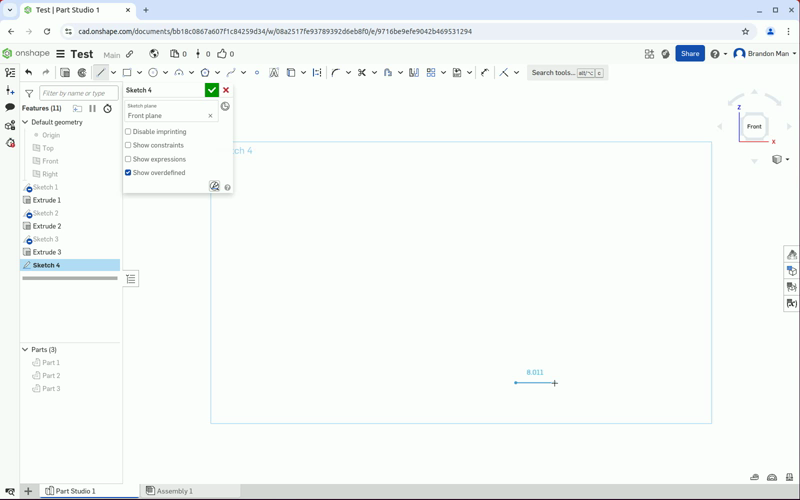
key_down(shift)
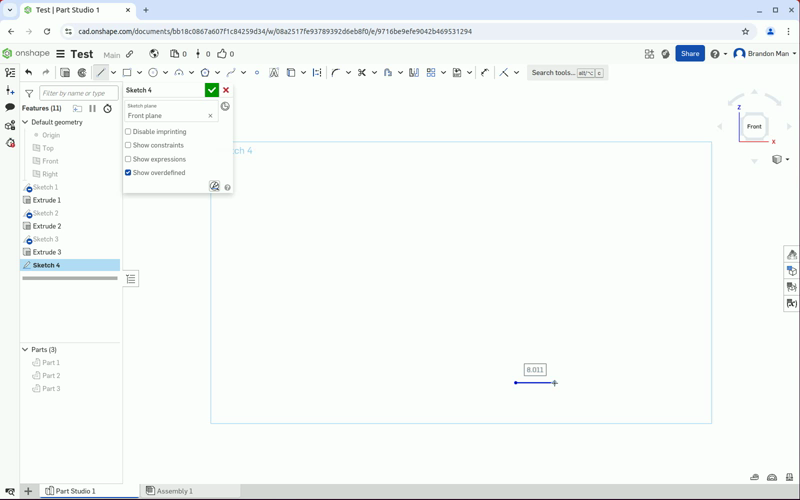
mouse_move(554, 296)
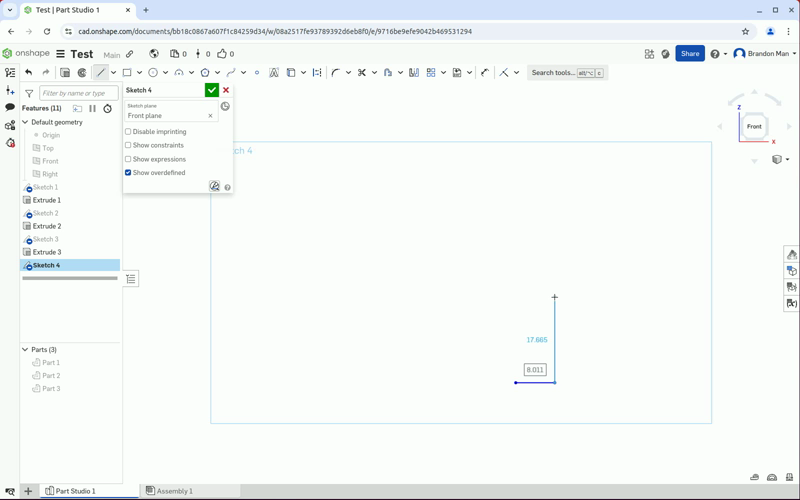
click(554, 296)
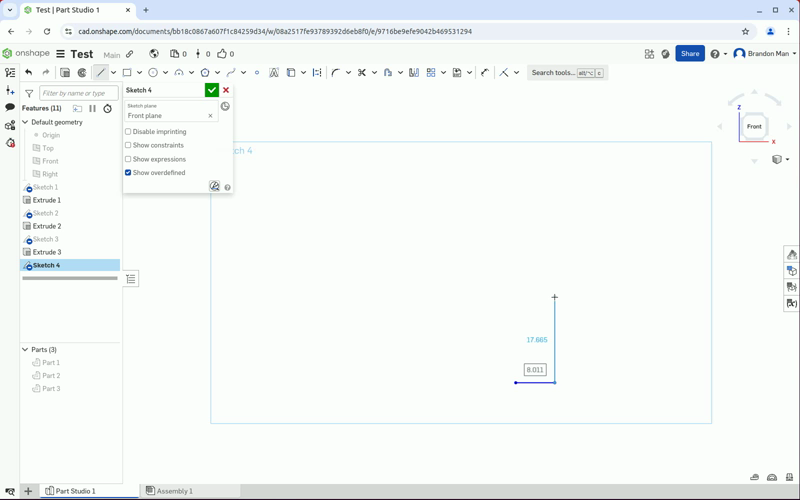
key_up(shift)
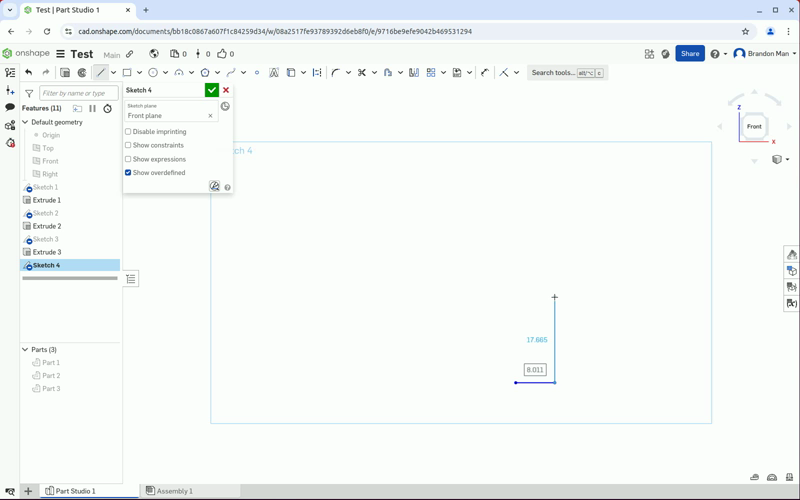
key_down(shift)
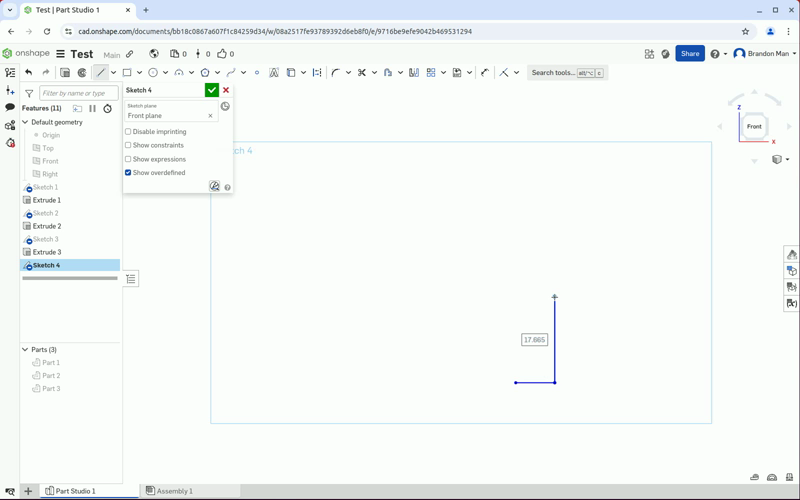
mouse_move(584, 296)
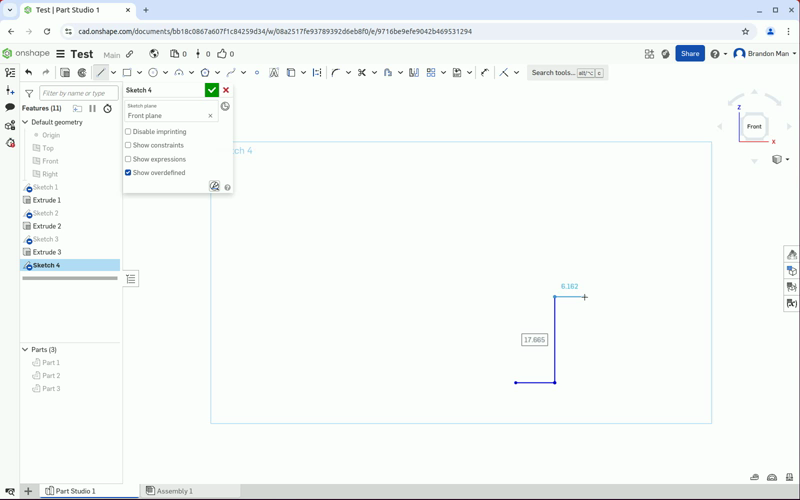
mouse_move(515, 296)
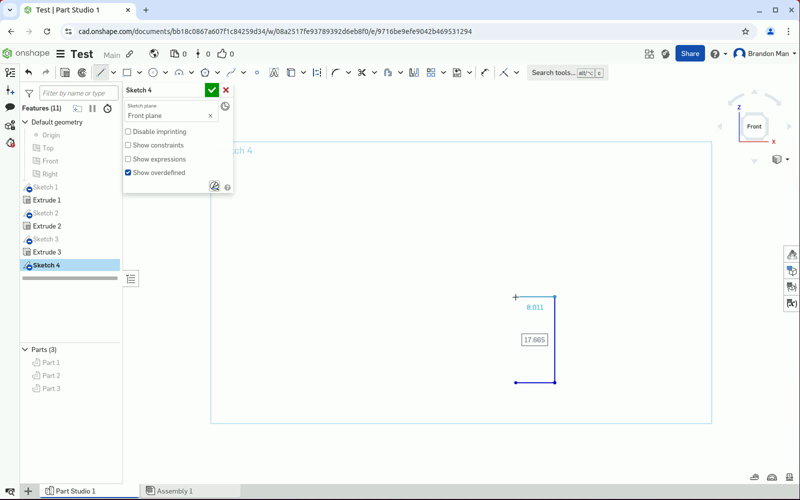
click(515, 296)
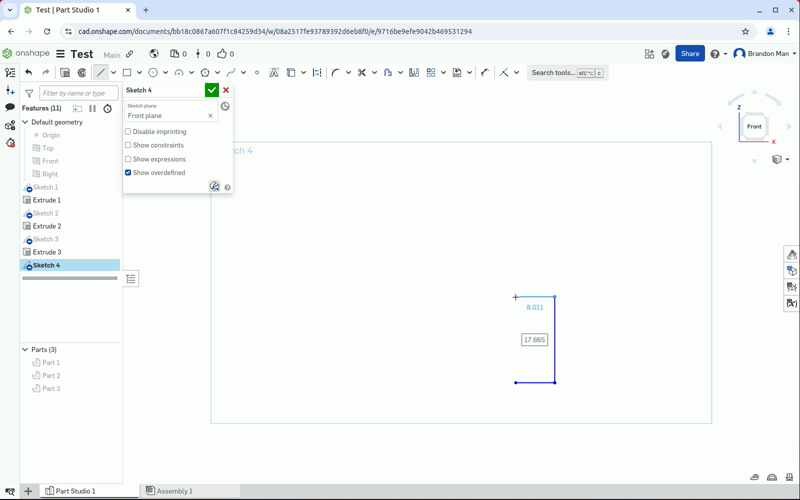
key_up(shift)
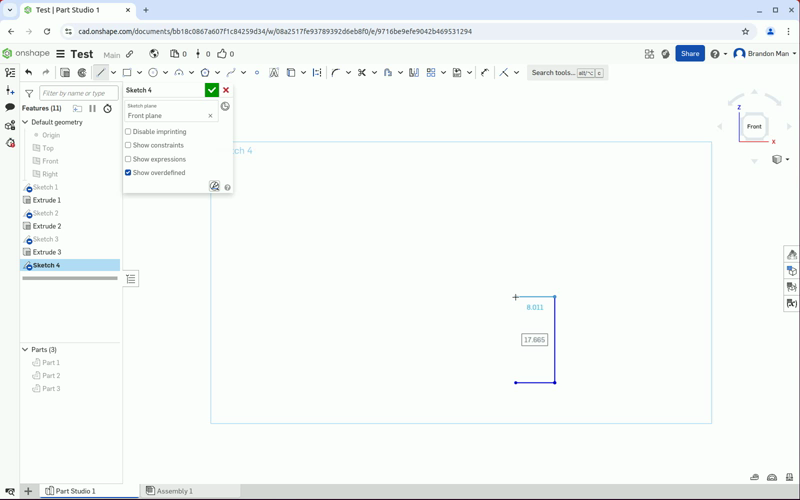
key_down(shift)
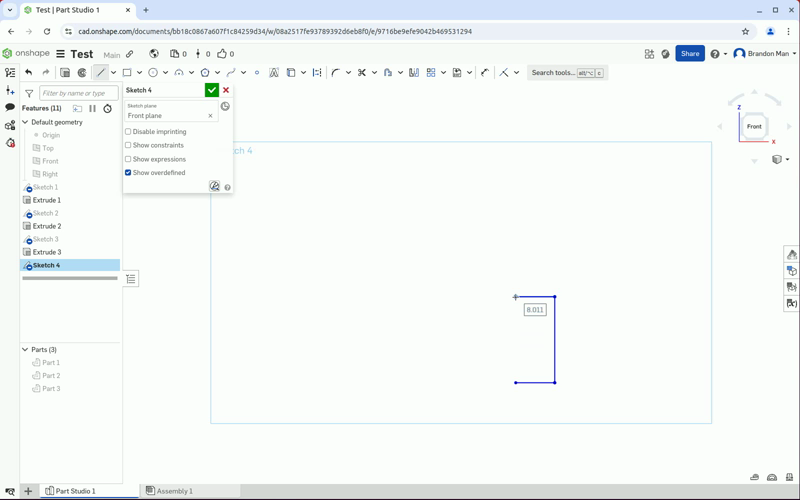
mouse_move(515, 382)
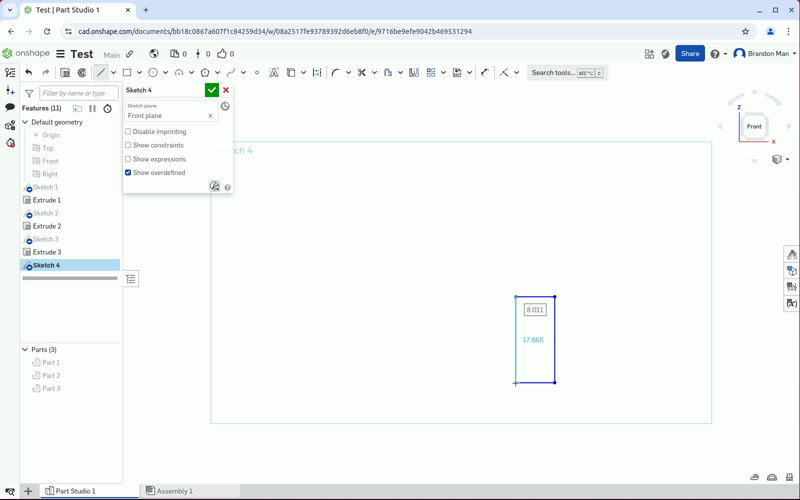
key_up(shift)
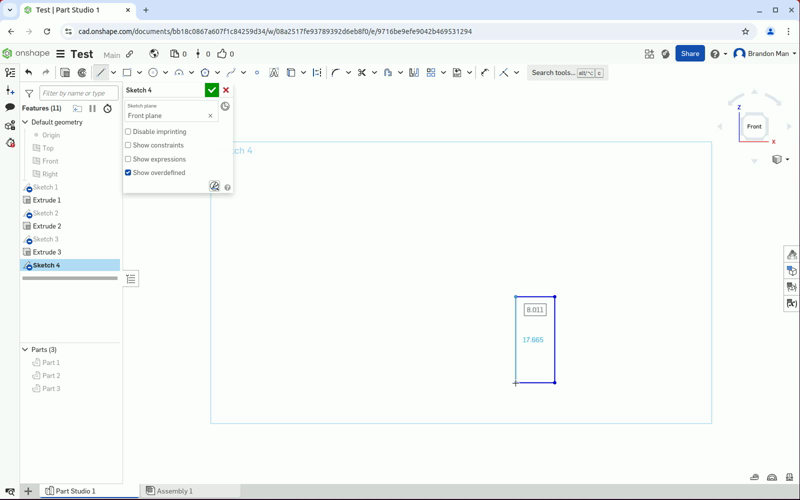
click(515, 382)
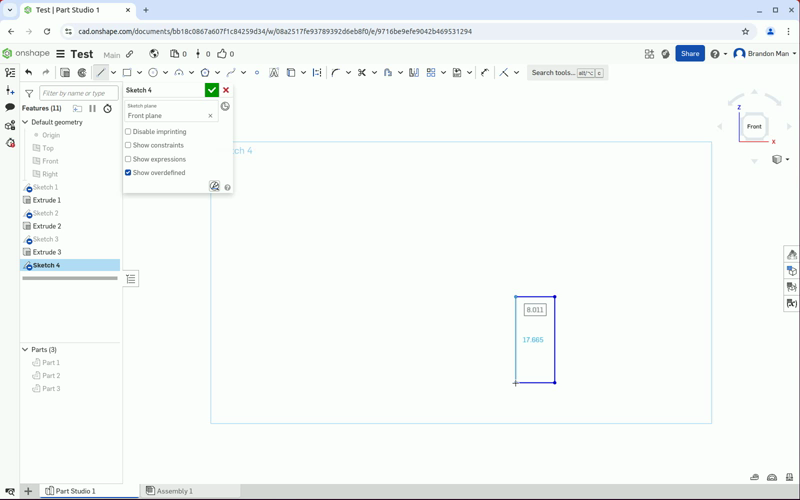
key(esc)
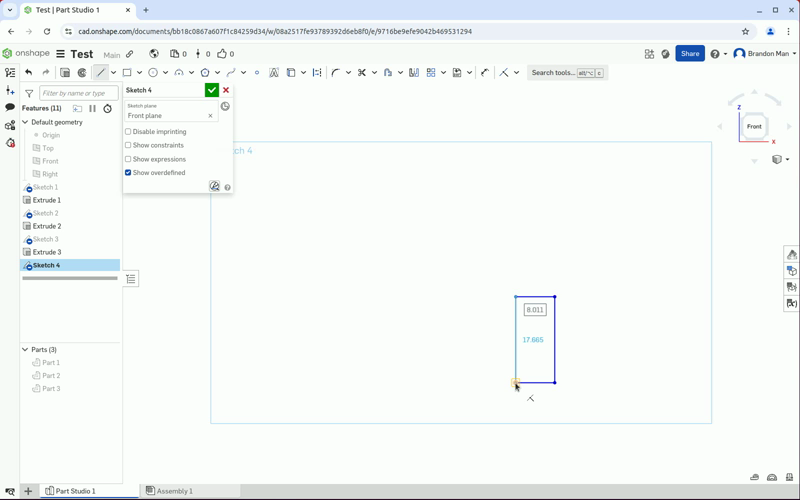
mouse_move(523, 317)
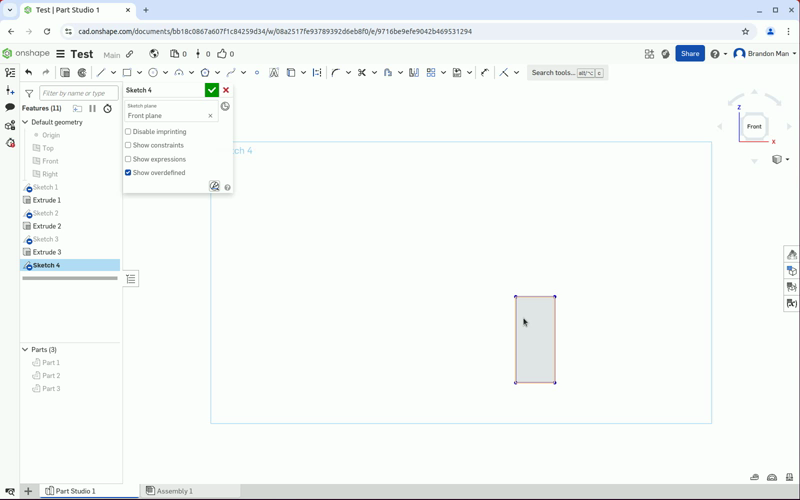
click(523, 317)
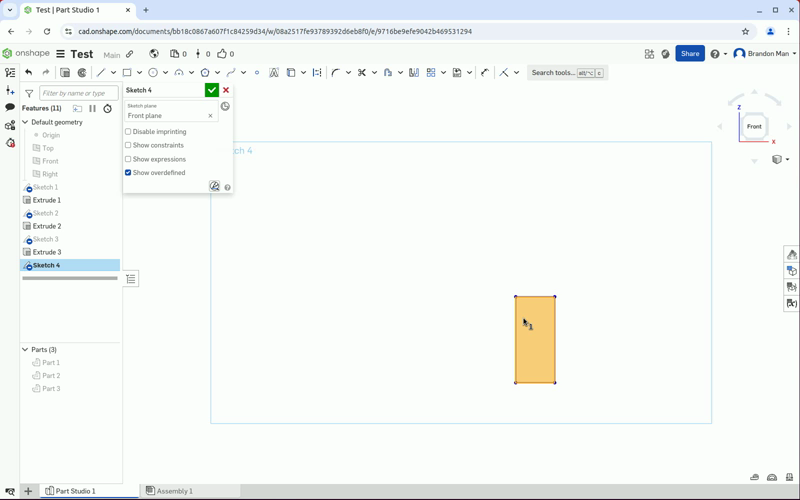
mouse_move(73, 352)
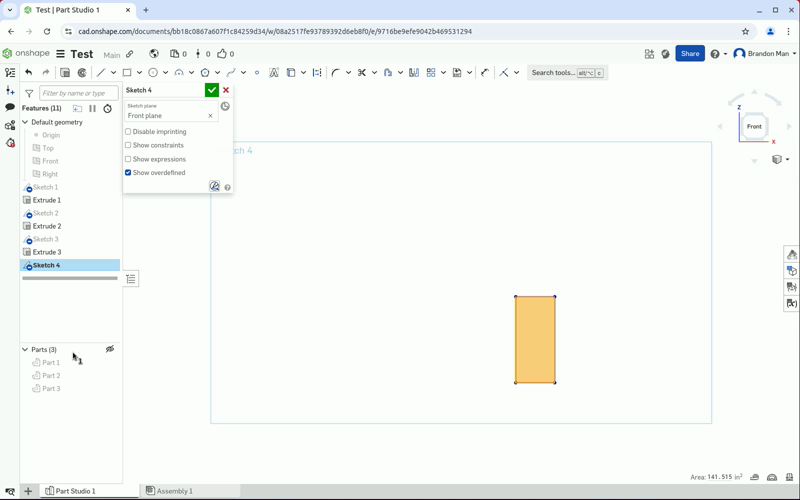
key(shift+y)
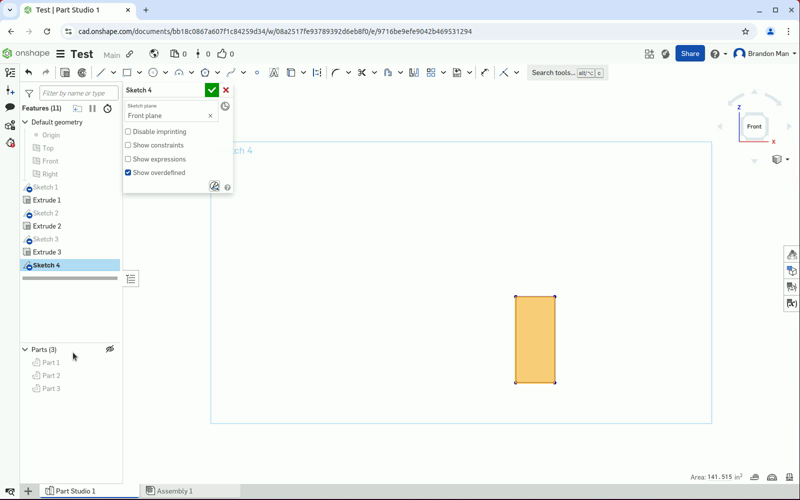
key(shift+e)
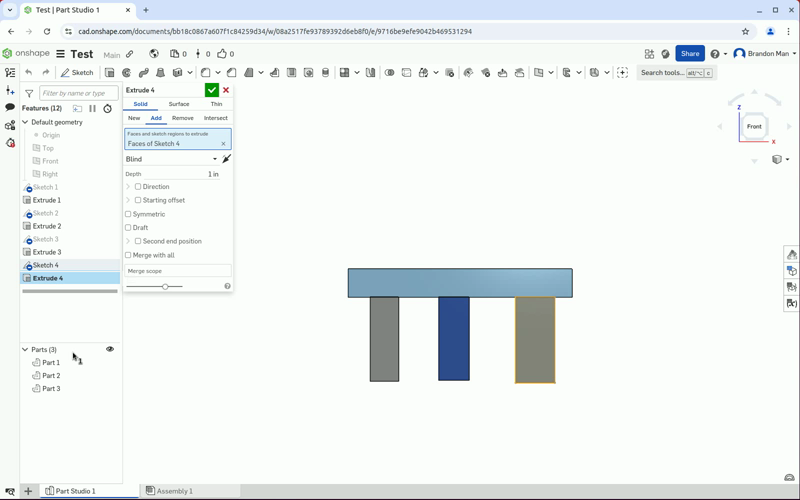
mouse_move(143, 106)
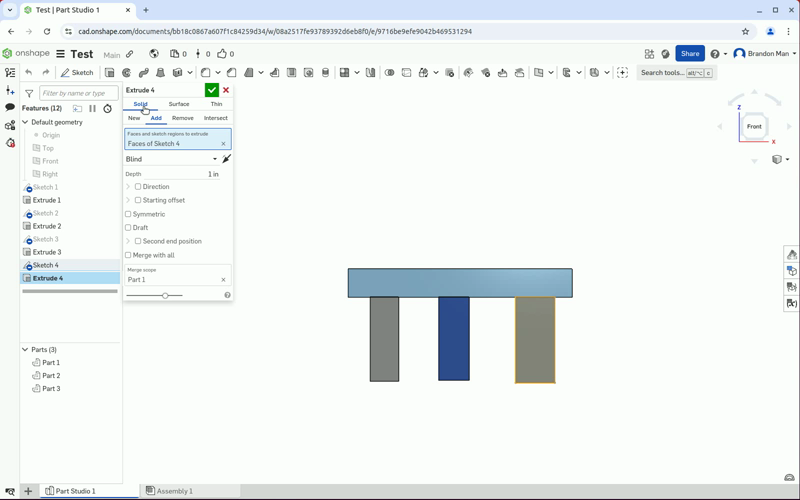
click(143, 106)
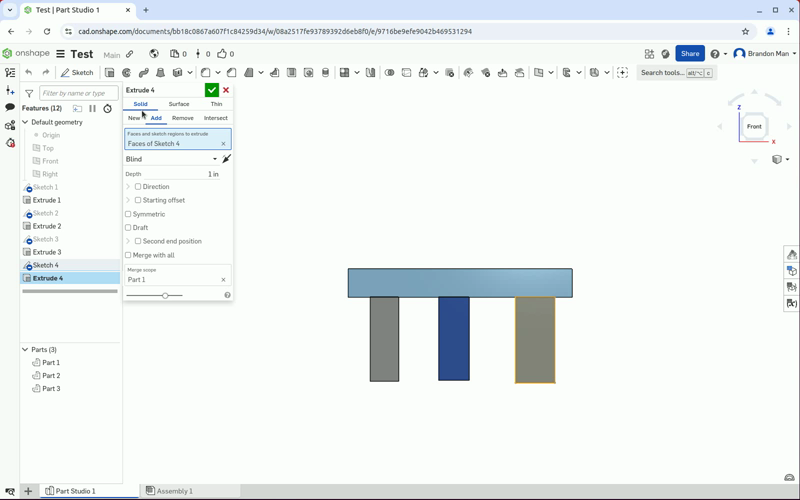
mouse_move(137, 120)
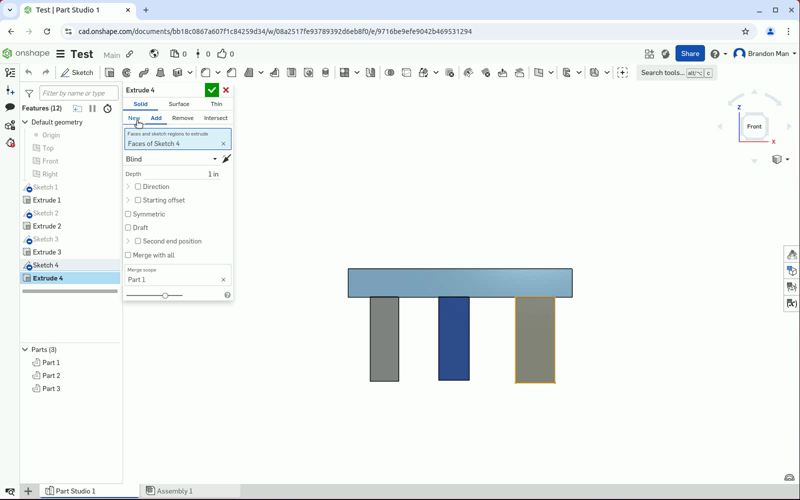
click(137, 120)
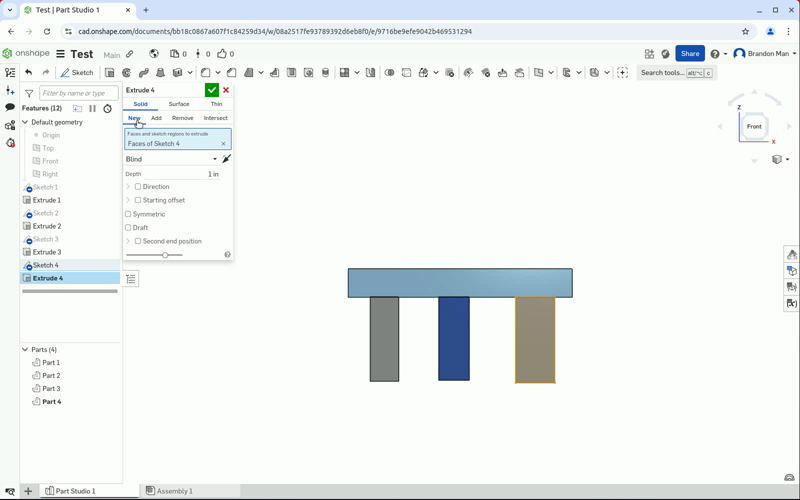
key(tab, 4)
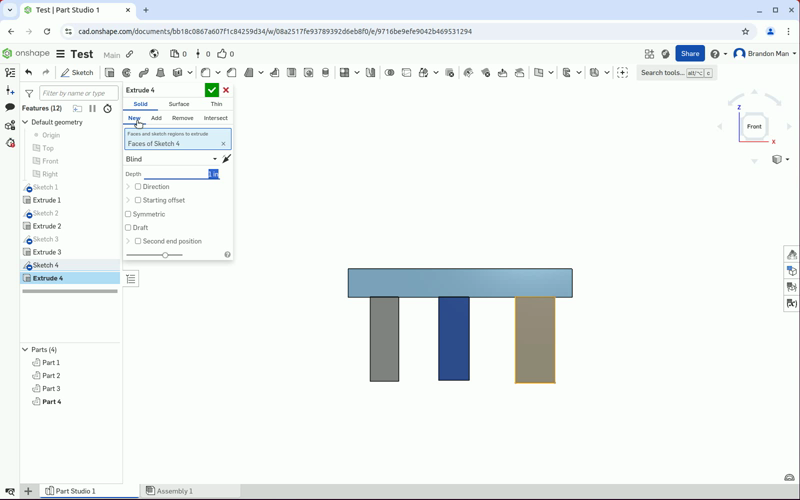
text(6.499)
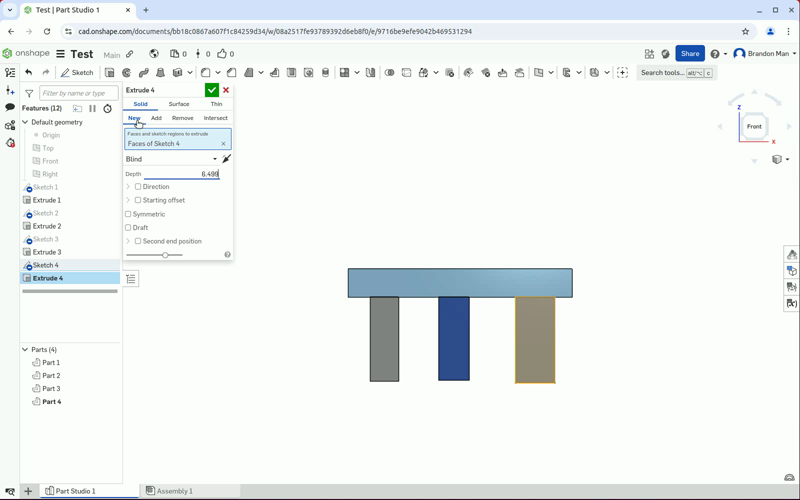
key(enter)
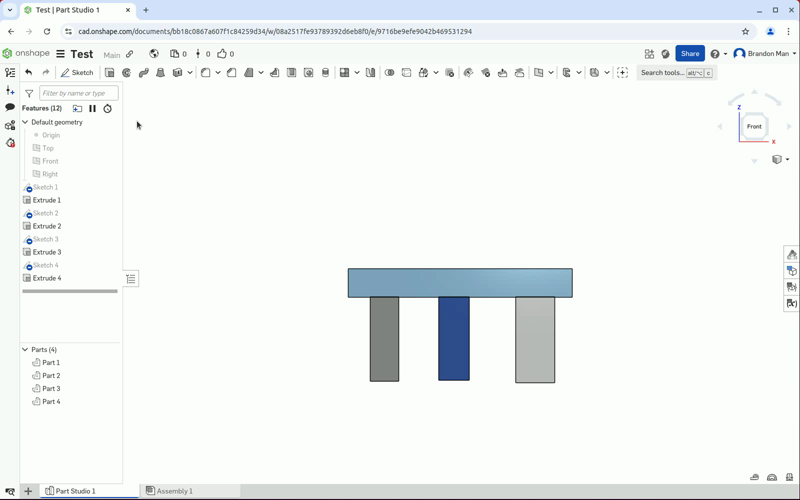
key(shift+h)
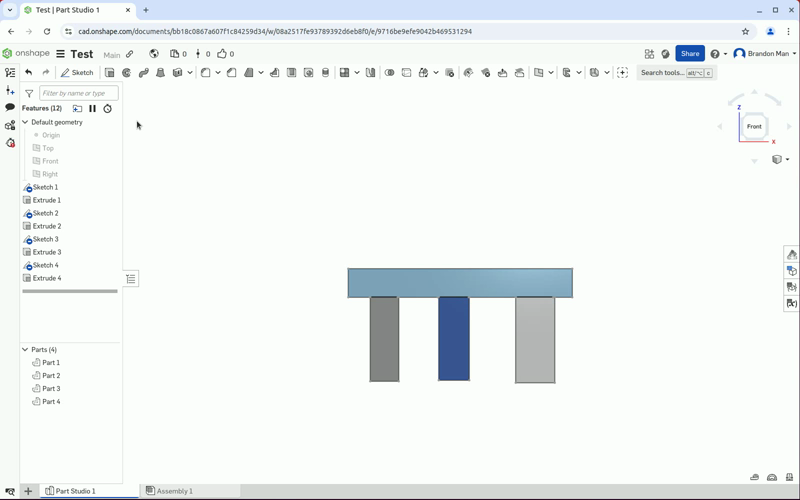
key(shift+h)
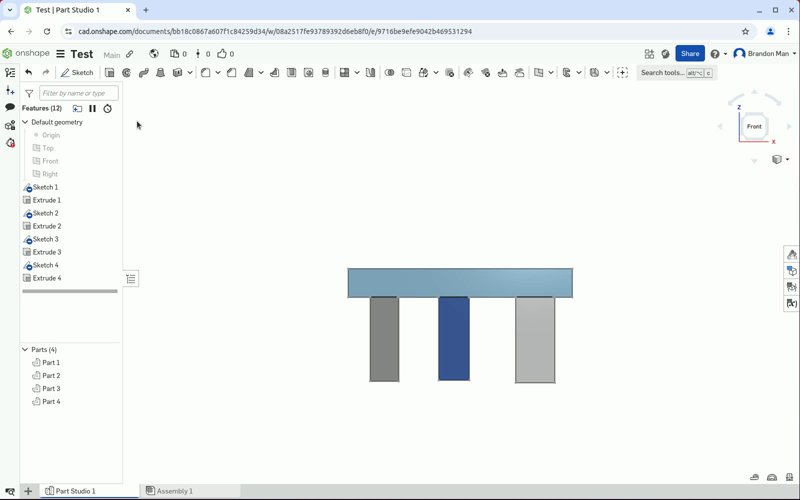
key(shift+7)
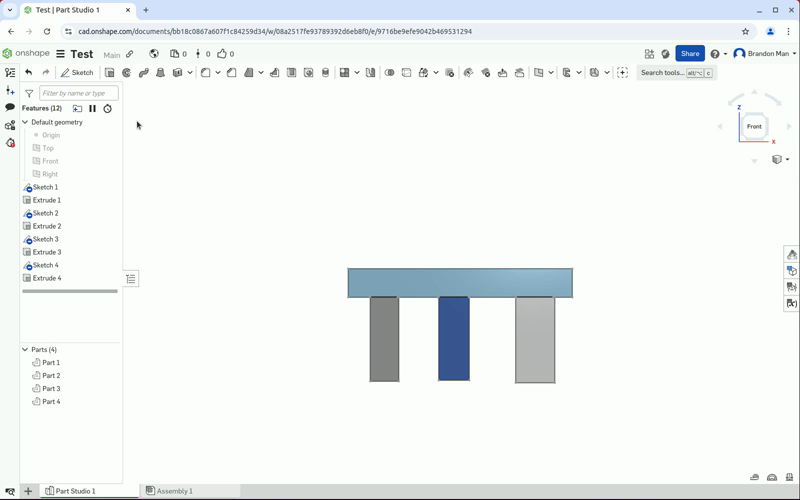
key(left, 2)
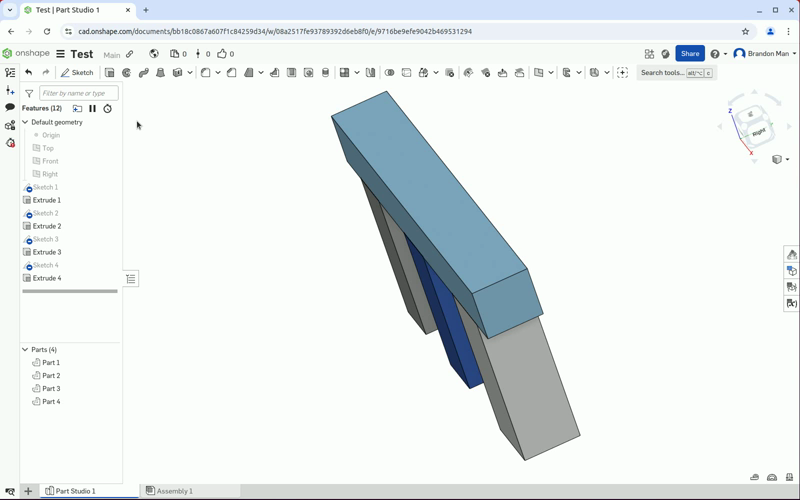
key(down, 2)
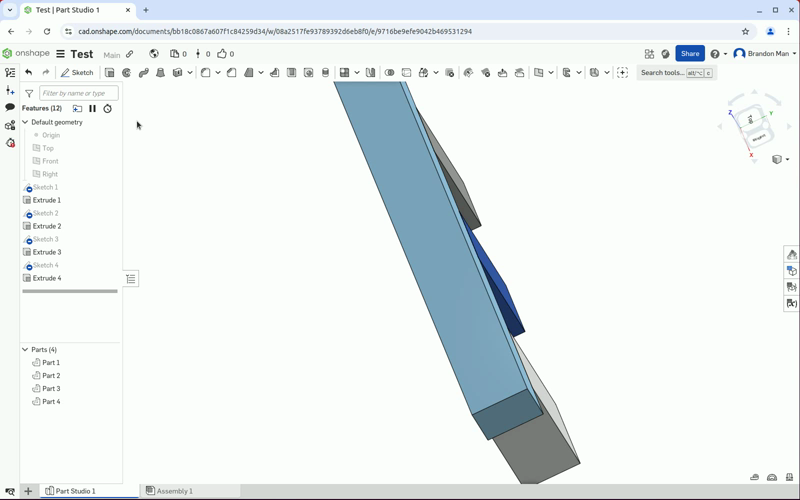
key(up, 2)
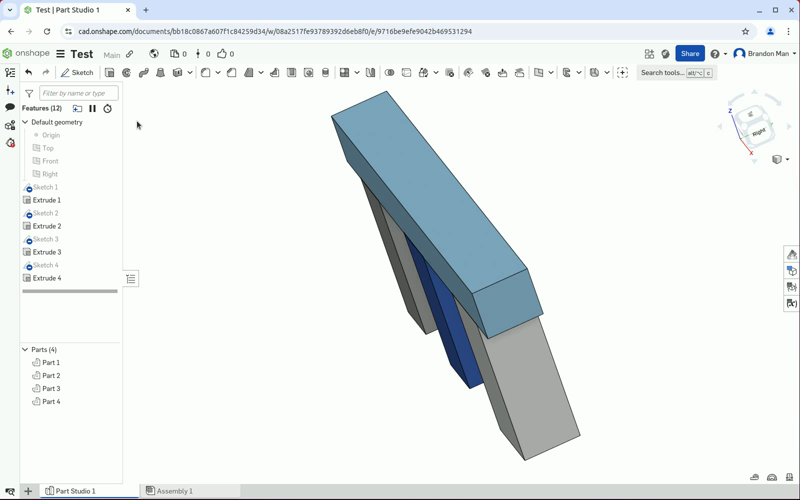
key(right, 2)
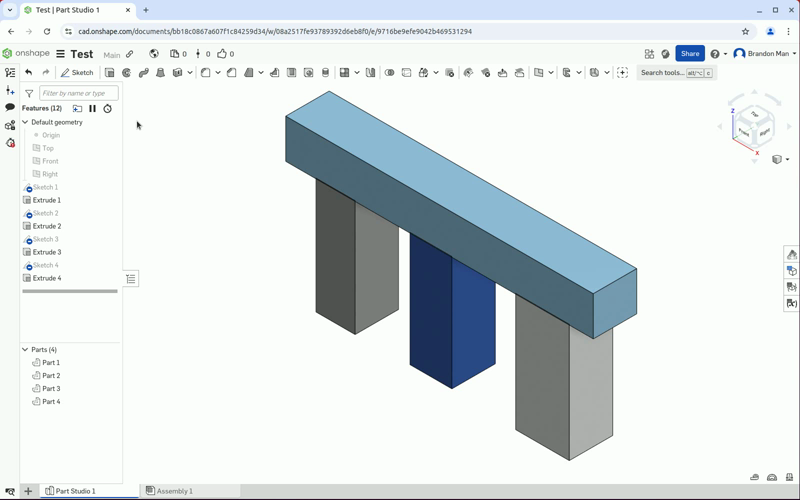
mouse_move(73, 189)
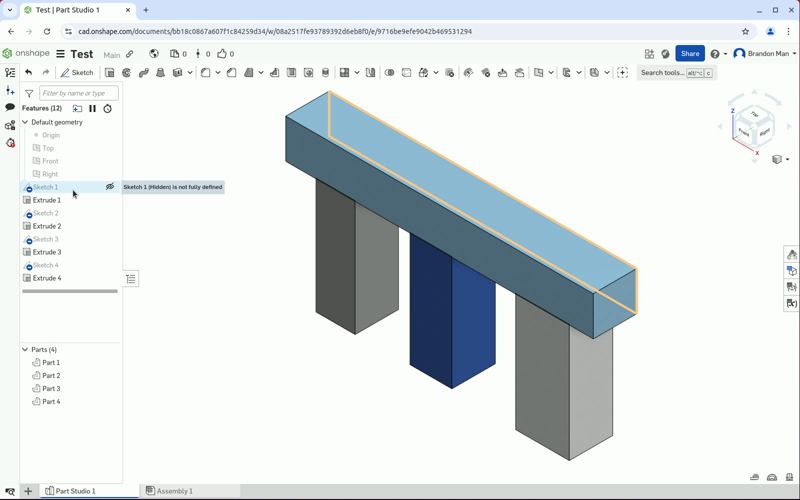
click(73, 189)